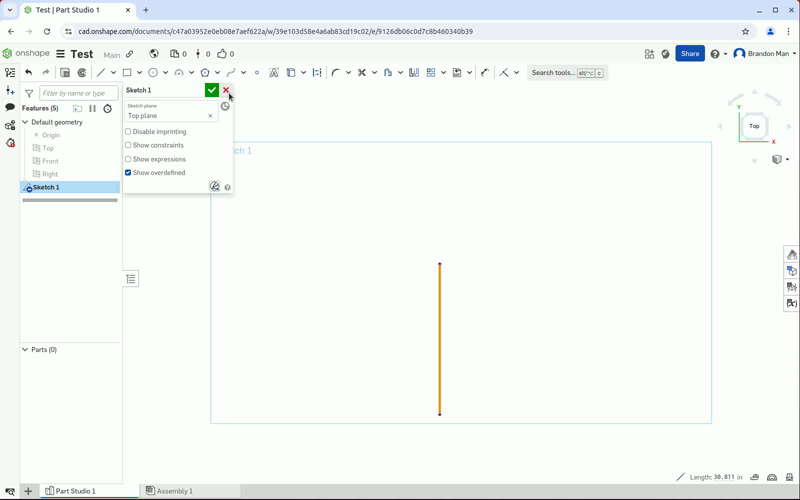
key(shift+h)
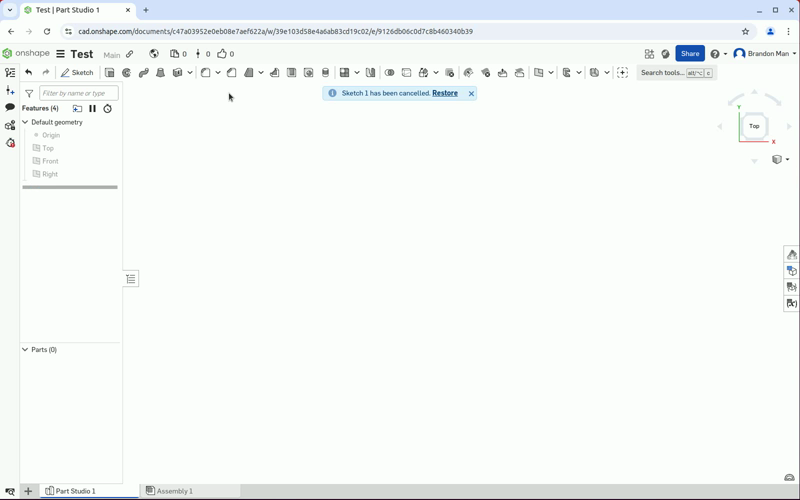
mouse_move(73, 352)
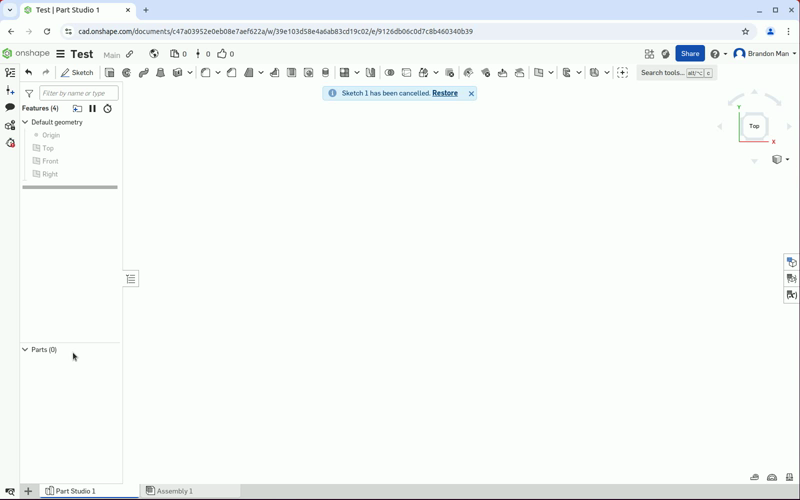
key(y)
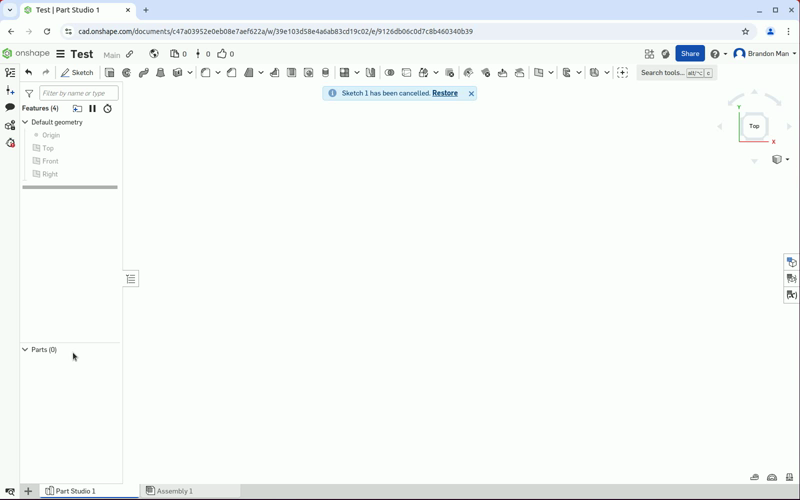
key(shift+p)
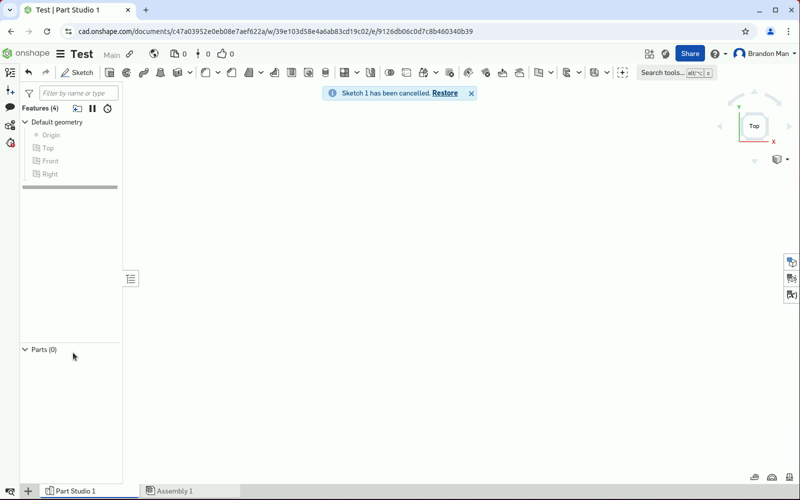
key(space)
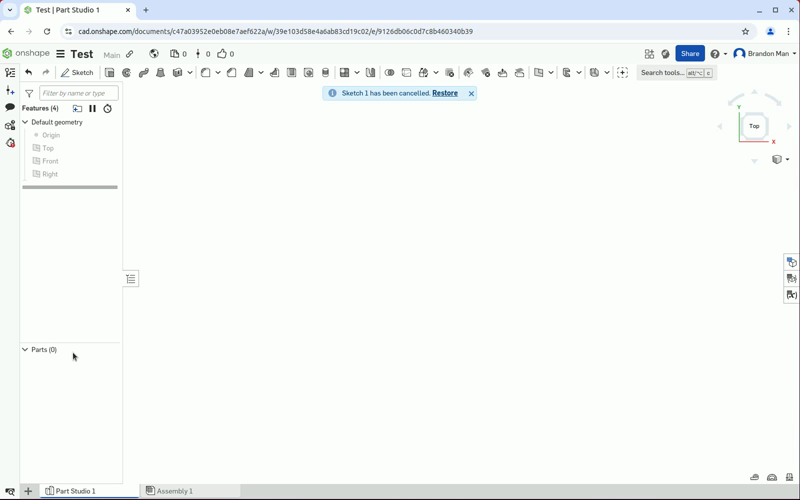
key_down(shift)
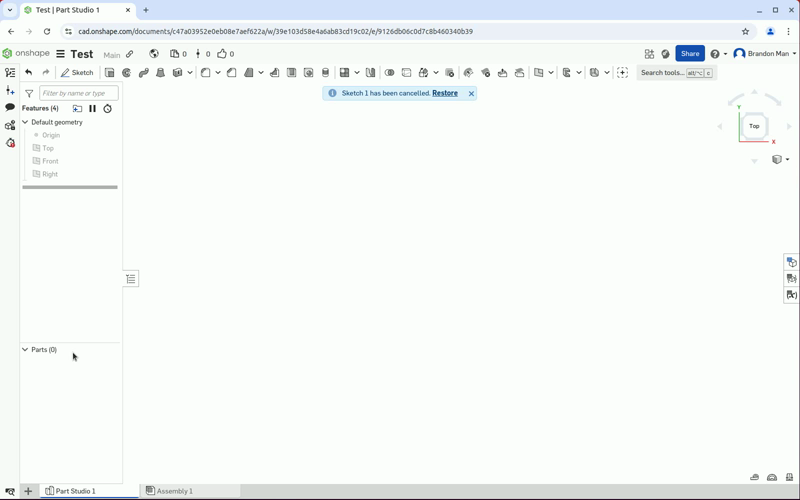
key(up)
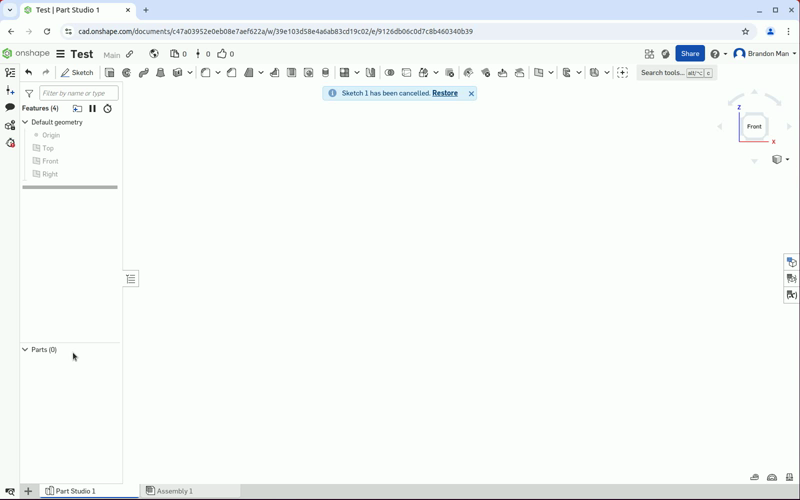
key_up(shift)
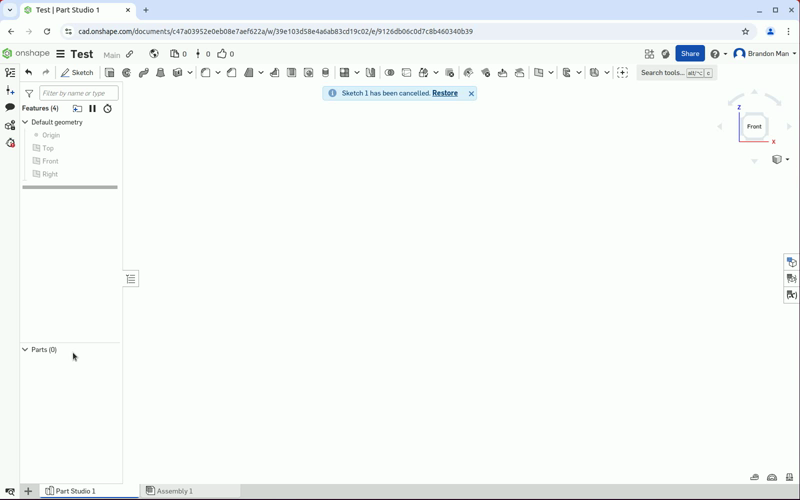
mouse_move(73, 352)
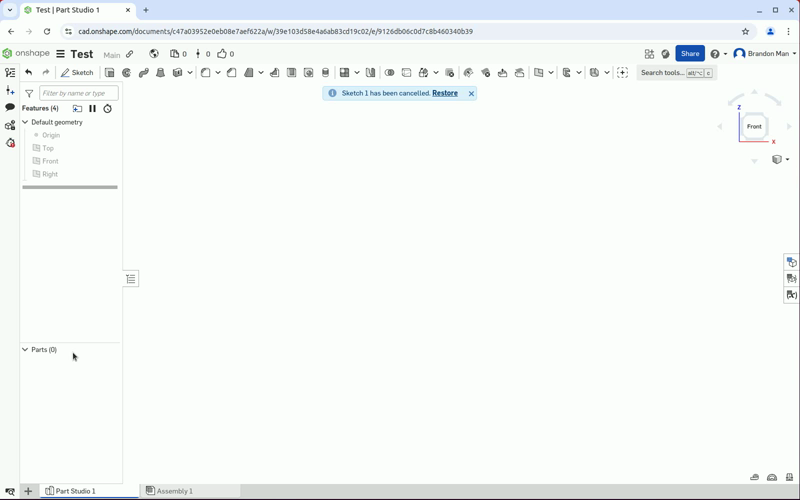
key(shift+y)
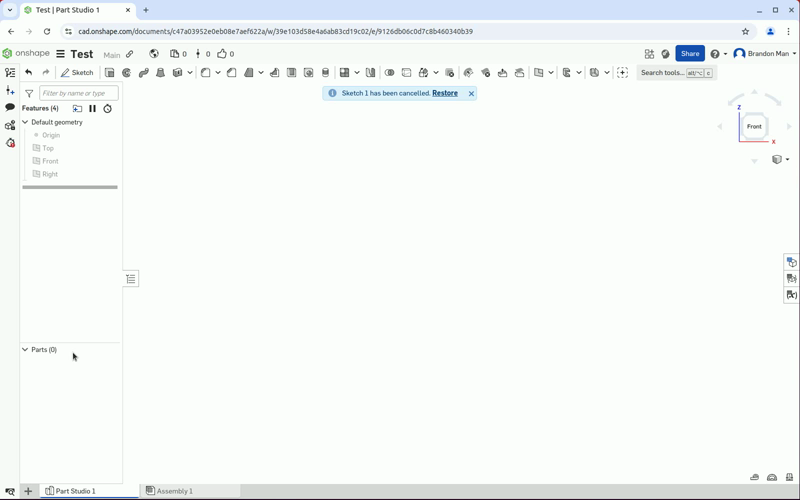
key(shift+s)
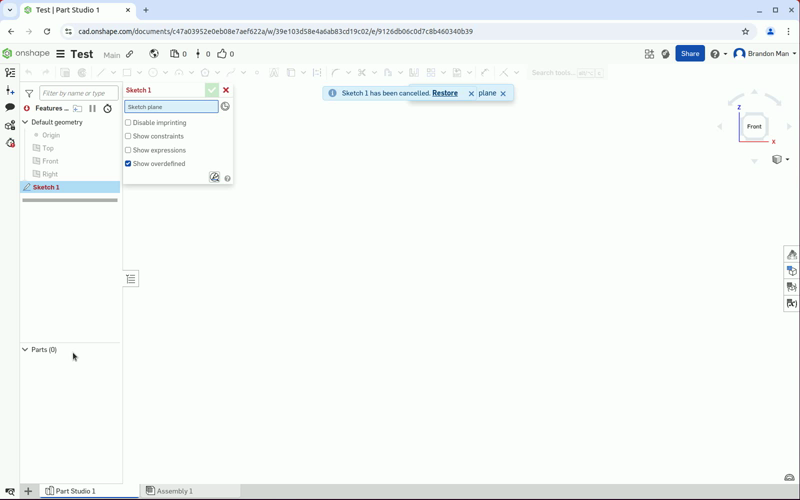
mouse_move(73, 163)
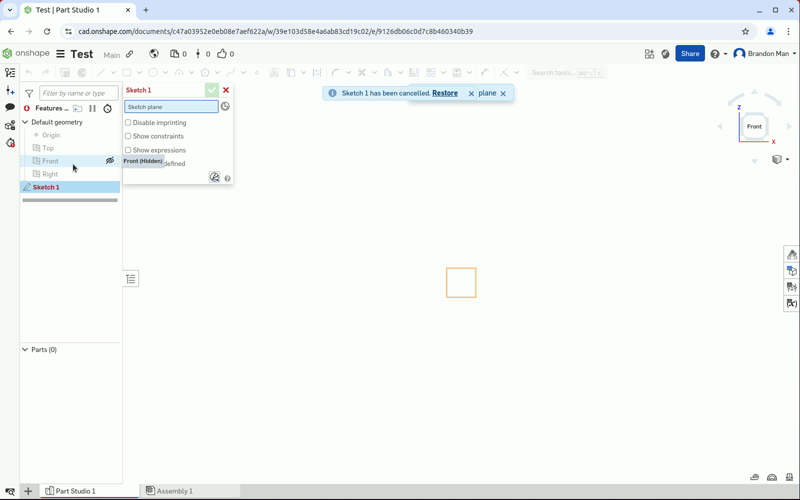
click(73, 163)
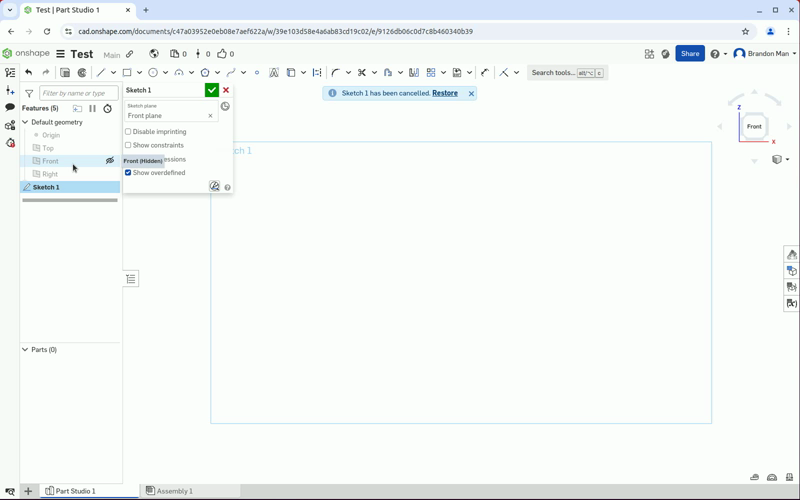
mouse_move(73, 352)
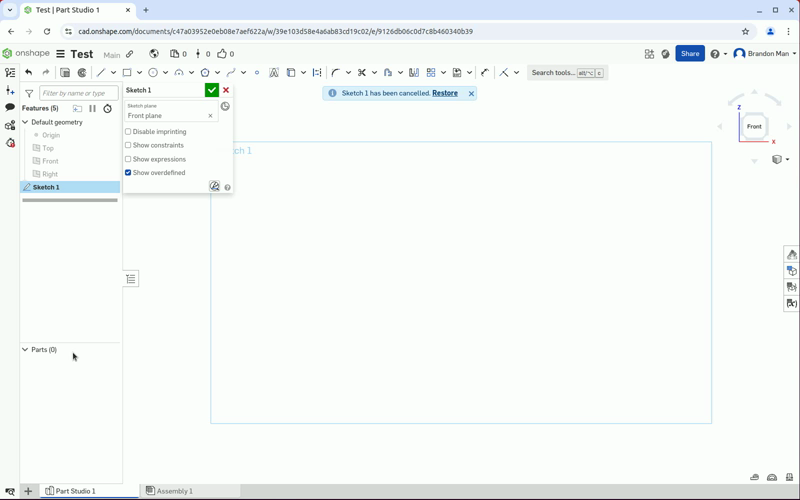
key(y)
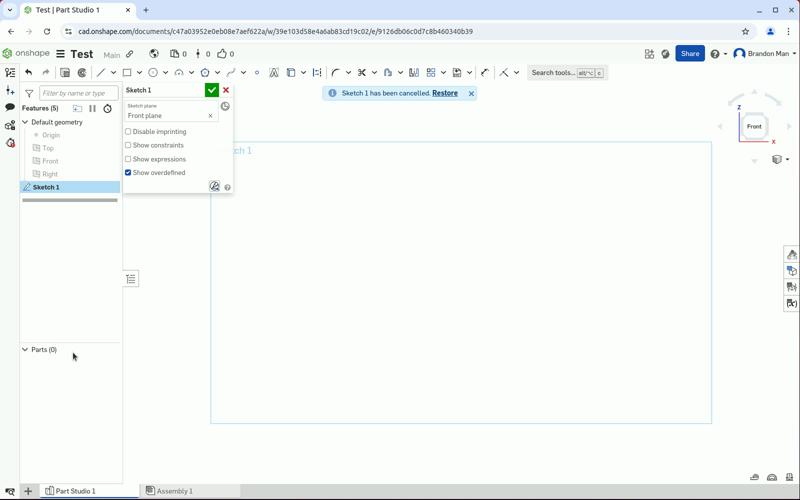
key(l)
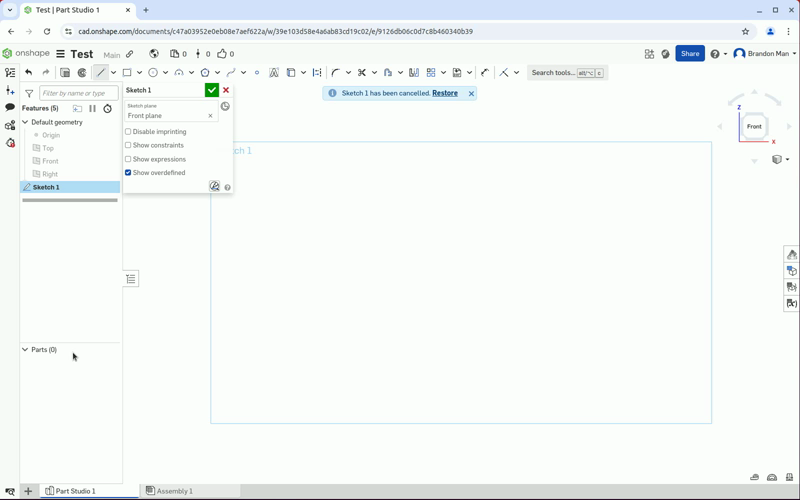
key_down(shift)
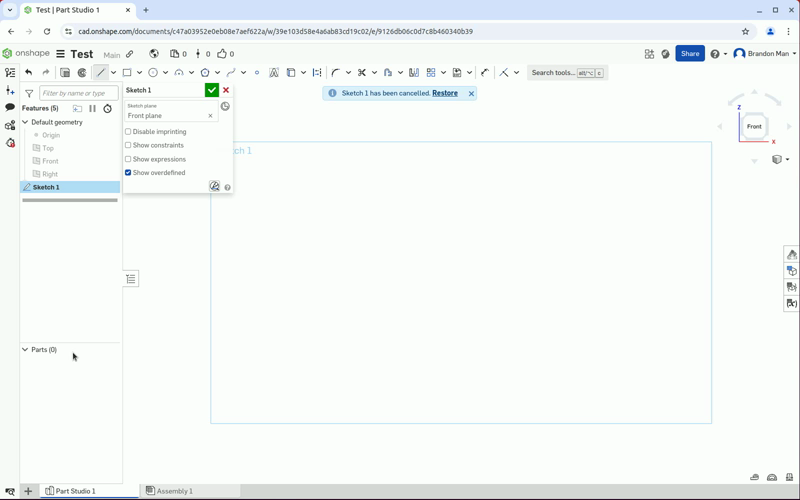
mouse_move(433, 305)
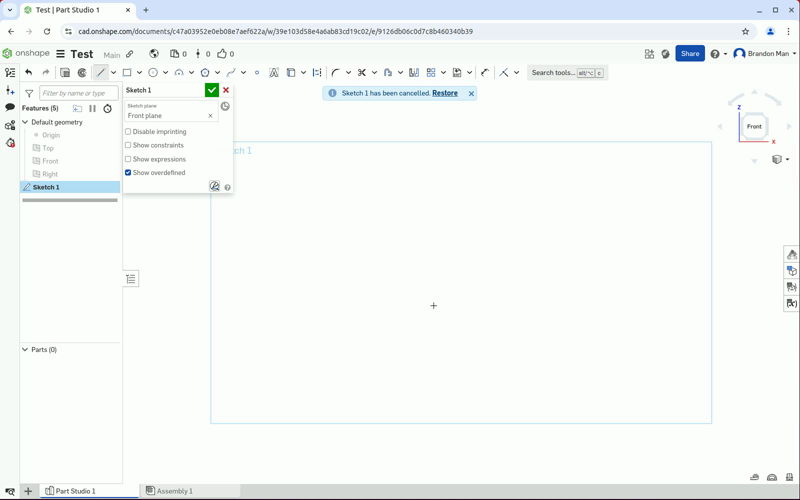
click(433, 305)
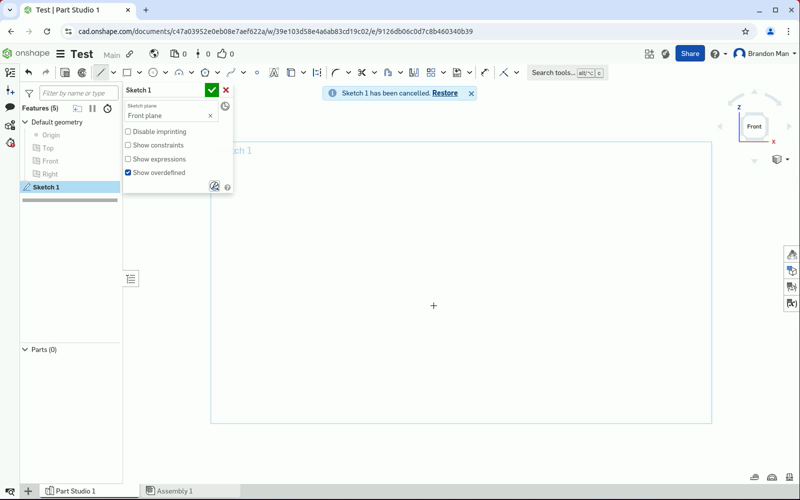
key_up(shift)
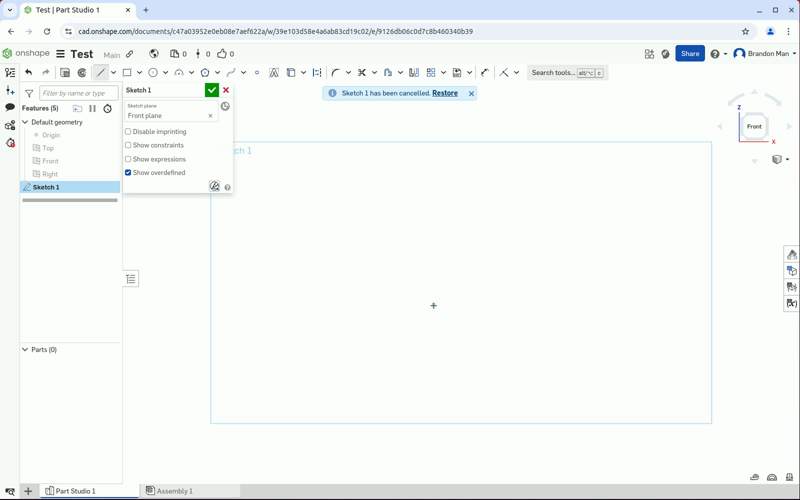
key_down(shift)
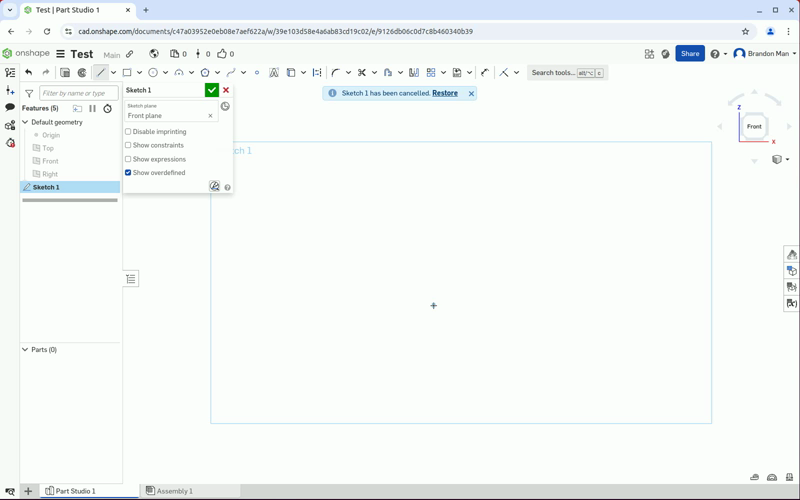
mouse_move(463, 305)
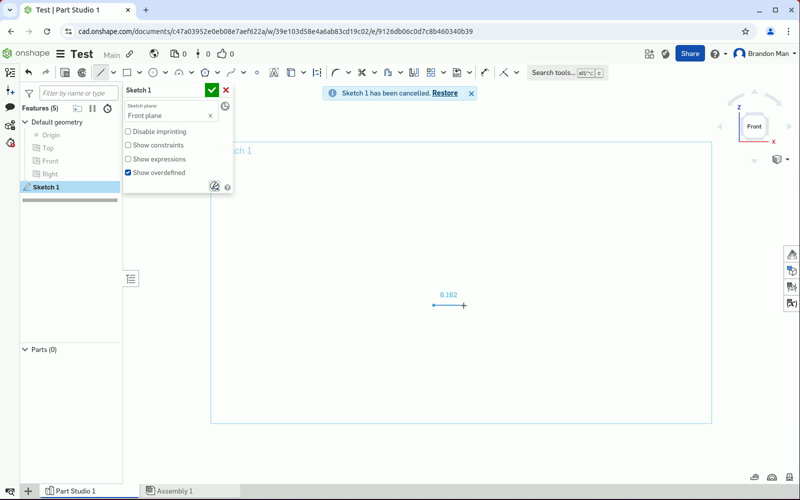
mouse_move(488, 305)
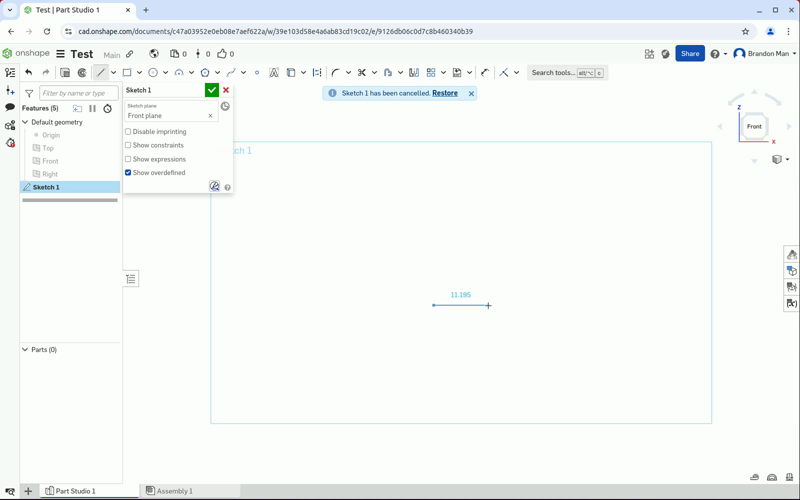
click(488, 305)
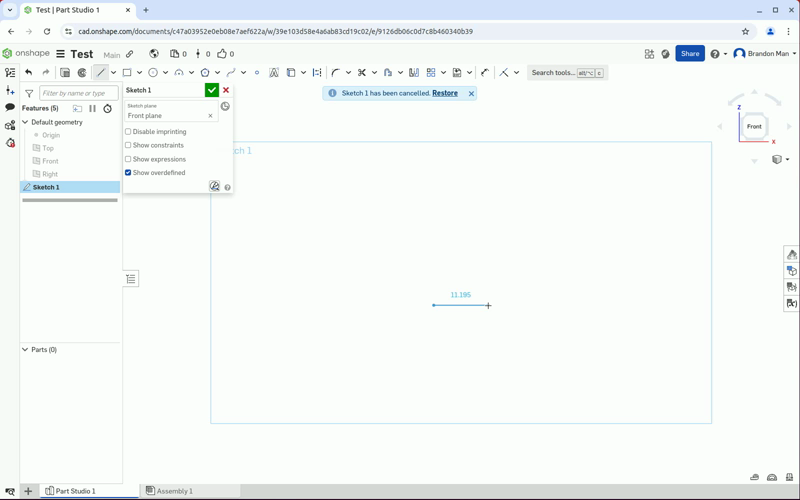
key_up(shift)
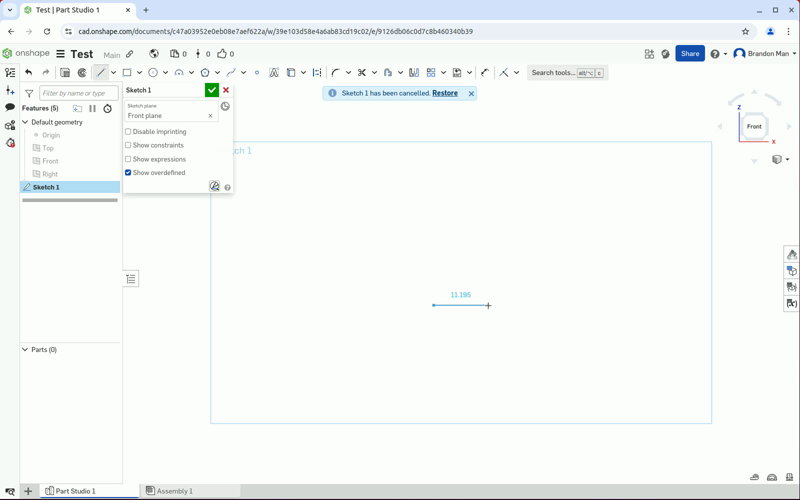
key_down(shift)
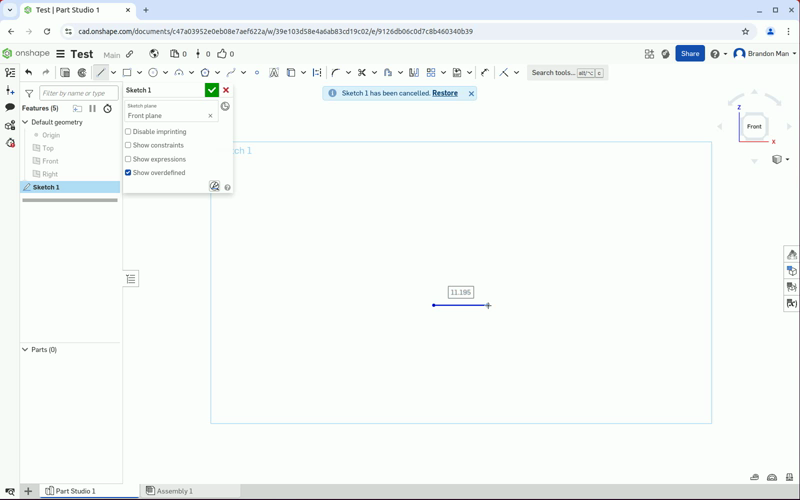
mouse_move(518, 305)
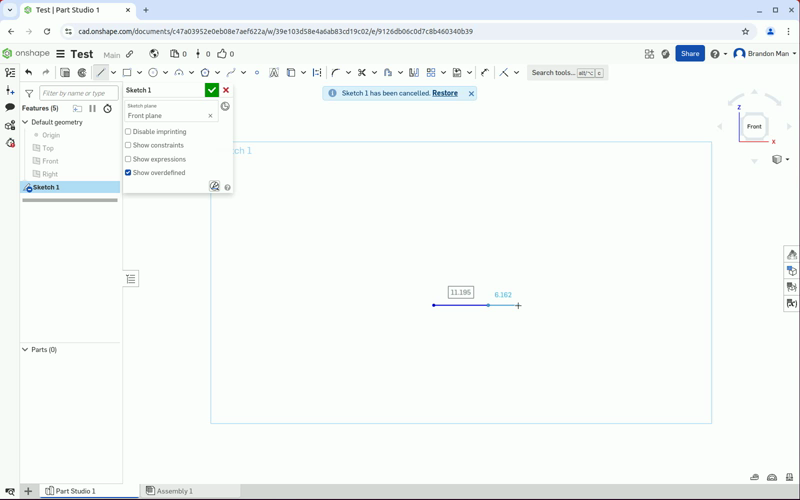
mouse_move(488, 260)
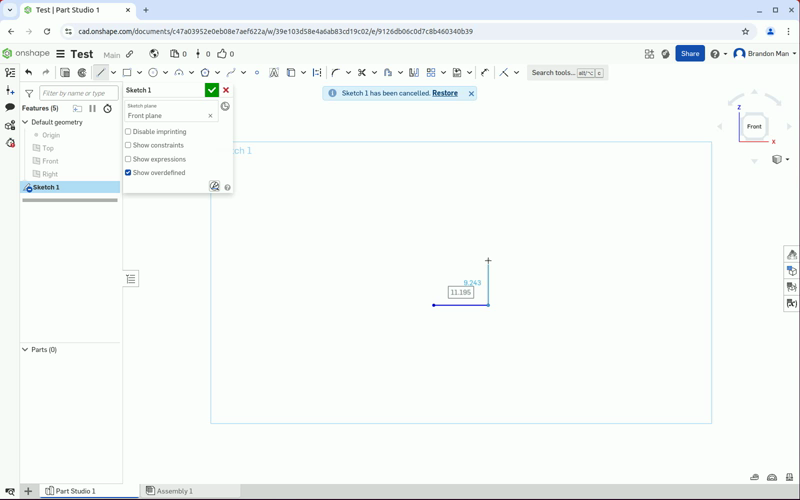
click(488, 260)
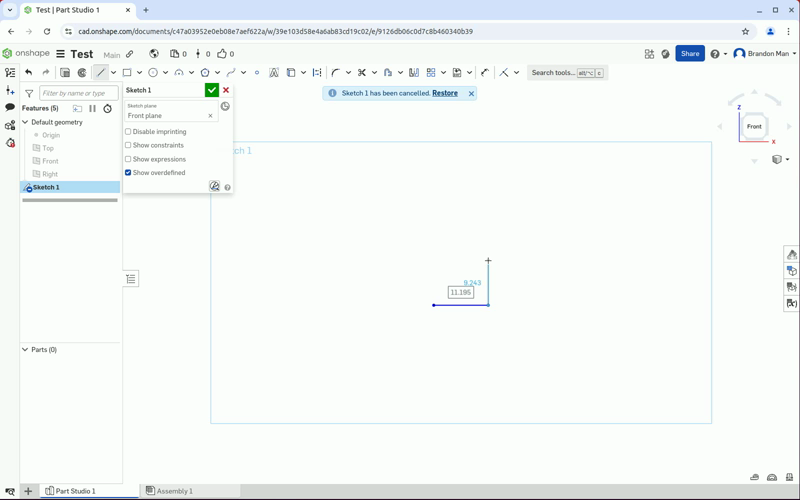
key_up(shift)
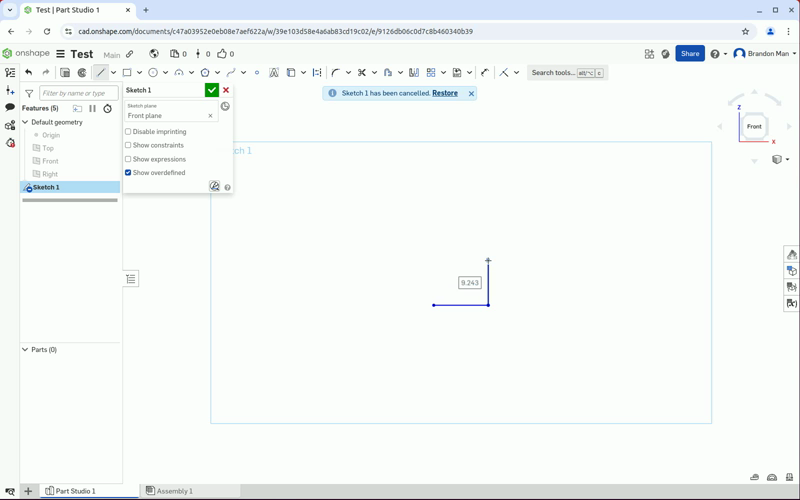
key_down(shift)
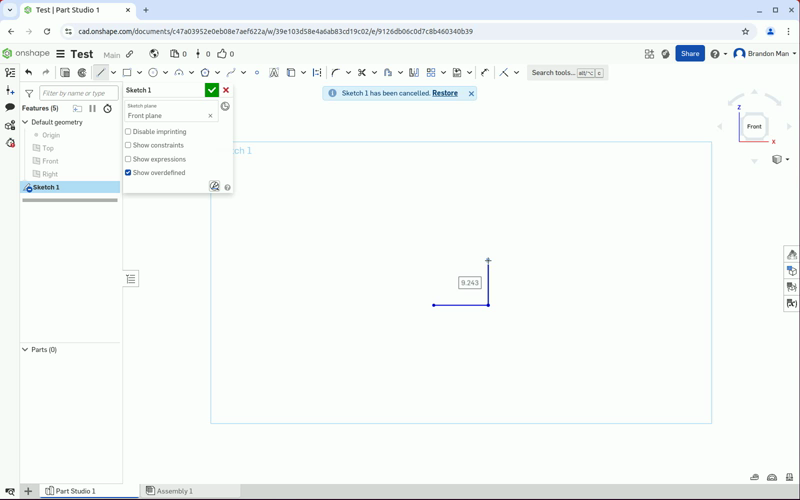
mouse_move(518, 260)
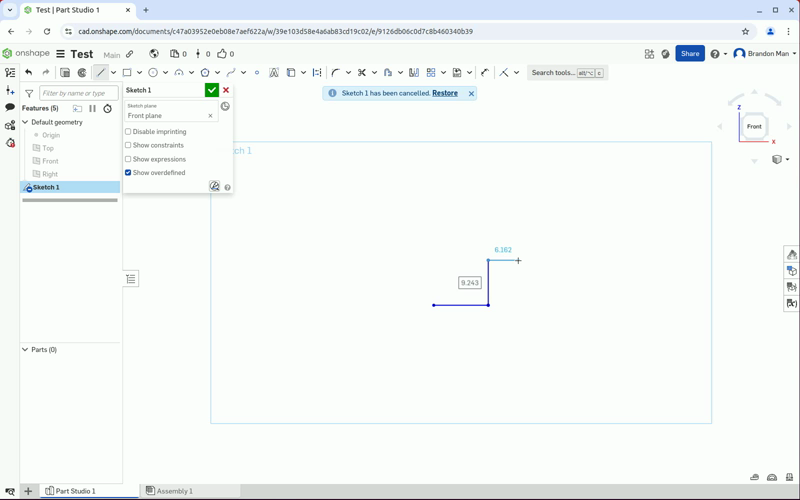
mouse_move(453, 260)
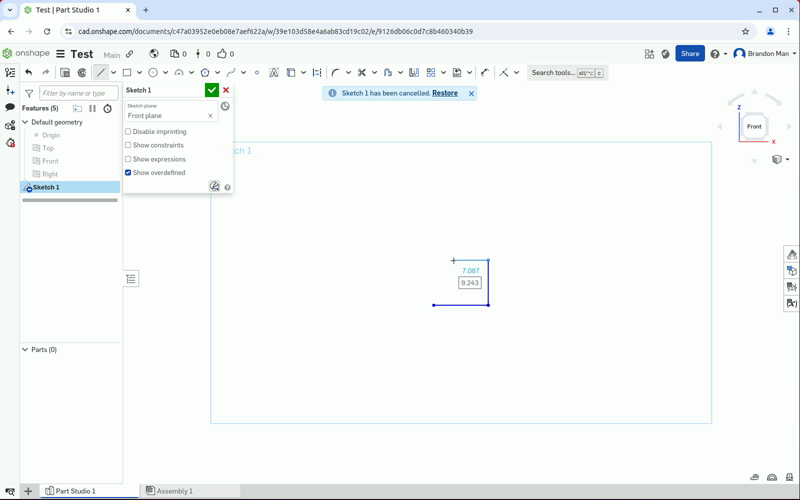
click(453, 260)
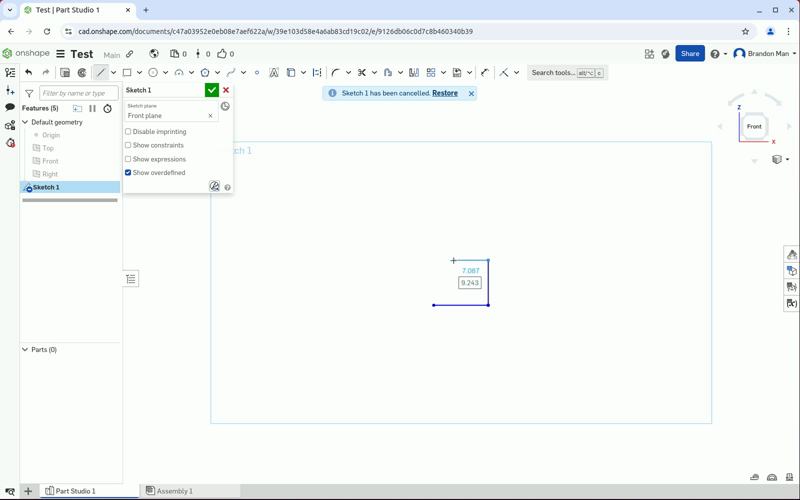
key_up(shift)
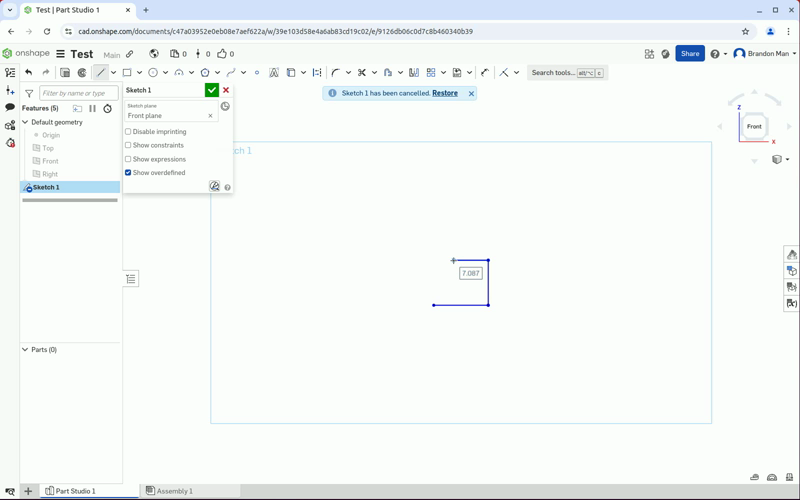
key_down(shift)
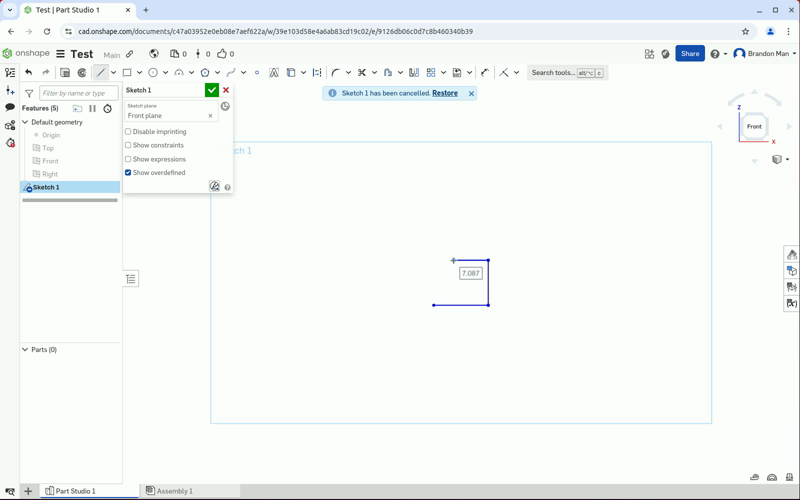
mouse_move(483, 260)
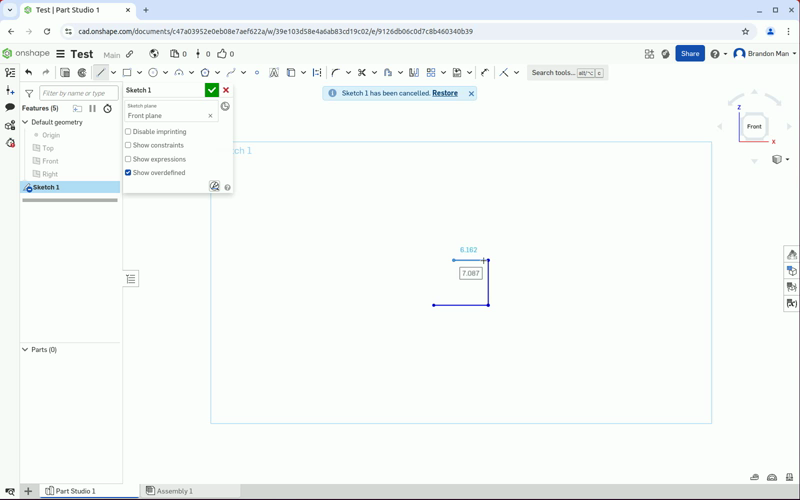
mouse_move(433, 260)
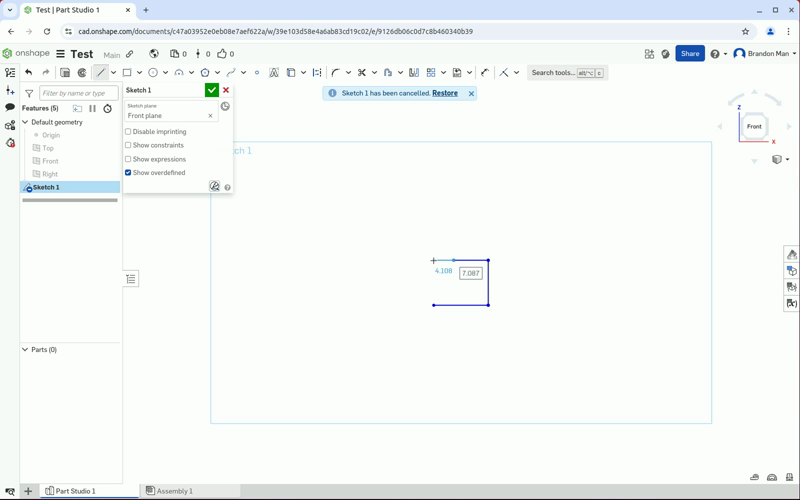
click(433, 260)
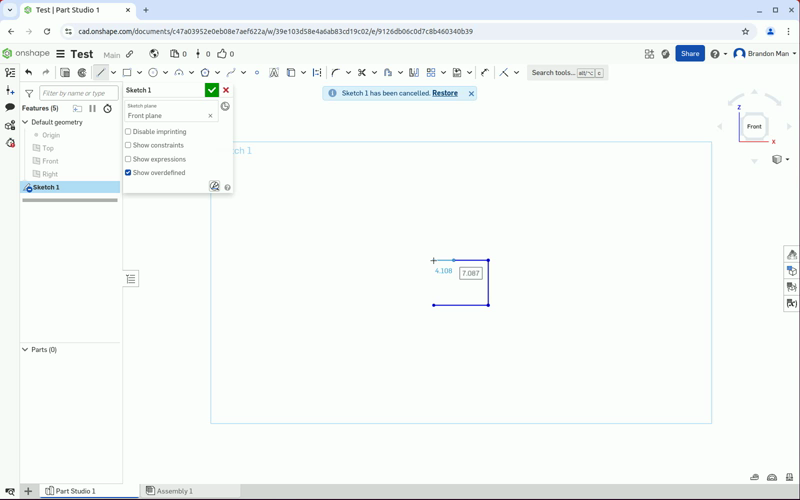
key_up(shift)
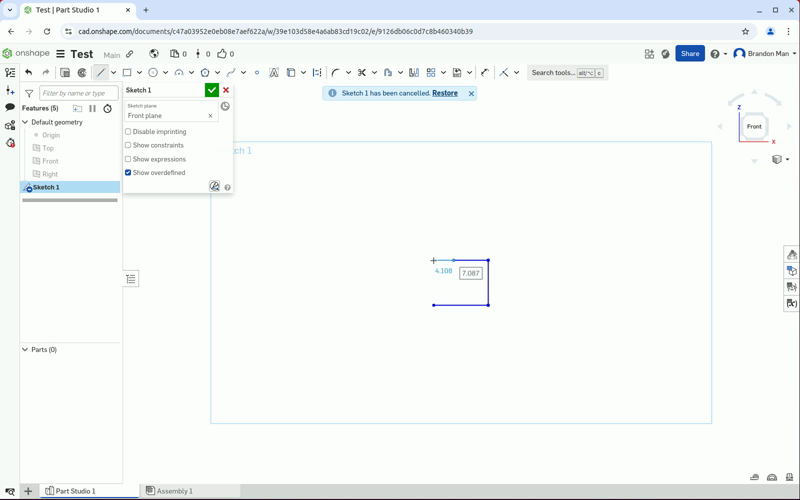
mouse_move(463, 260)
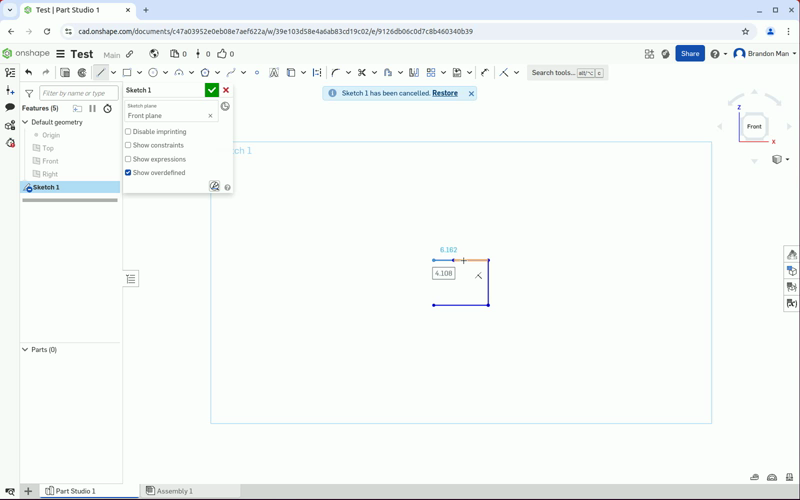
key_down(shift)
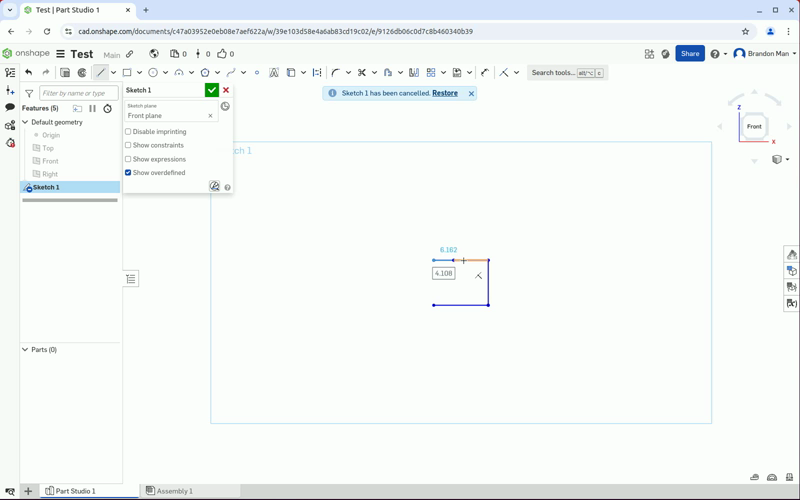
mouse_move(433, 305)
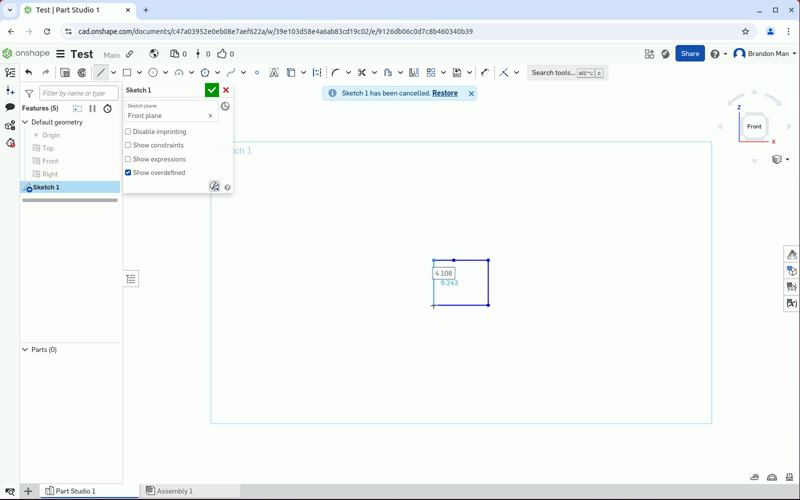
key_up(shift)
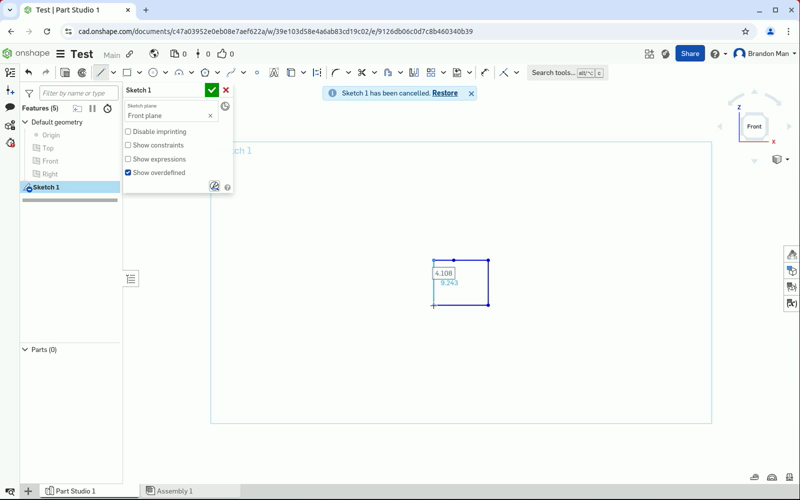
click(433, 305)
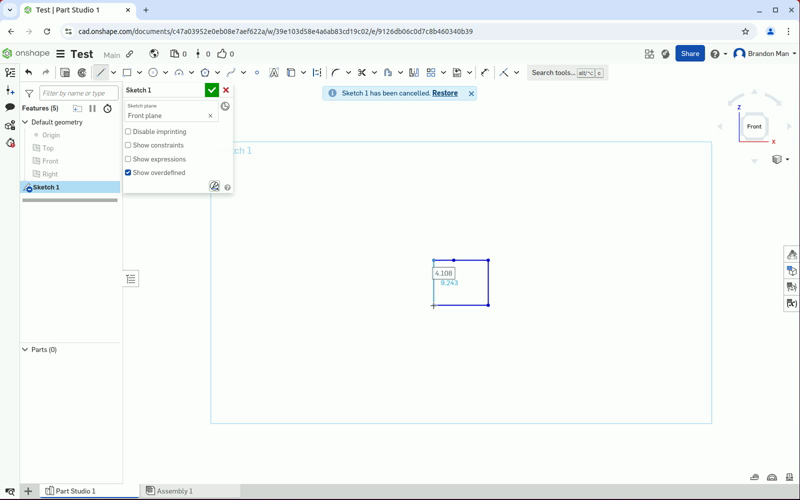
key(esc)
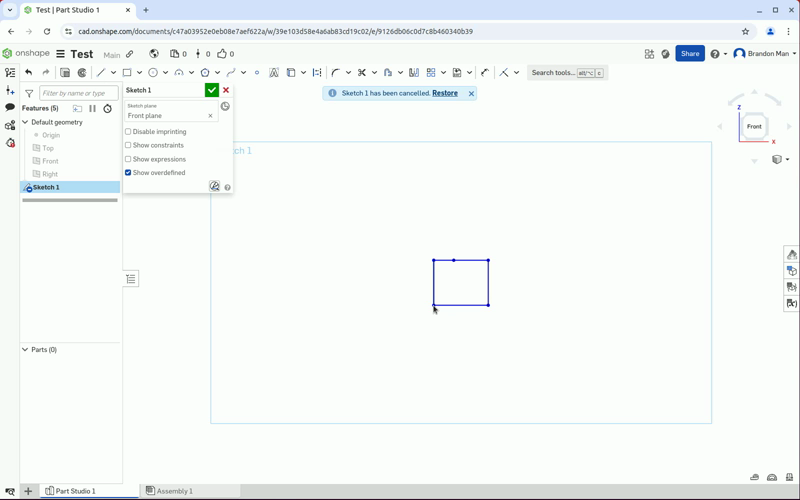
mouse_move(476, 266)
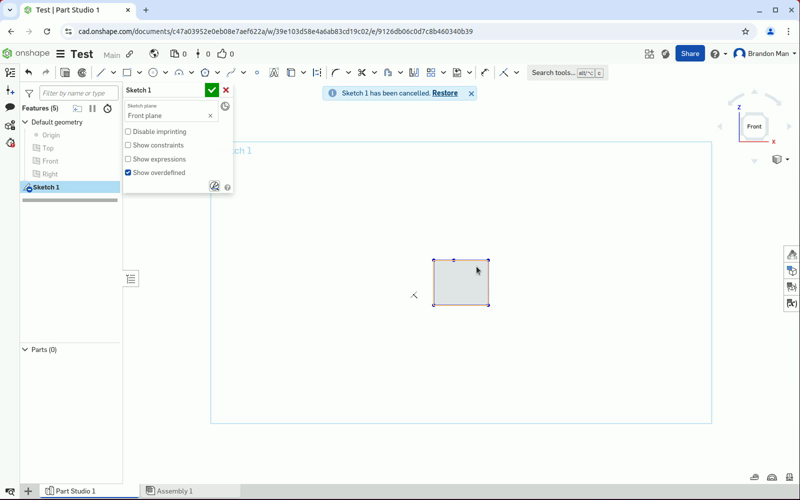
click(476, 266)
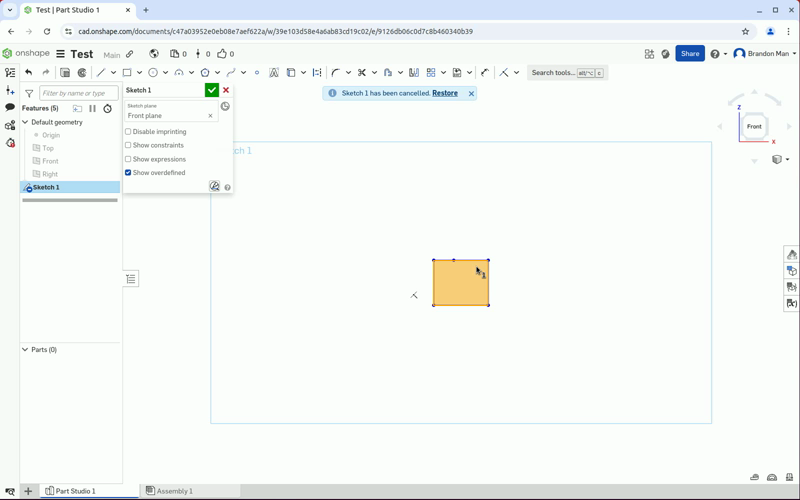
mouse_move(73, 352)
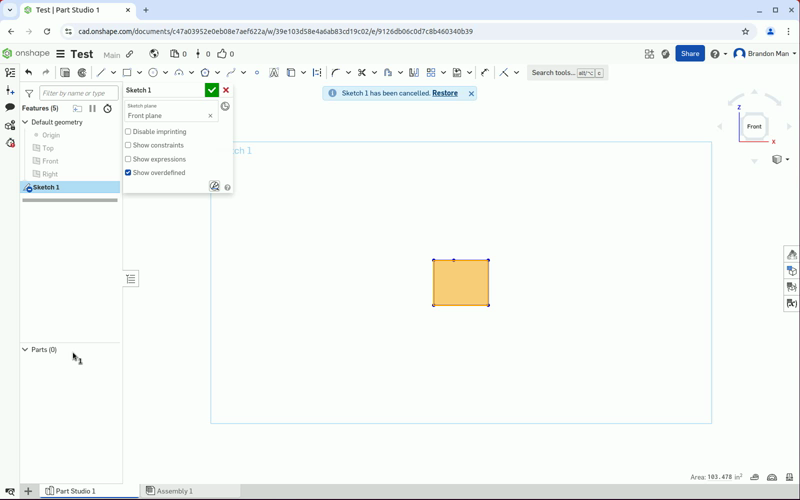
key(shift+y)
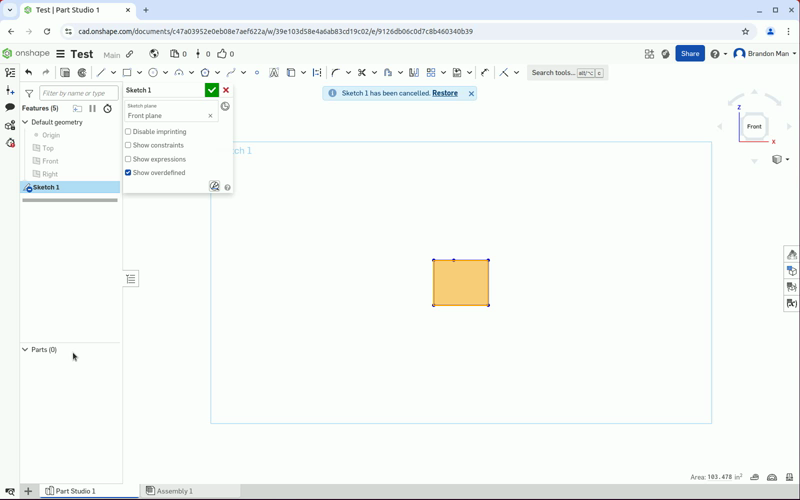
key(shift+e)
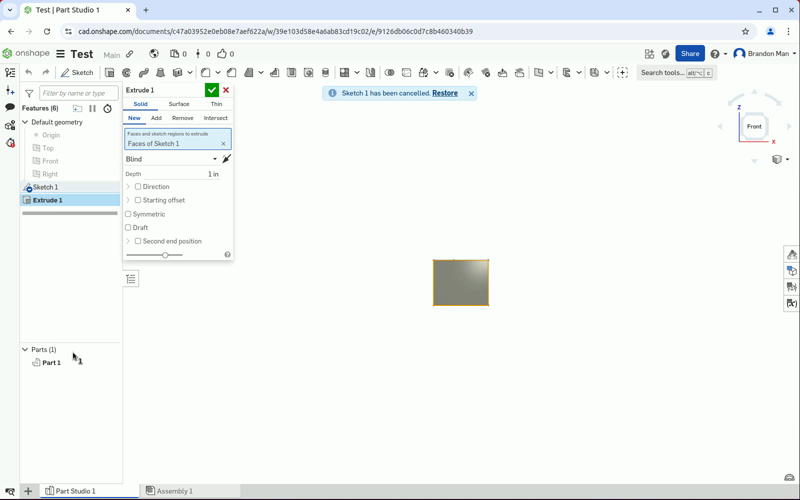
mouse_move(143, 106)
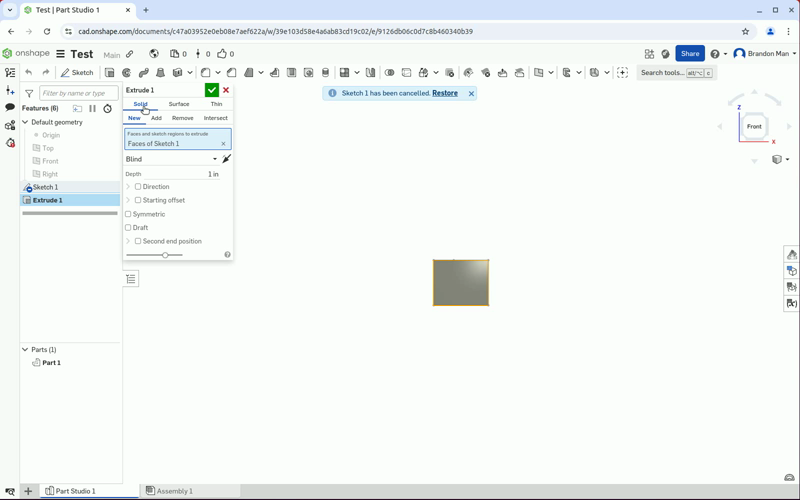
click(143, 106)
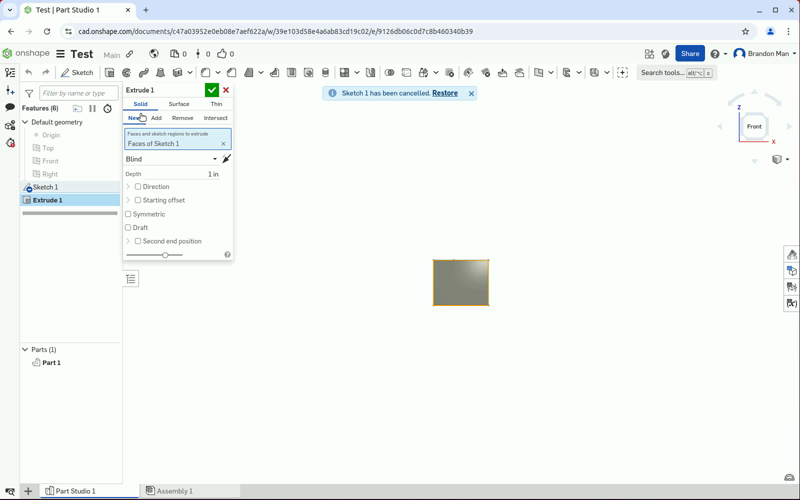
mouse_move(137, 120)
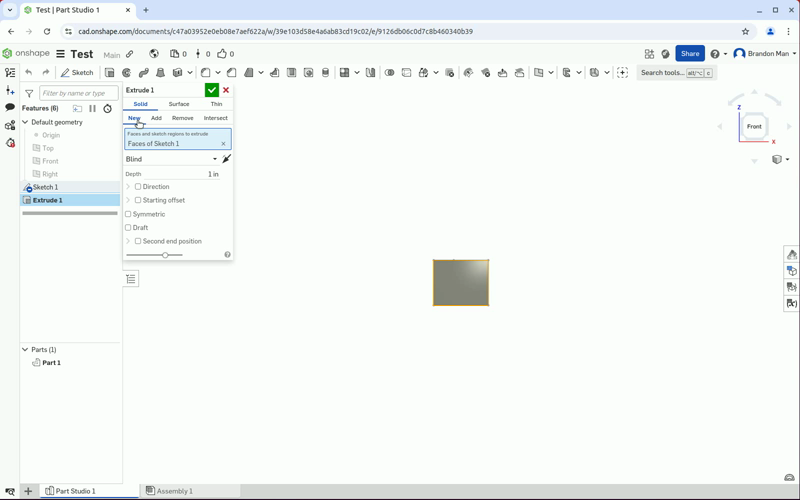
click(137, 120)
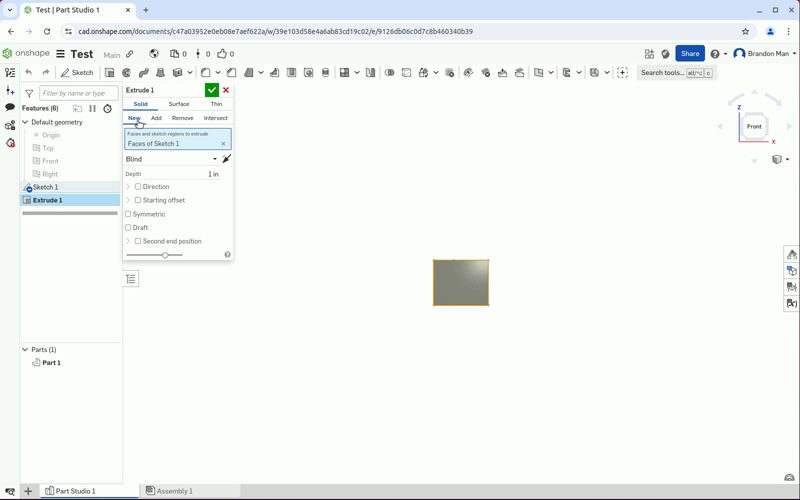
key(tab, 4)
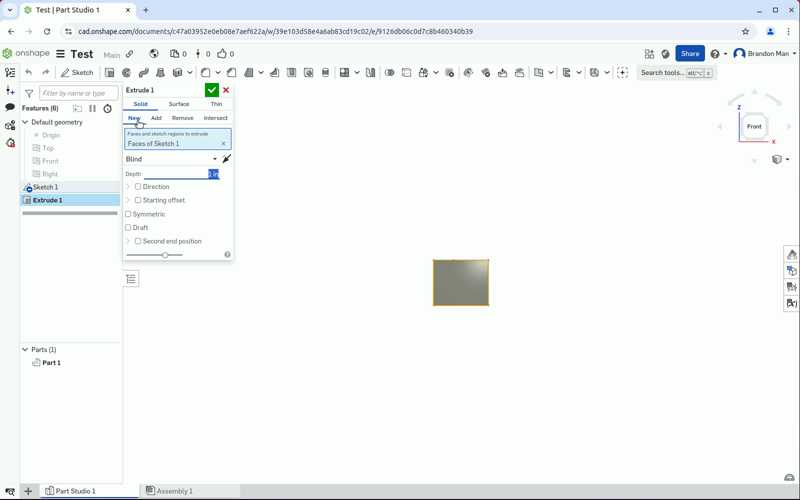
text(25.996)
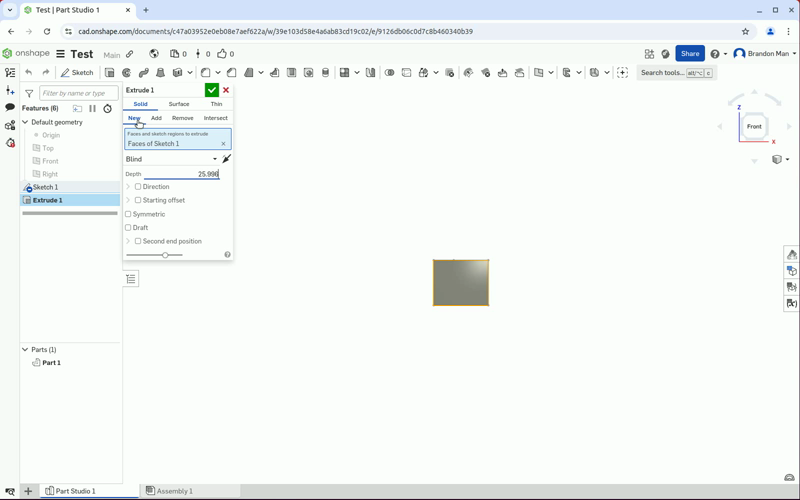
key(tab, 3)
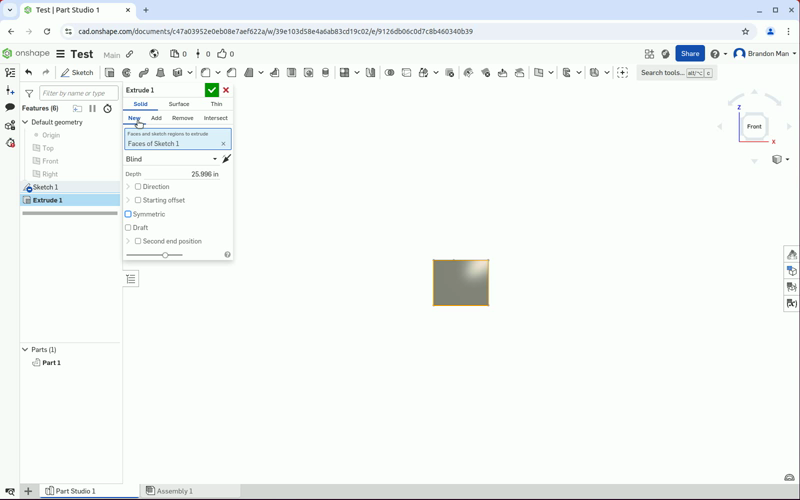
key(space)
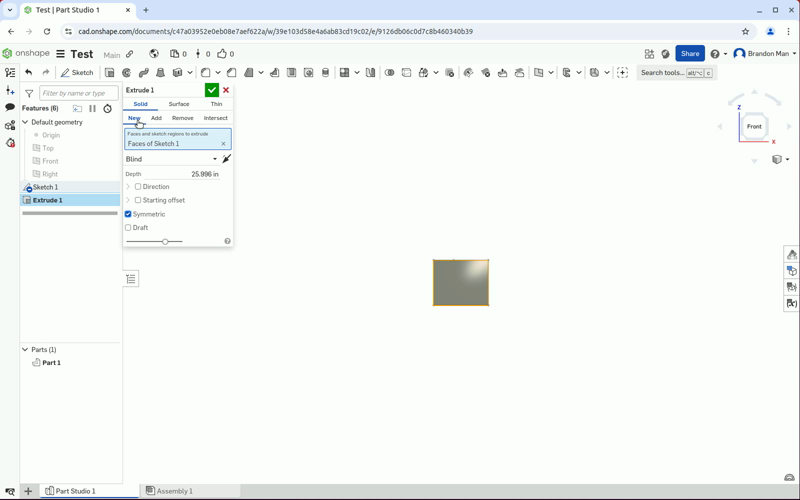
key(enter)
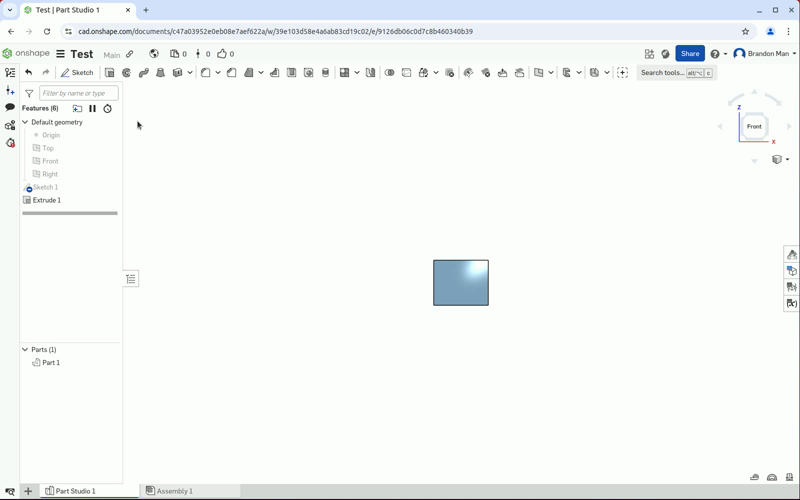
key(shift+h)
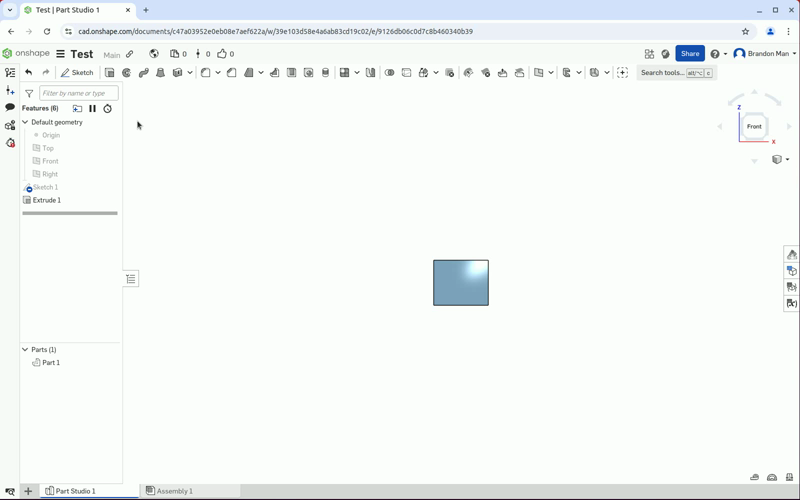
key(shift+h)
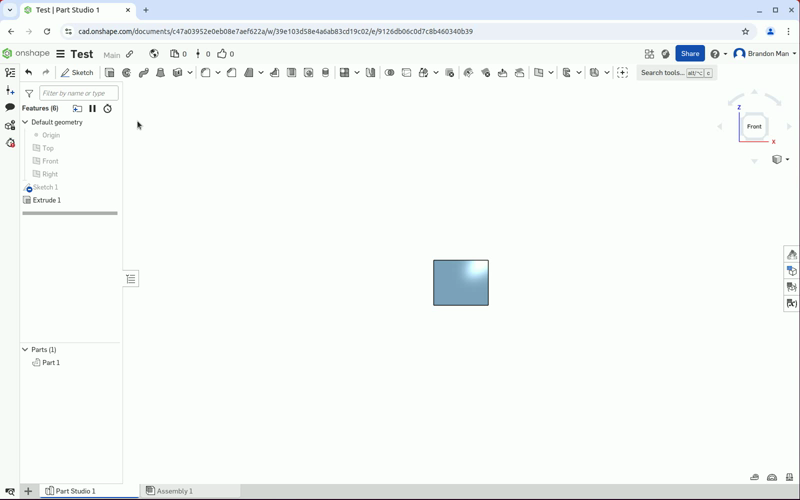
mouse_move(73, 189)
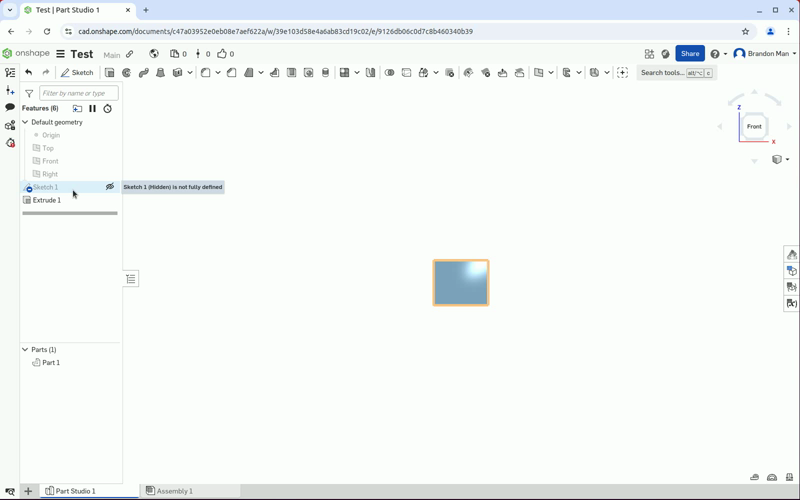
click(73, 189)
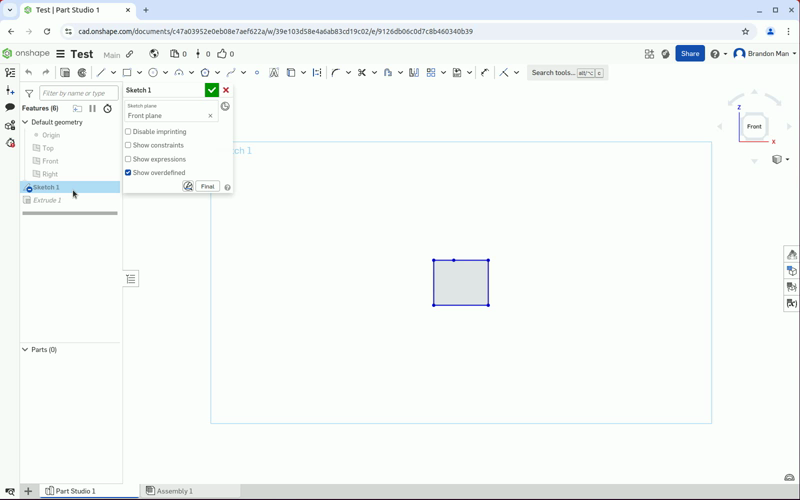
mouse_move(229, 92)
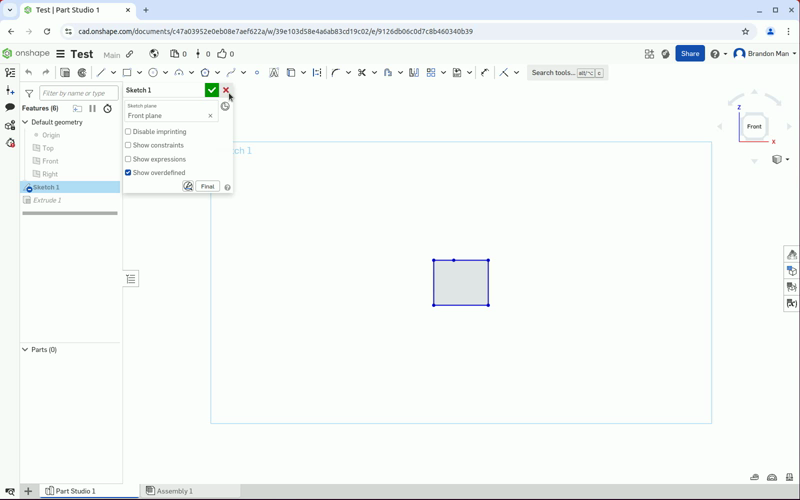
click(229, 92)
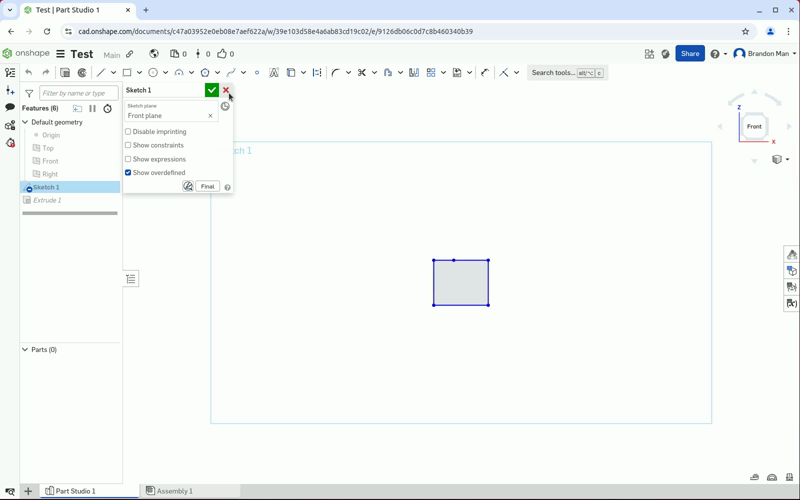
key(shift+s)
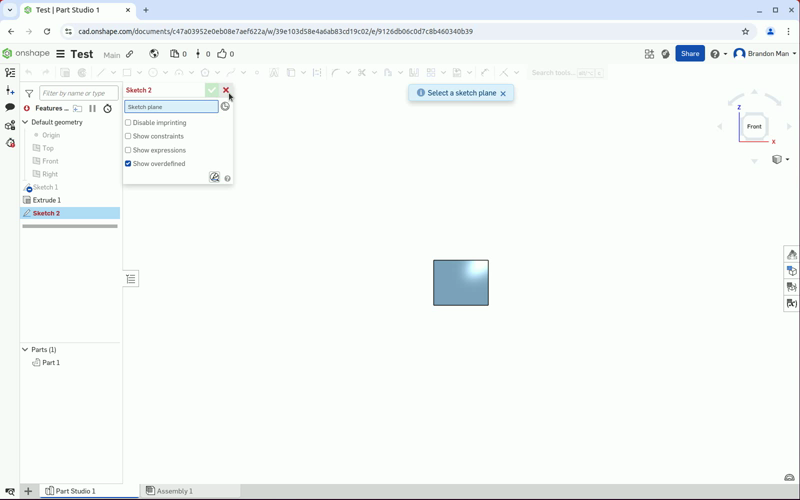
mouse_move(73, 163)
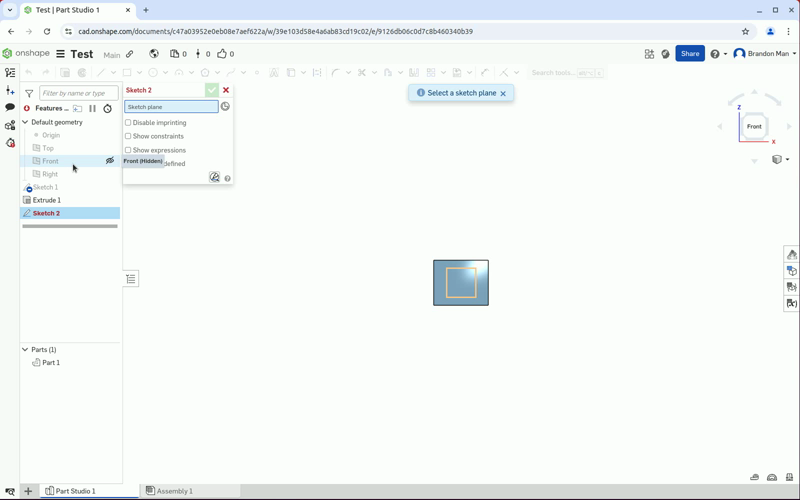
click(73, 163)
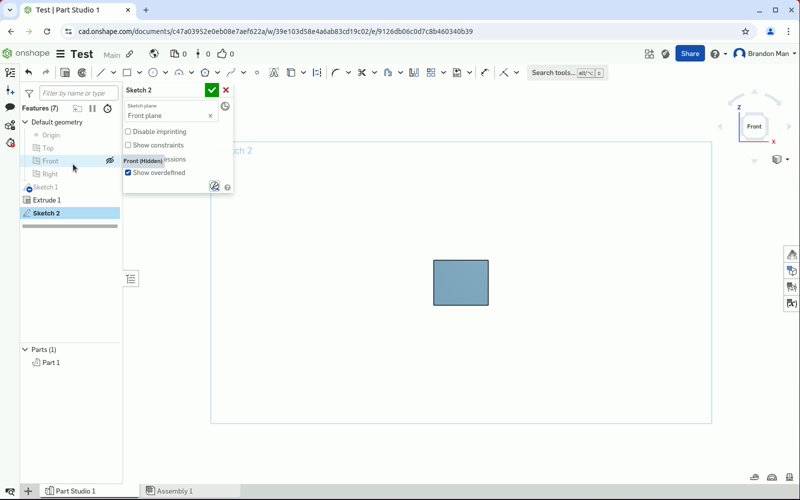
mouse_move(73, 352)
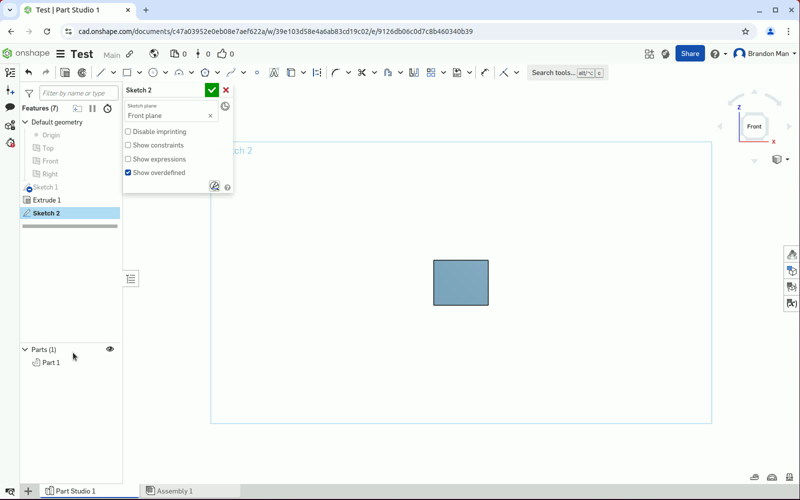
key(y)
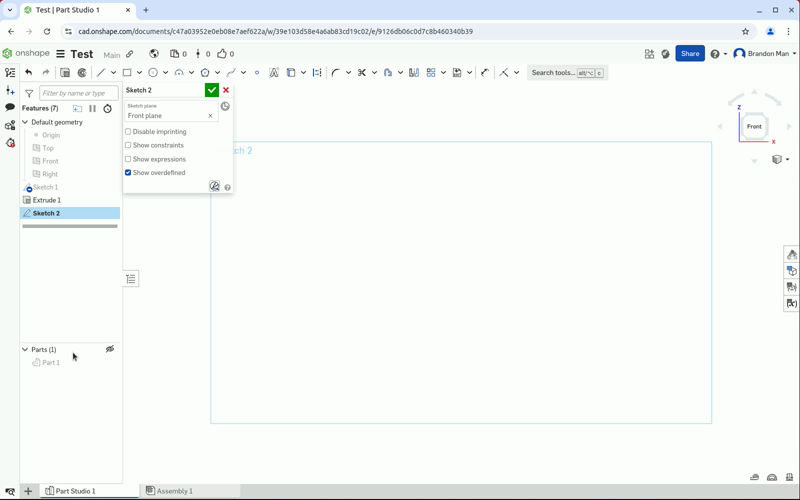
key(l)
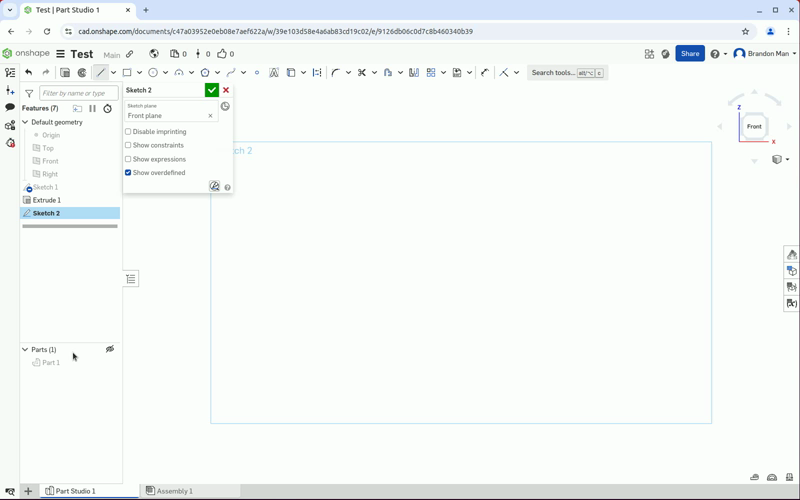
key_down(shift)
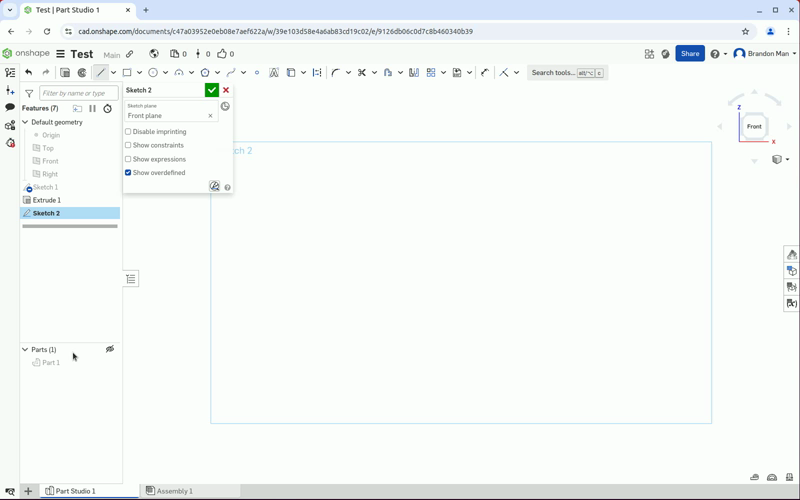
mouse_move(511, 228)
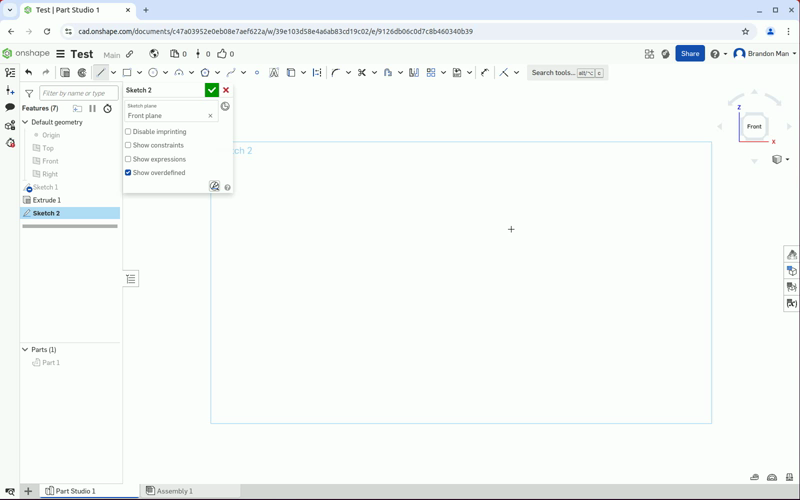
click(511, 228)
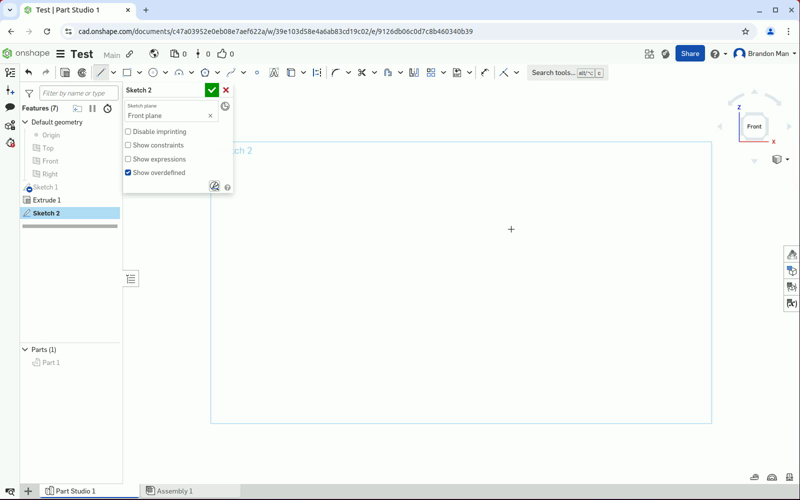
key_up(shift)
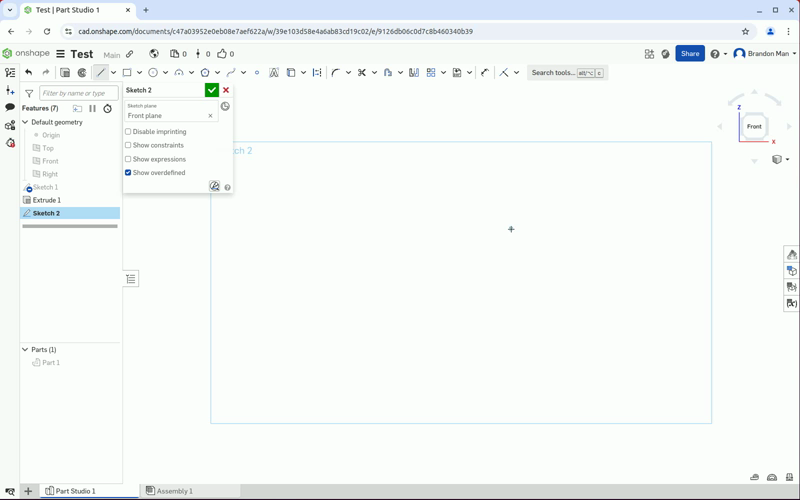
key_down(shift)
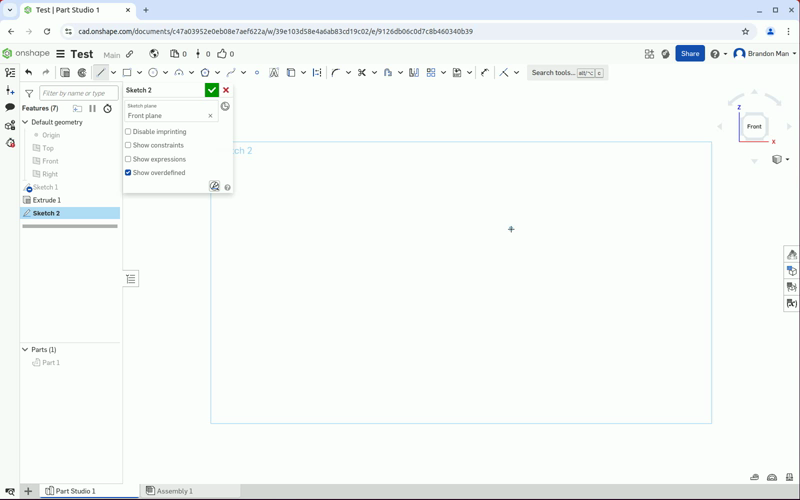
mouse_move(573, 228)
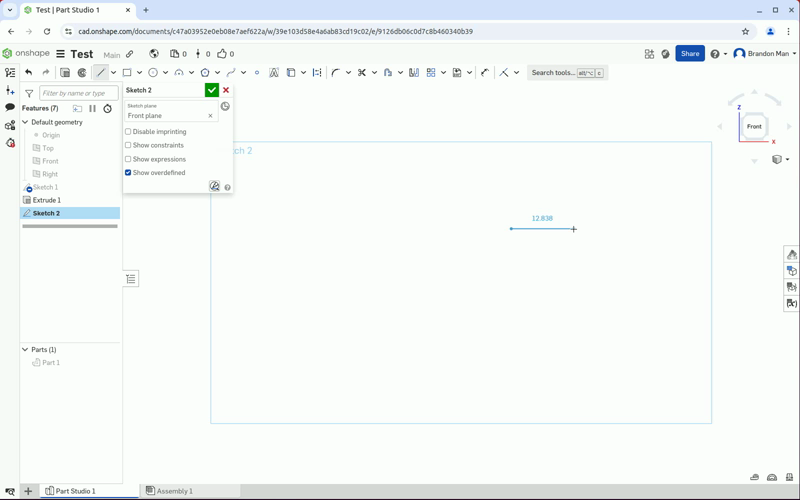
click(573, 228)
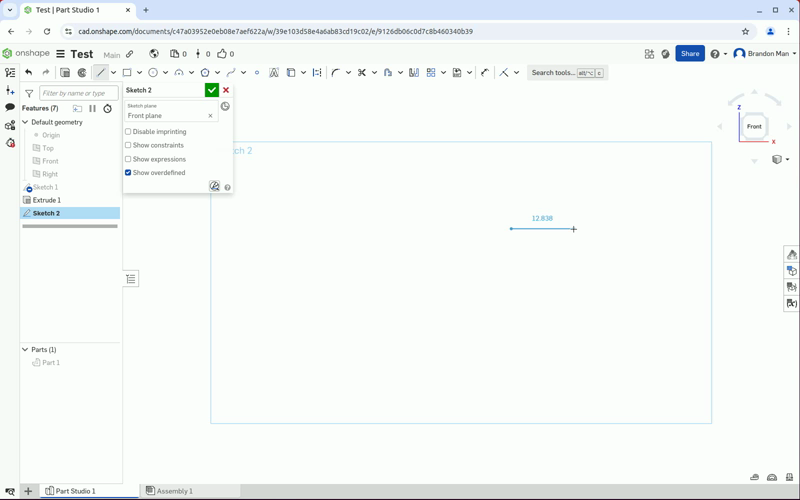
key_up(shift)
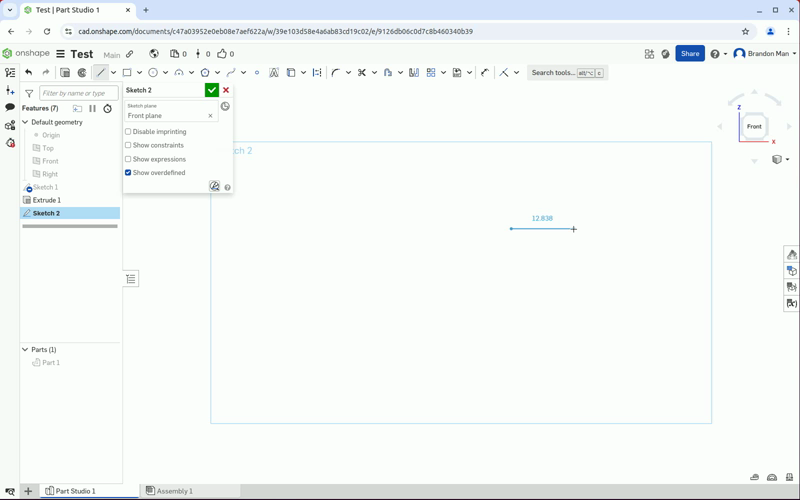
key_down(shift)
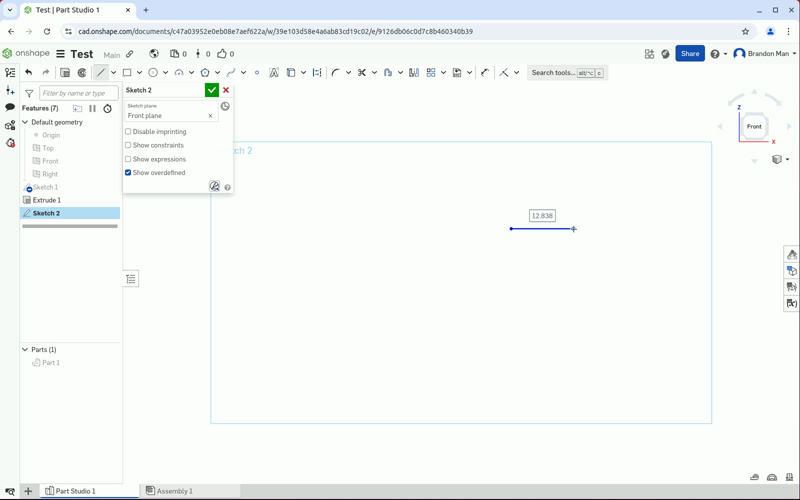
mouse_move(589, 228)
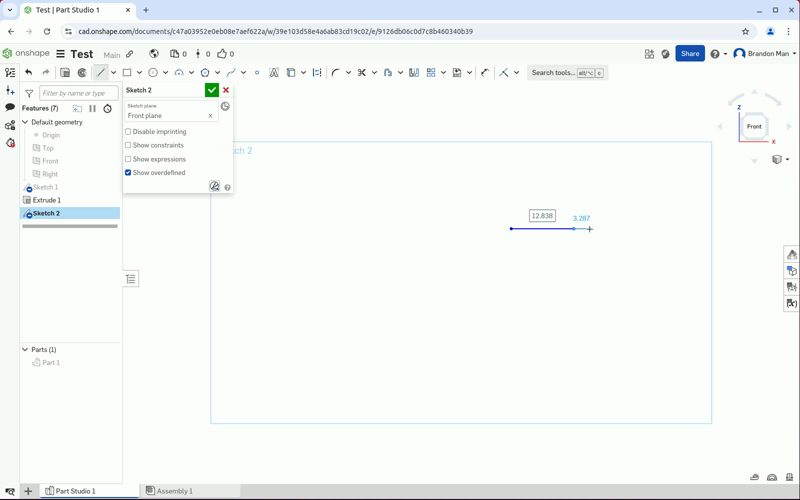
mouse_move(573, 179)
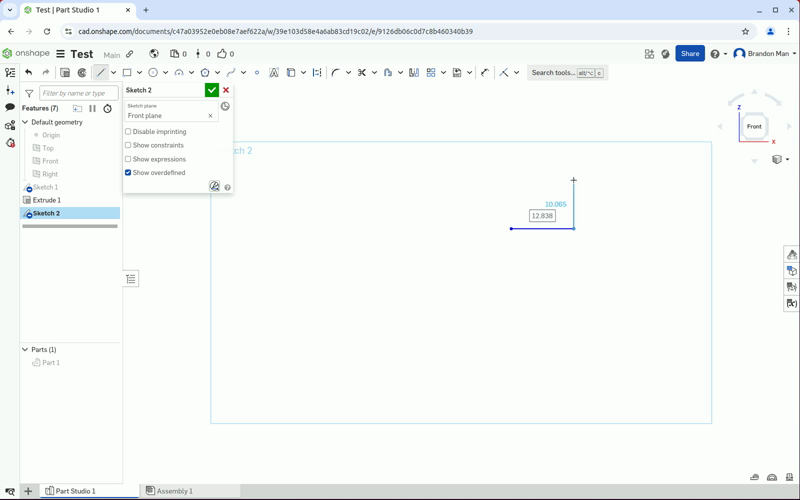
click(573, 179)
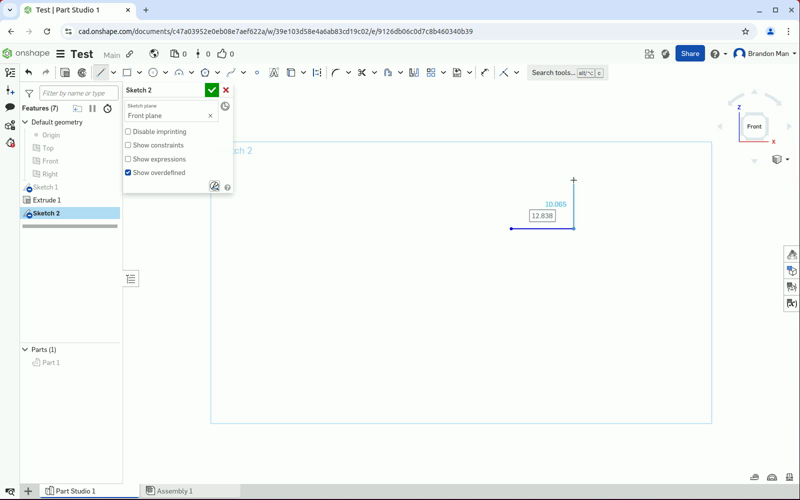
key_up(shift)
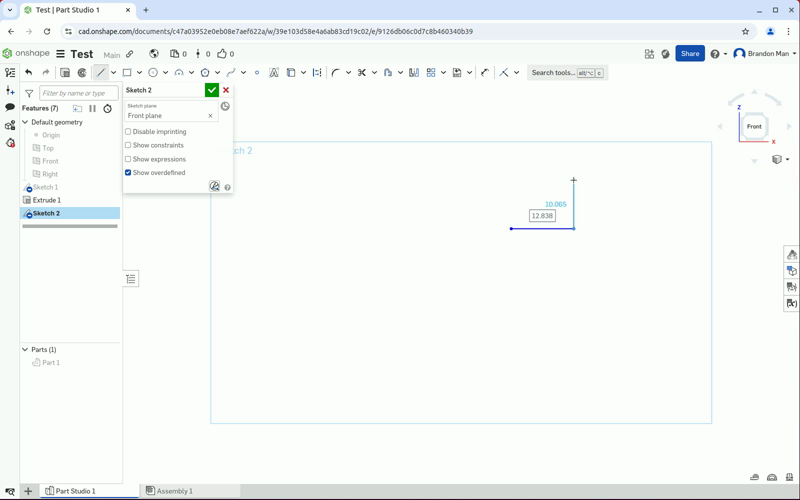
key_down(shift)
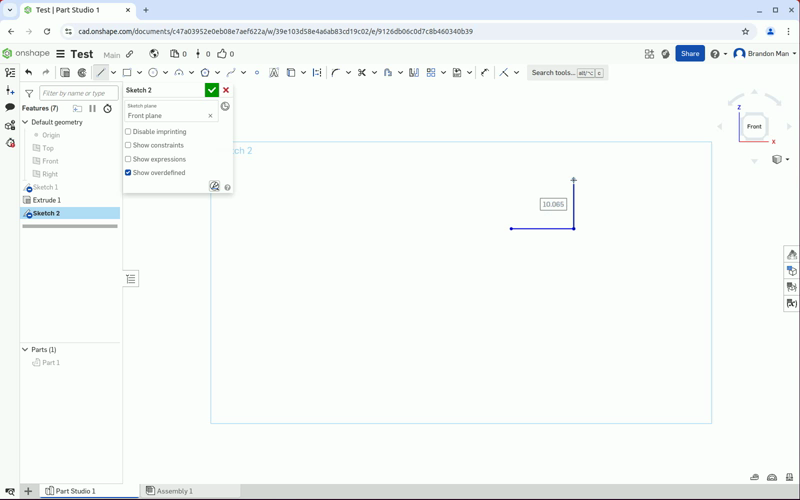
mouse_move(511, 179)
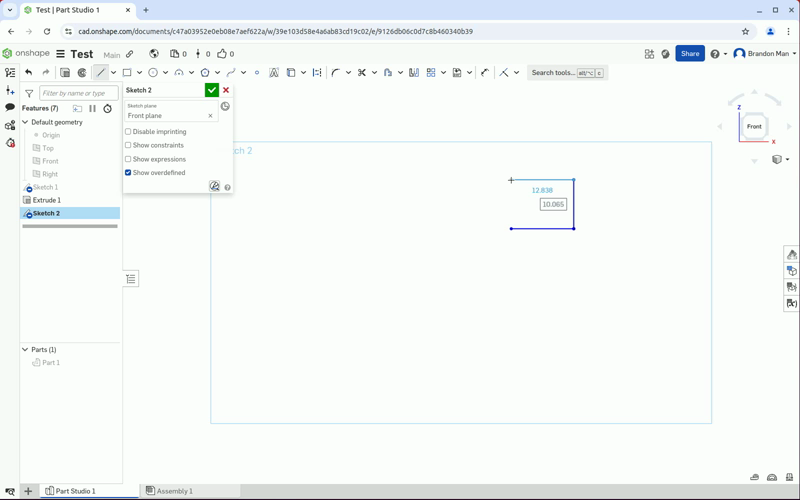
click(511, 179)
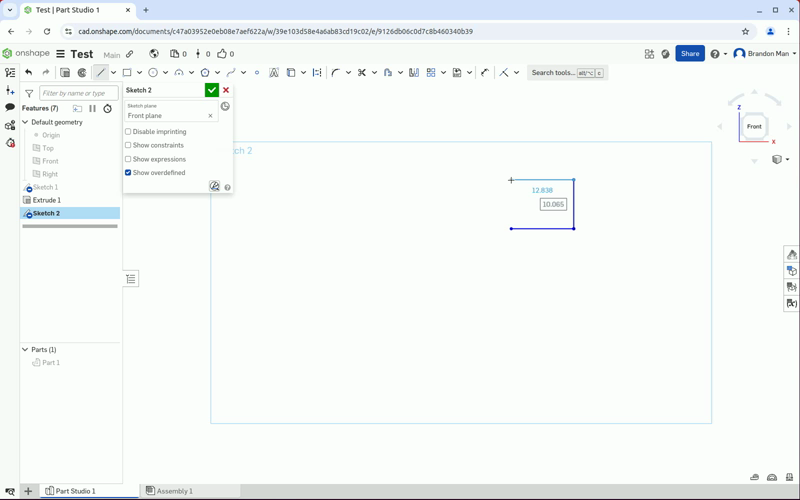
key_up(shift)
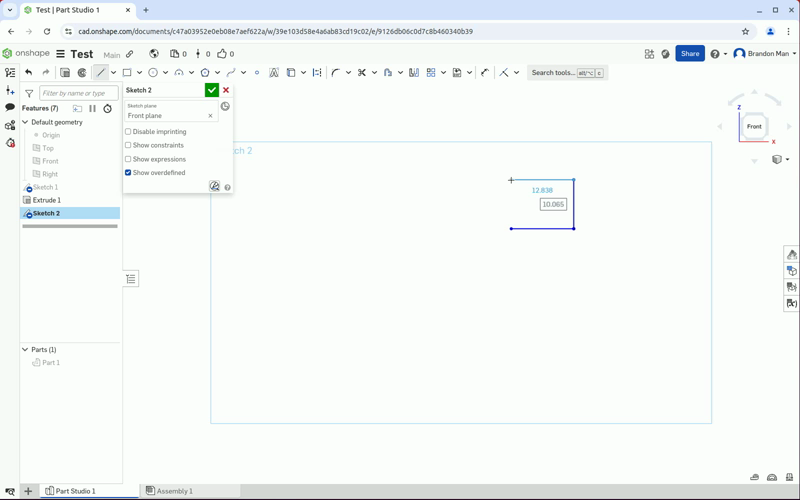
key_down(shift)
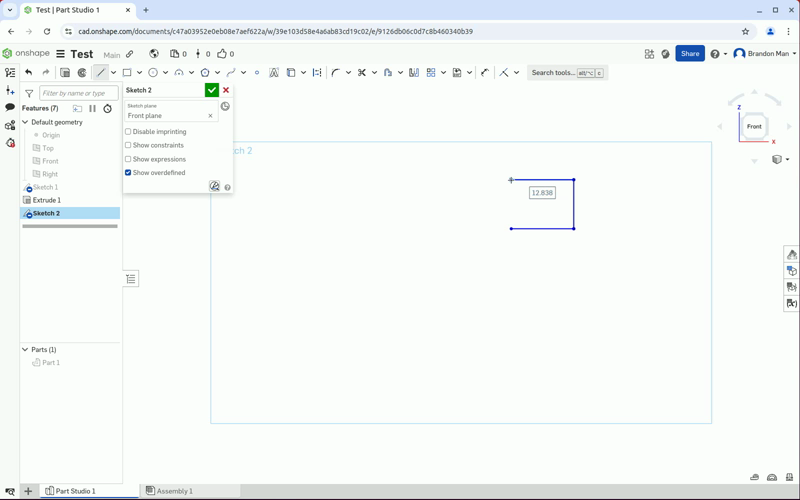
mouse_move(541, 179)
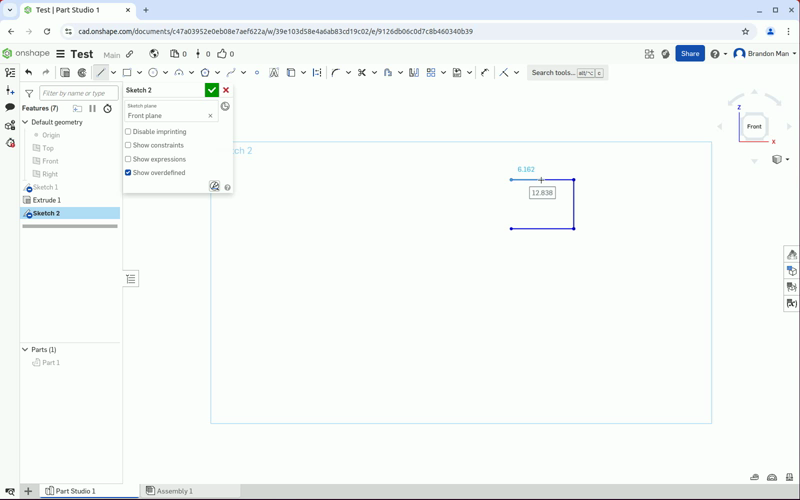
mouse_move(511, 188)
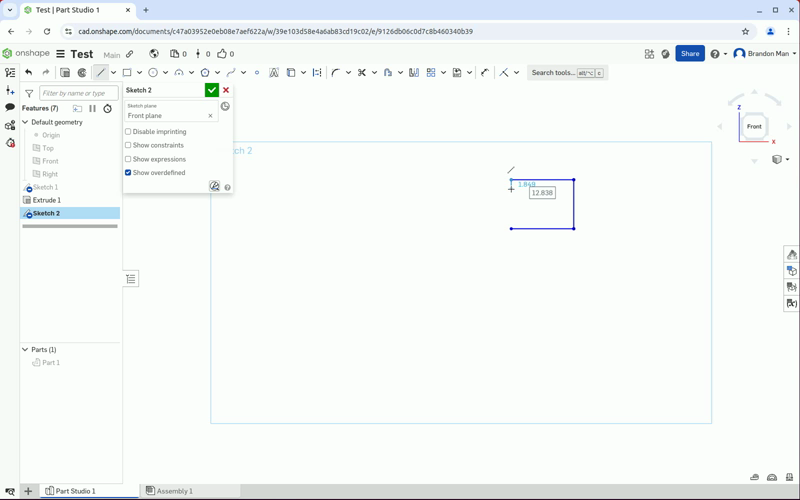
click(511, 188)
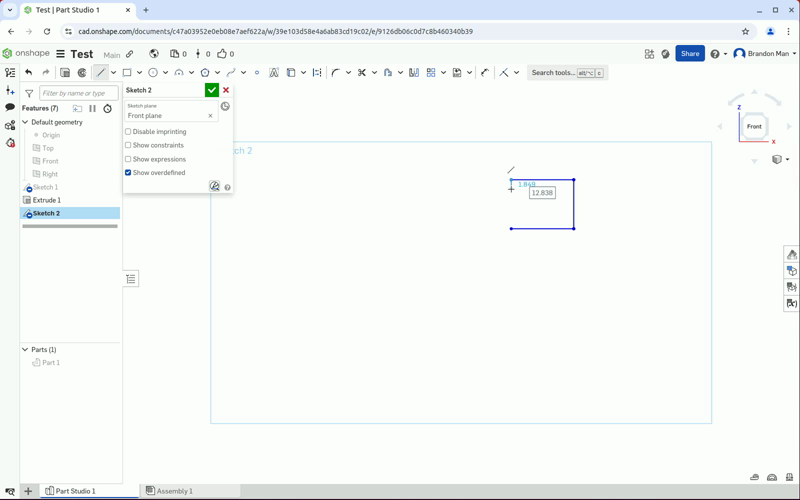
key_up(shift)
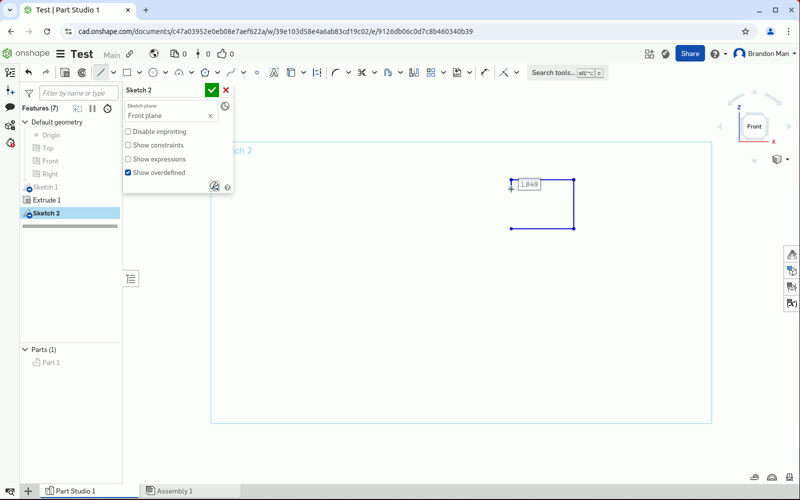
key_down(shift)
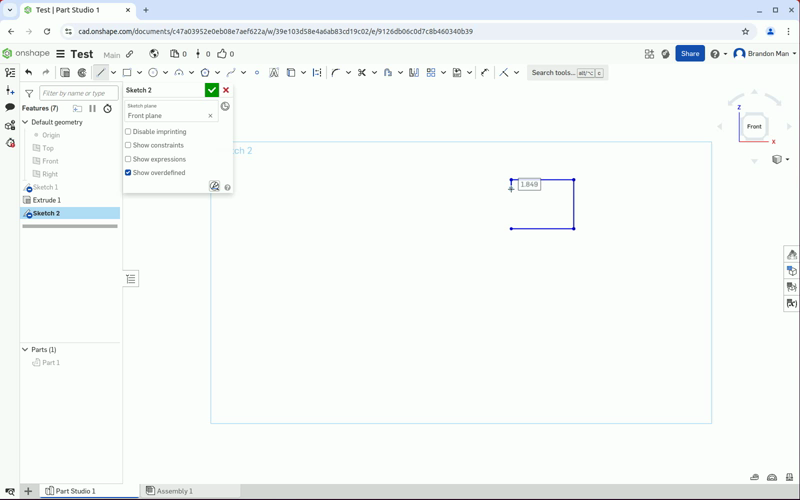
mouse_move(541, 188)
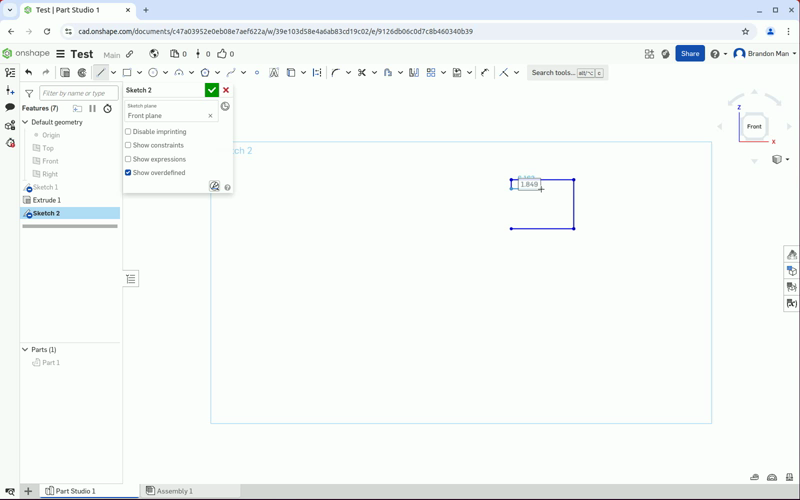
mouse_move(511, 222)
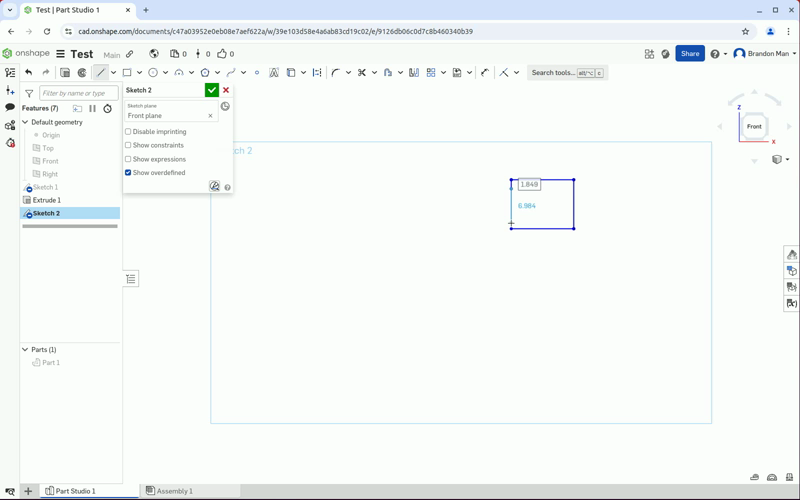
click(511, 222)
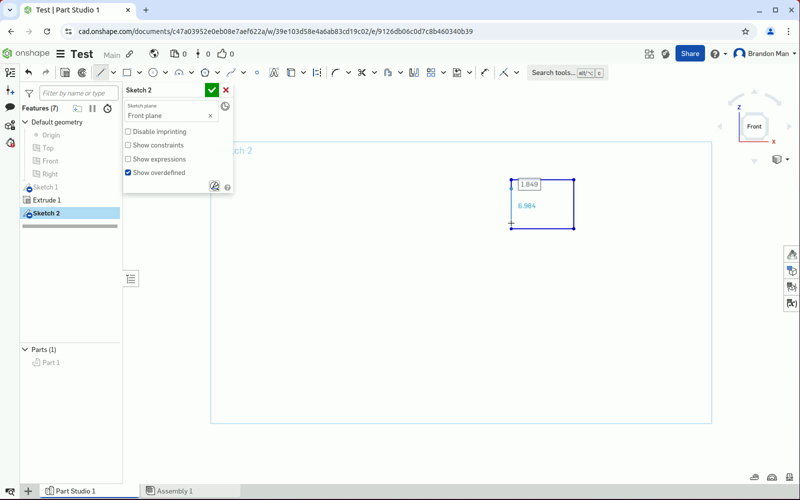
key_up(shift)
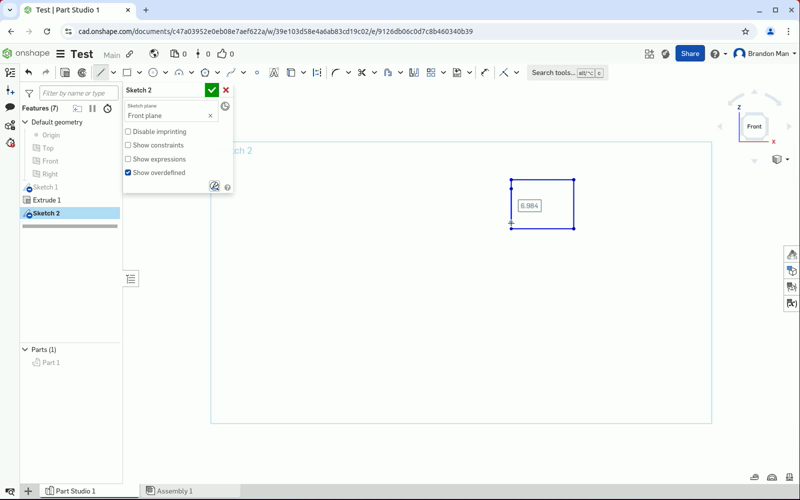
mouse_move(541, 222)
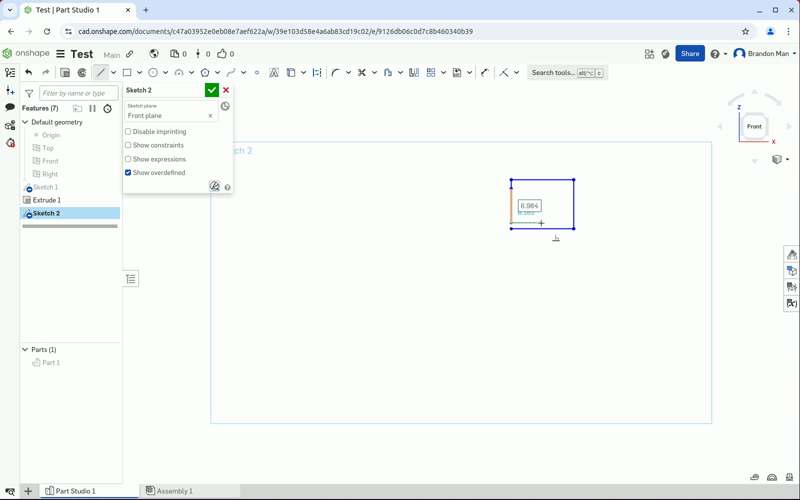
key_down(shift)
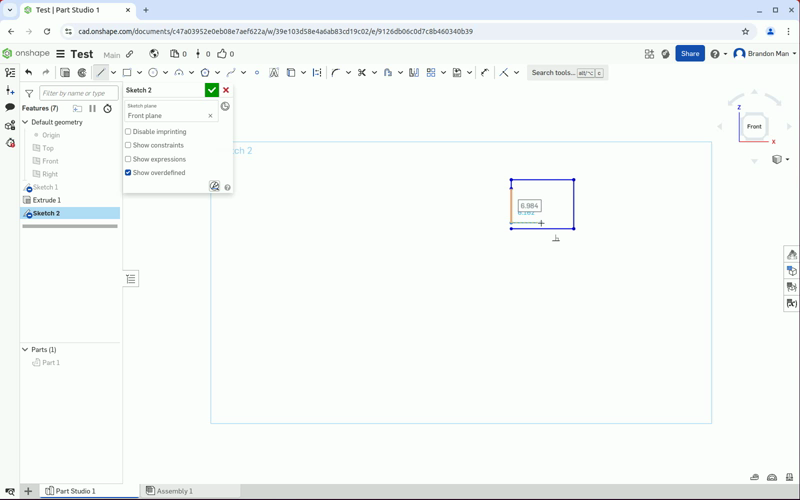
mouse_move(511, 228)
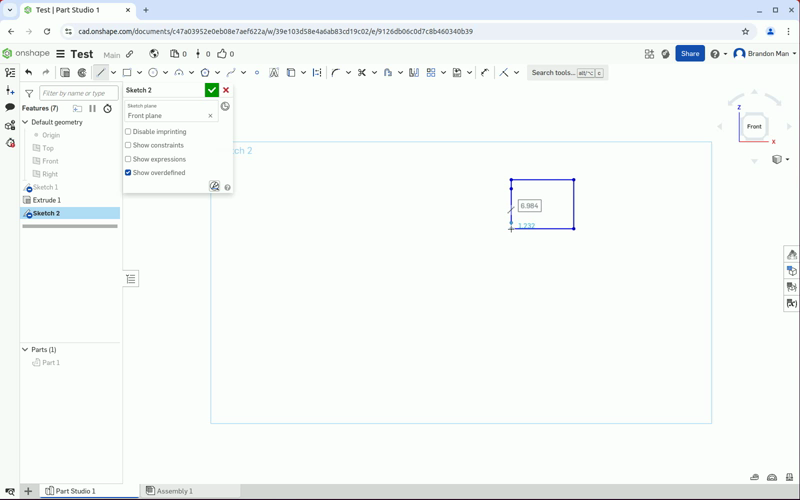
scroll(6)
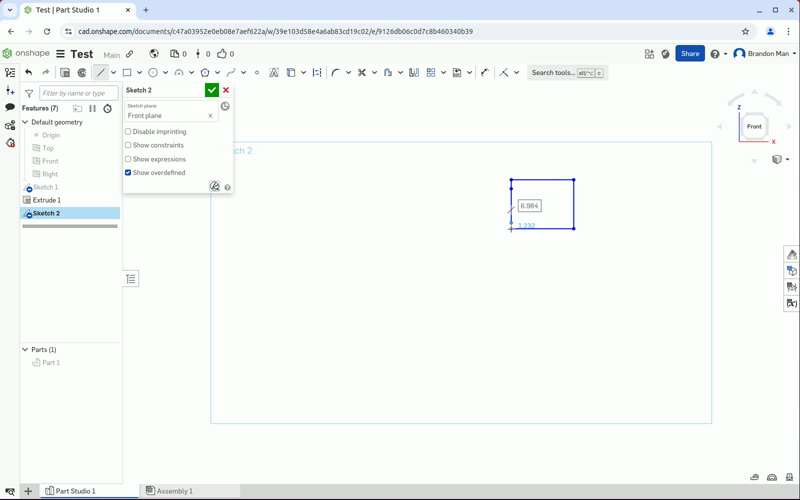
scroll(6)
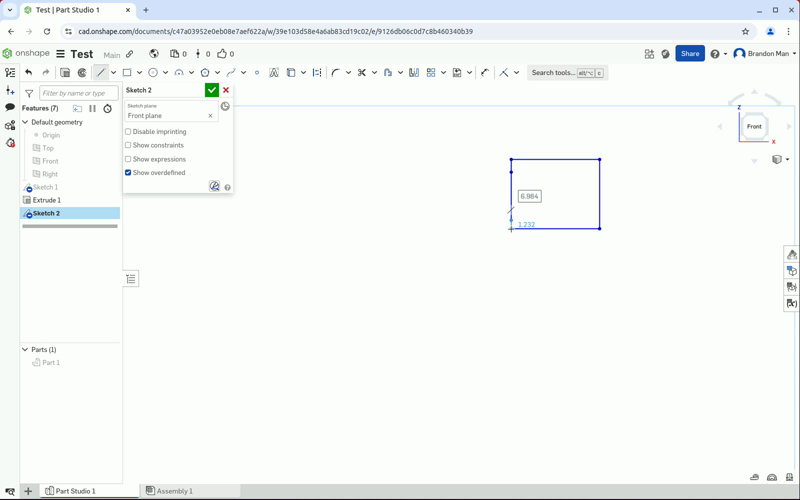
scroll(6)
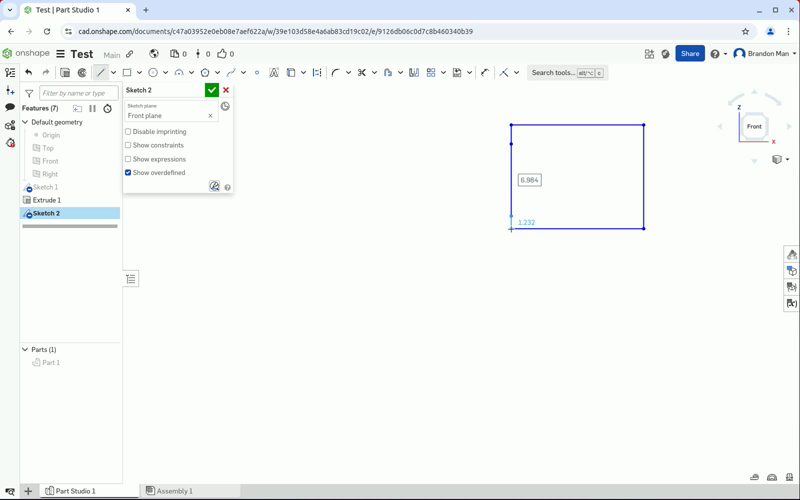
scroll(6)
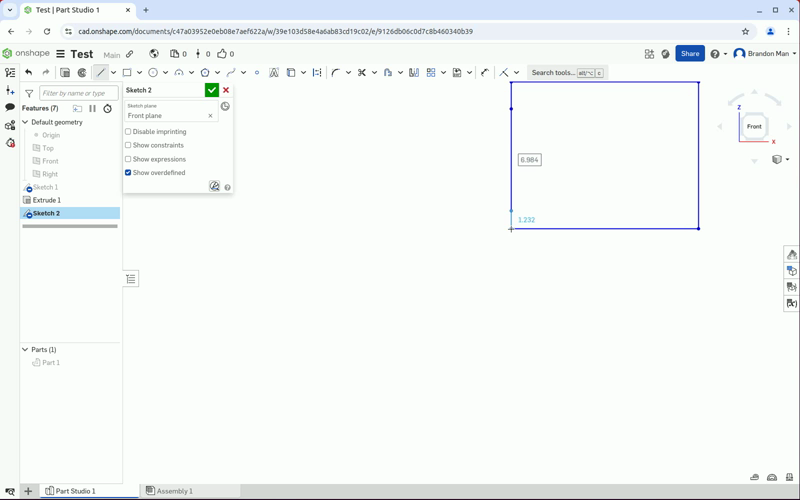
scroll(6)
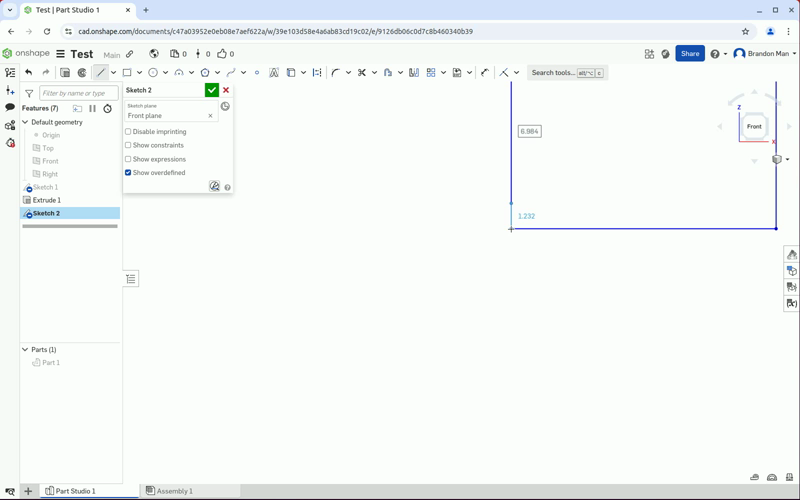
scroll(6)
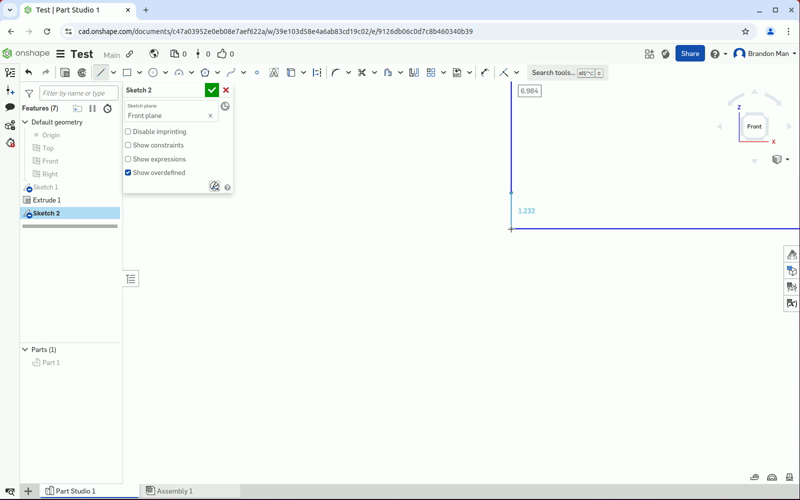
scroll(6)
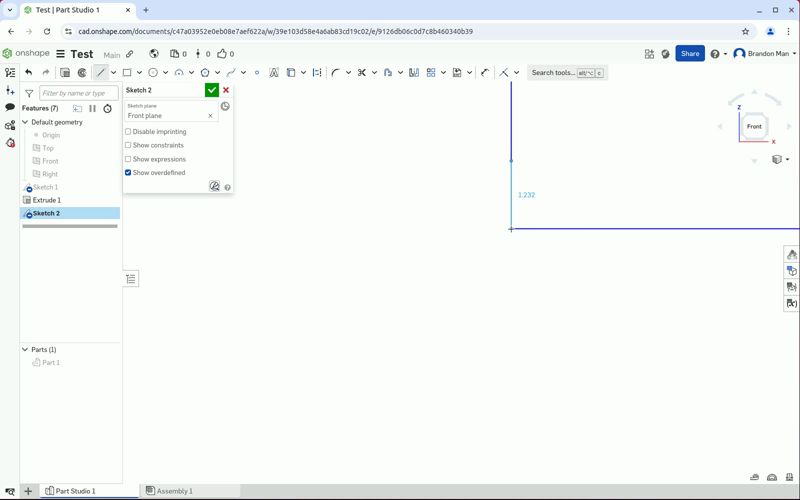
key_up(shift)
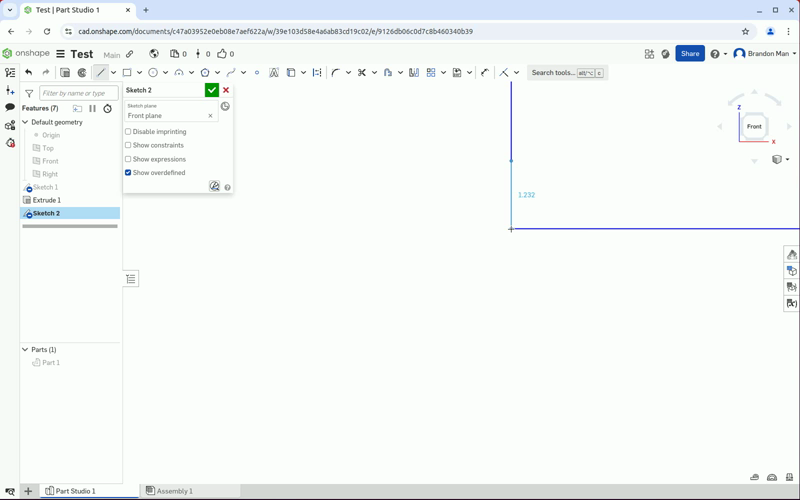
click(511, 228)
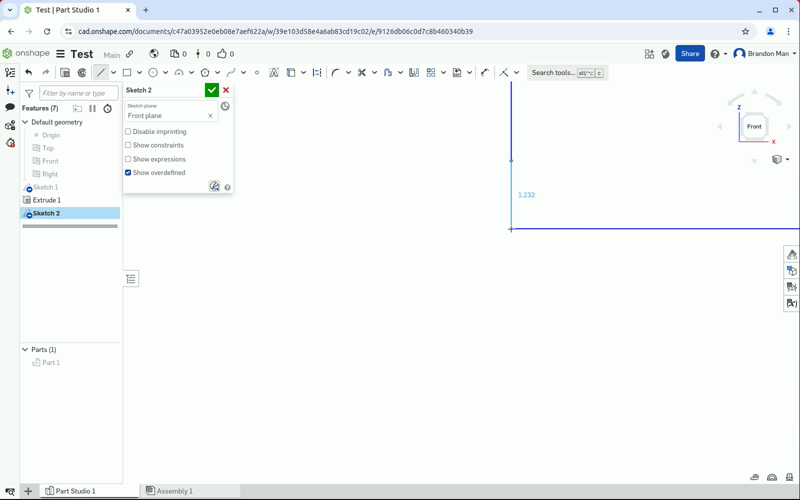
scroll(-6)
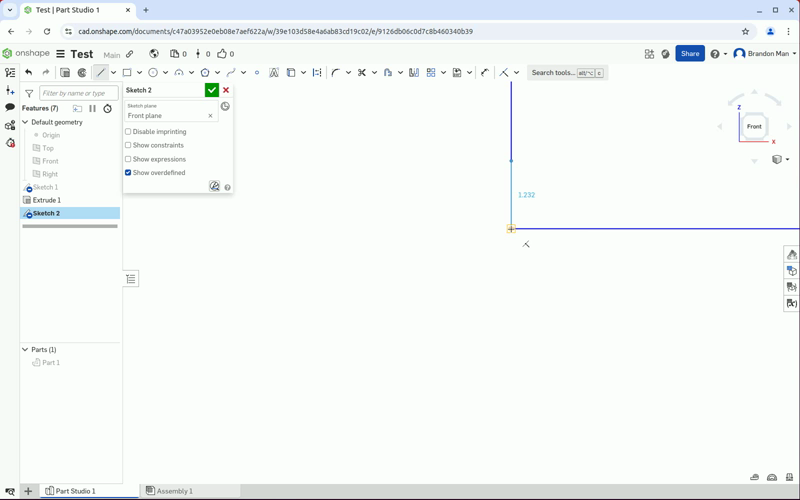
scroll(-6)
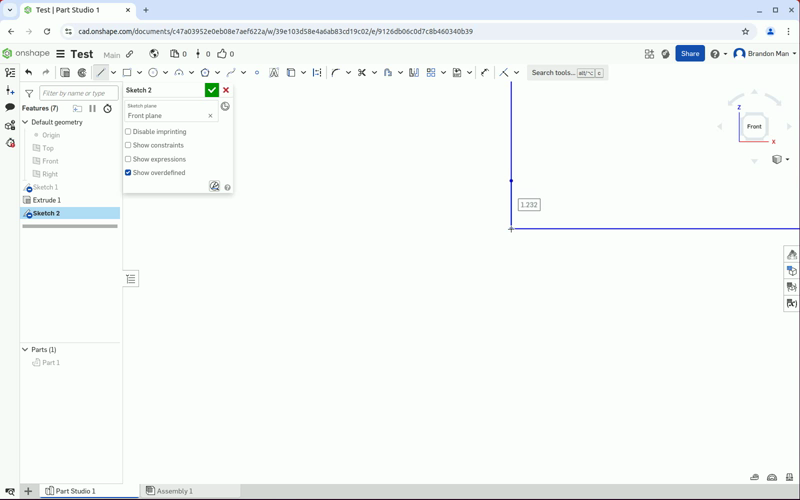
scroll(-6)
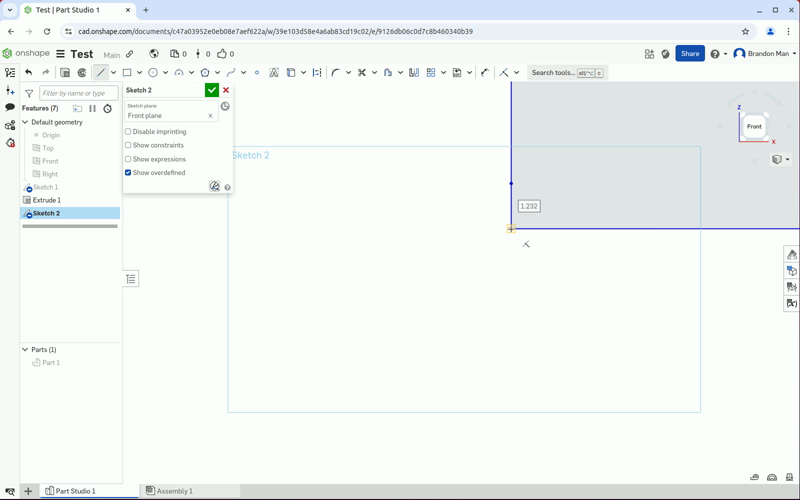
scroll(-6)
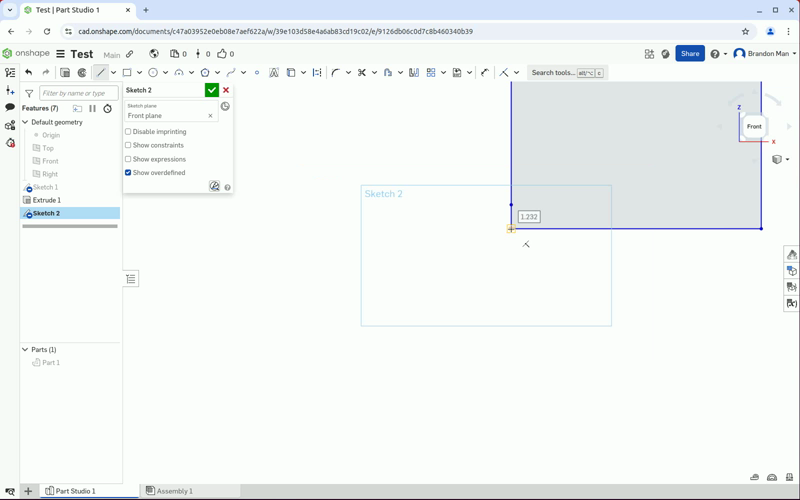
scroll(-6)
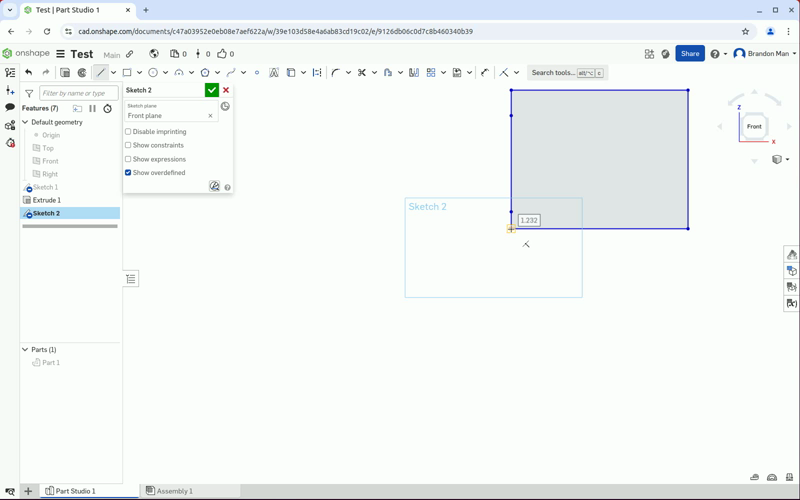
scroll(-6)
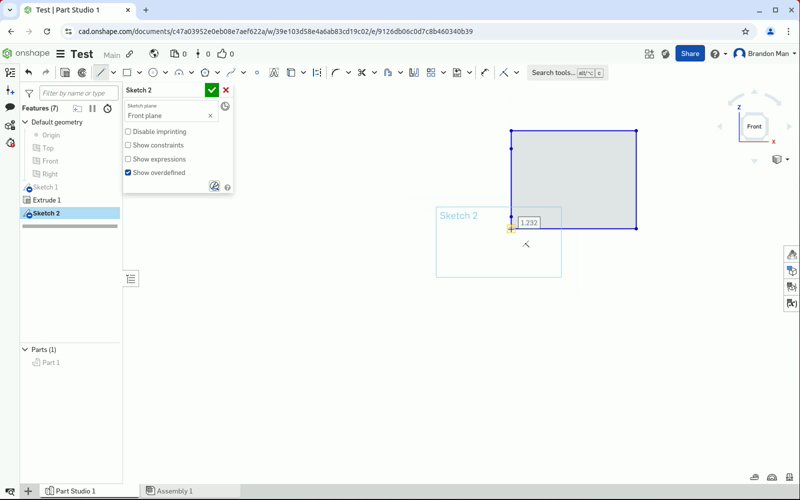
scroll(-6)
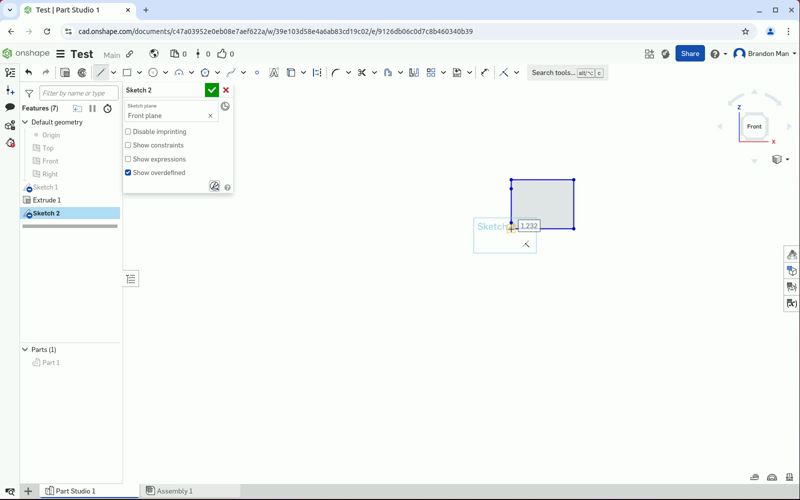
key(esc)
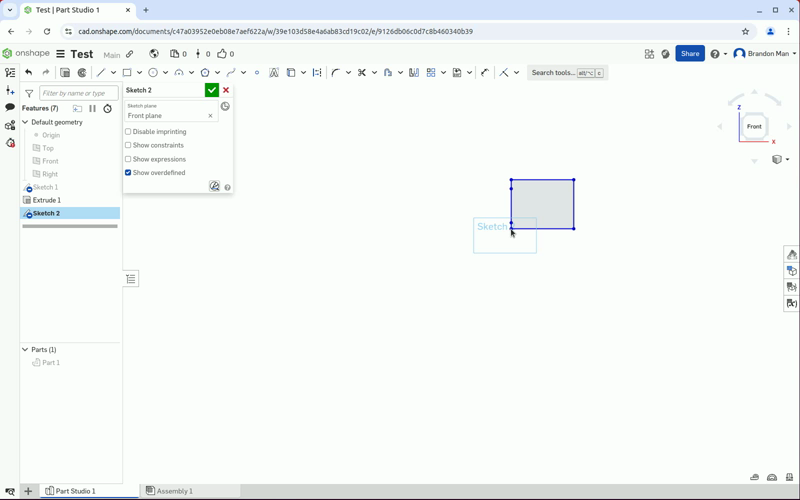
mouse_move(540, 226)
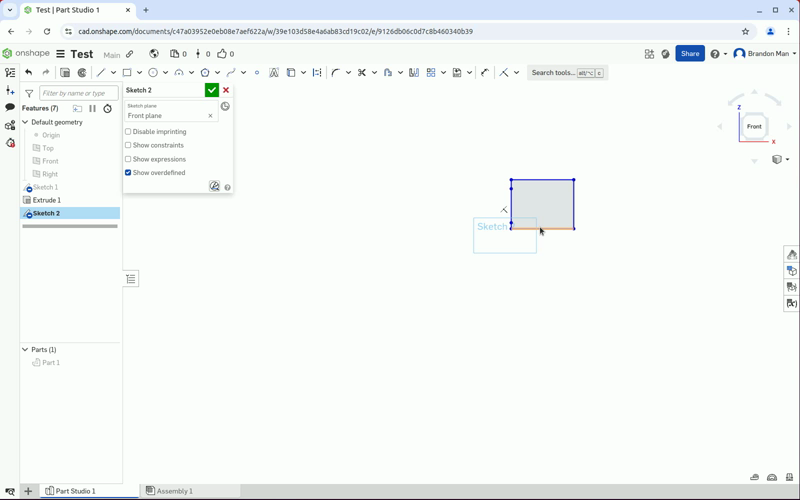
click(540, 226)
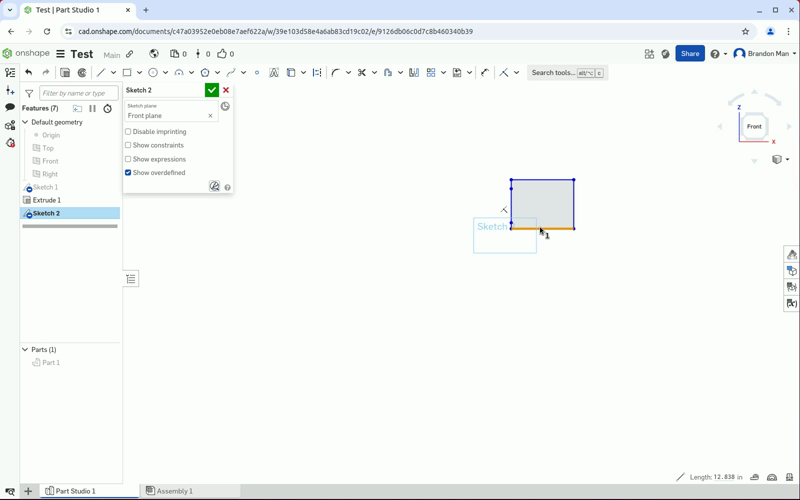
mouse_move(73, 352)
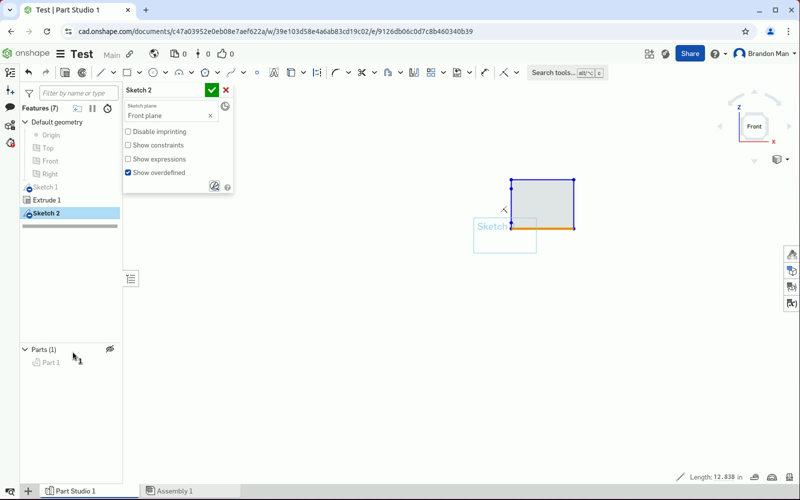
key(shift+y)
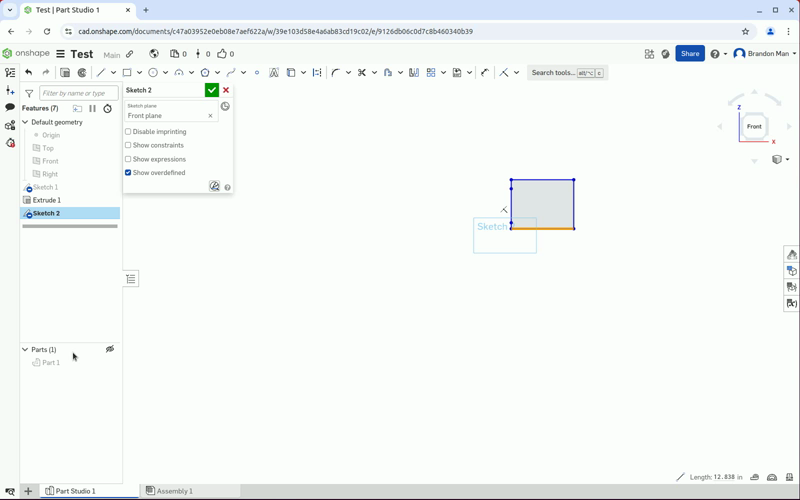
key(shift+e)
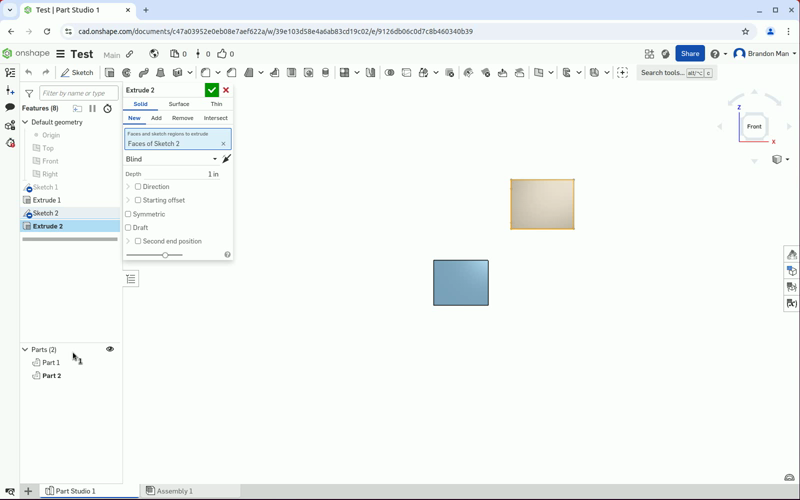
mouse_move(143, 106)
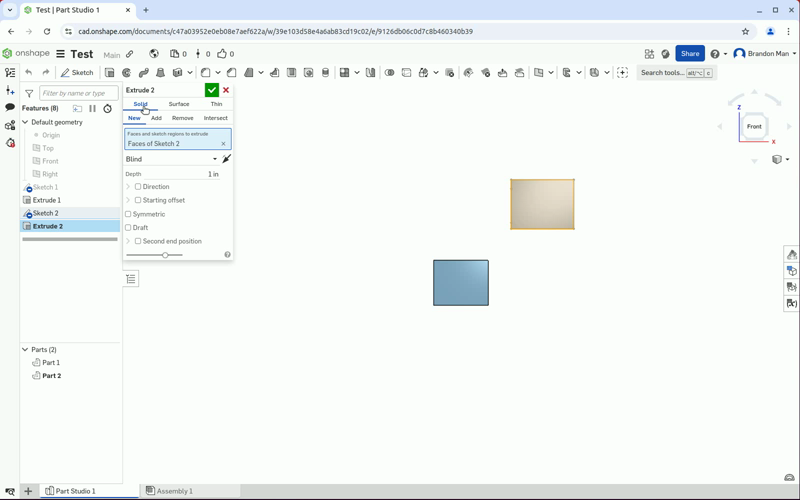
click(143, 106)
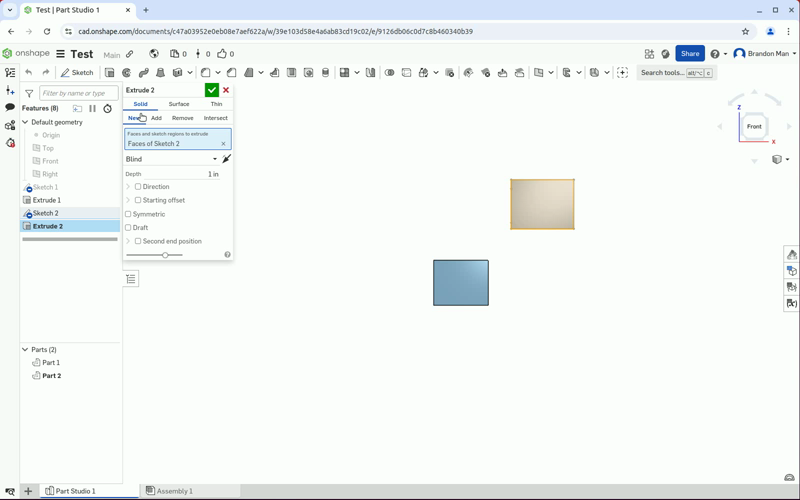
mouse_move(137, 120)
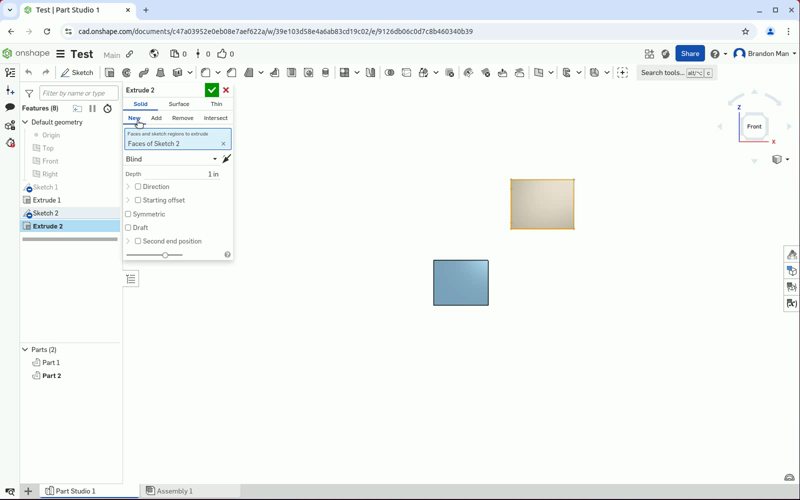
click(137, 120)
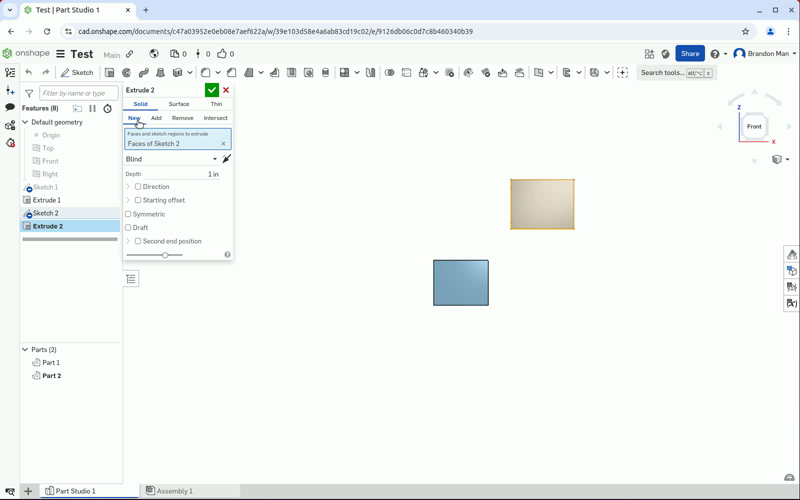
key(tab, 4)
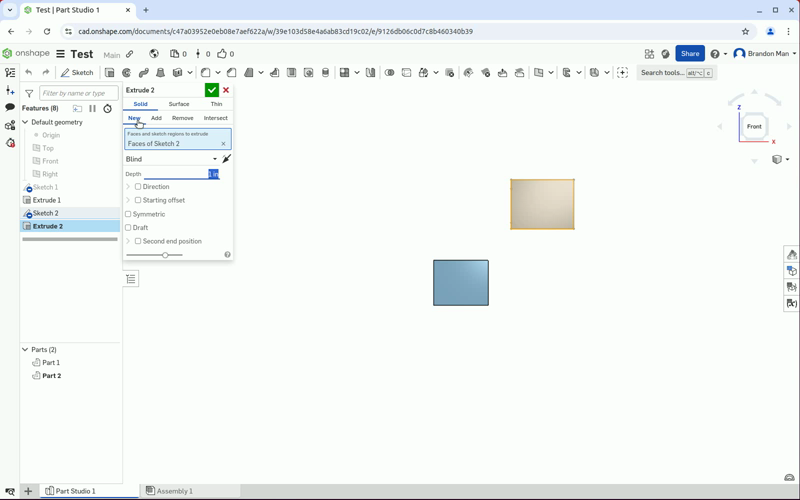
text(25.996)
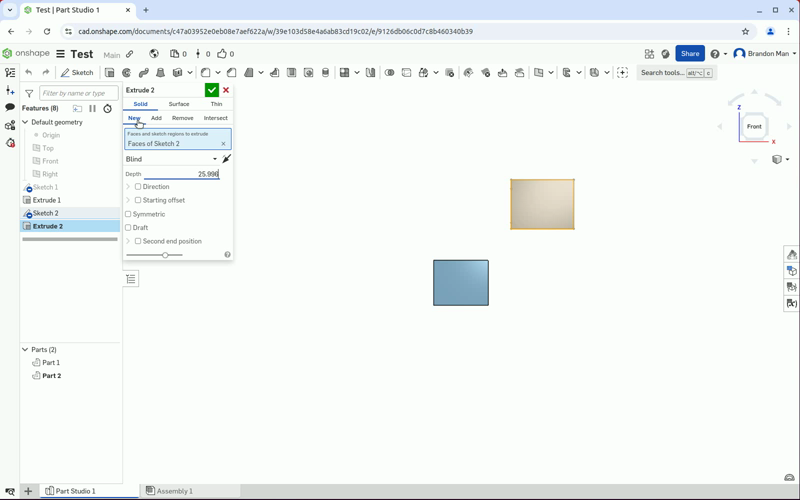
key(tab, 3)
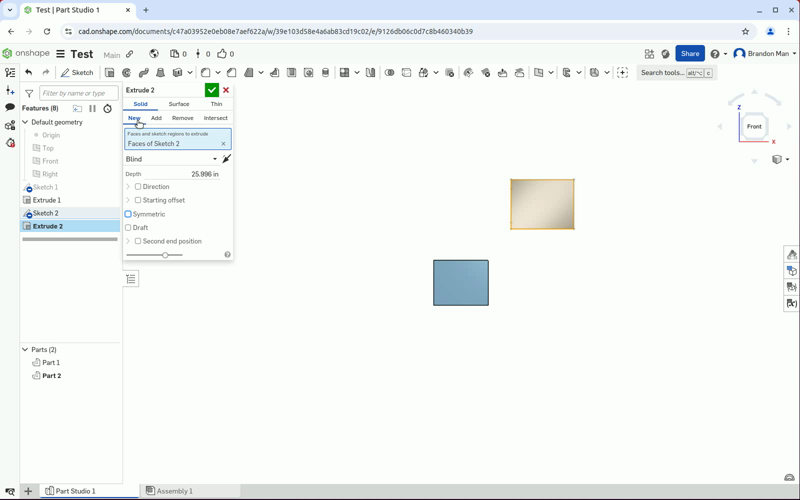
key(space)
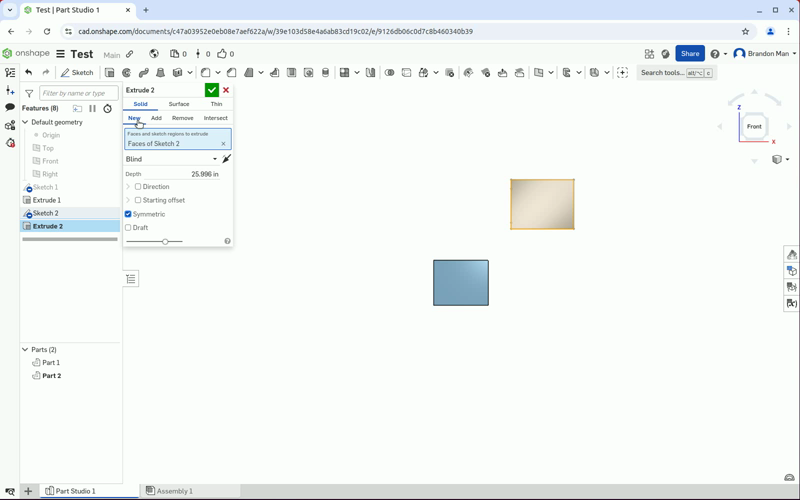
key(enter)
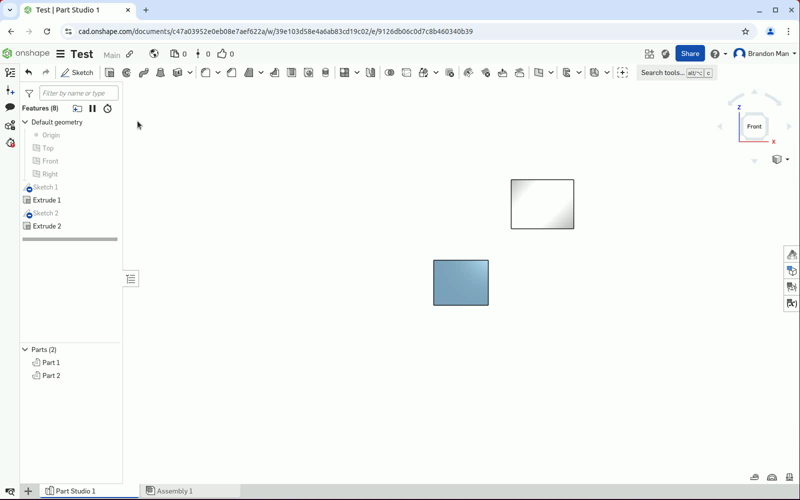
key(shift+h)
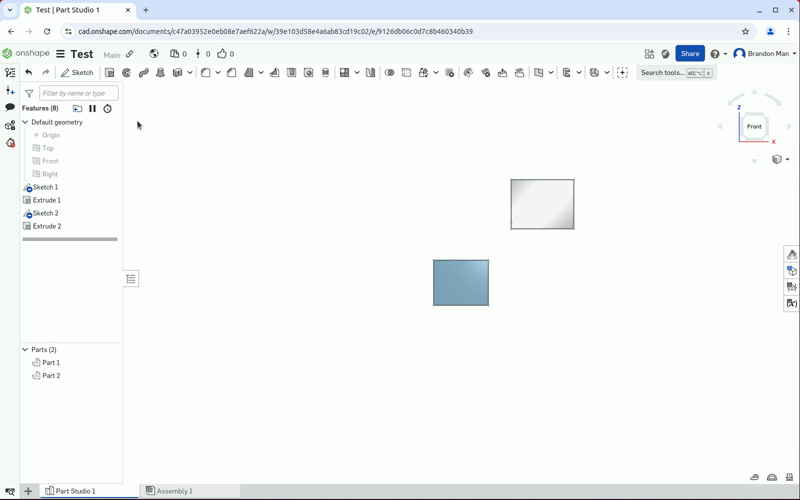
key(shift+h)
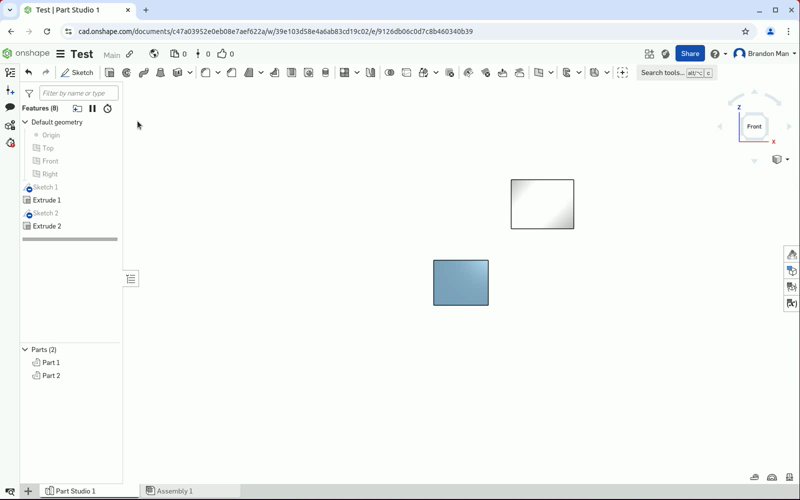
mouse_move(73, 189)
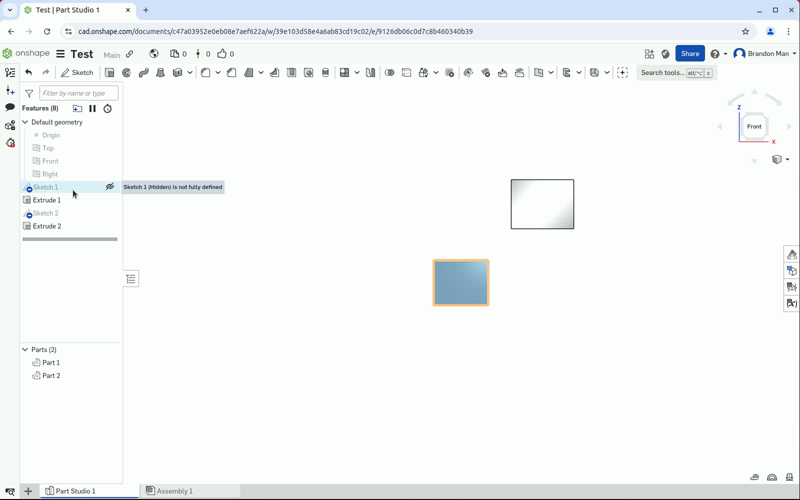
click(73, 189)
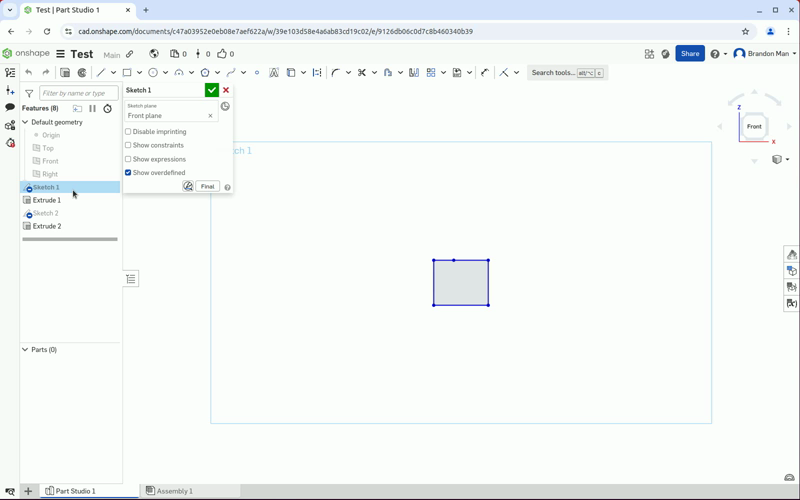
mouse_move(229, 92)
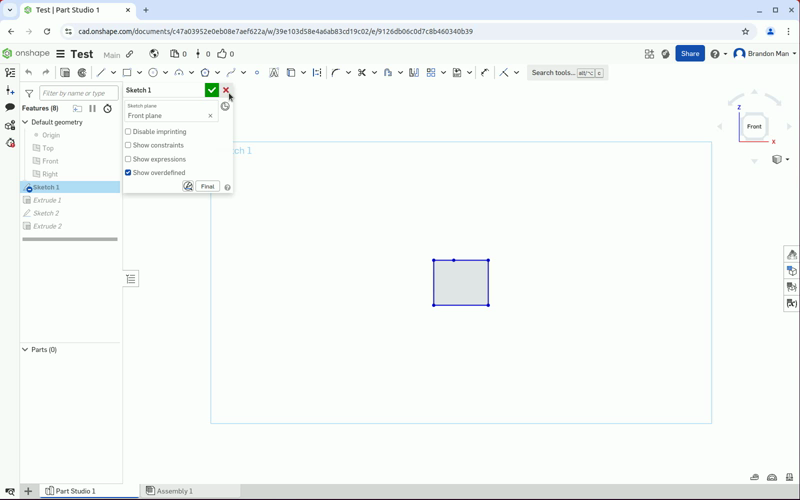
click(229, 92)
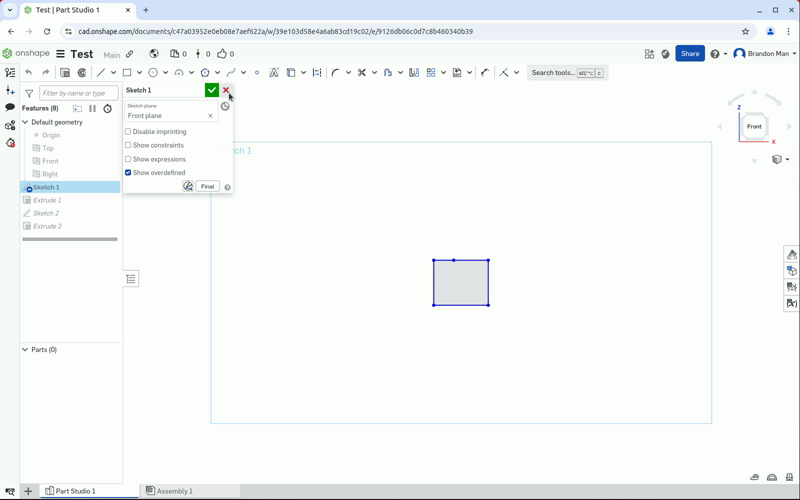
key(shift+s)
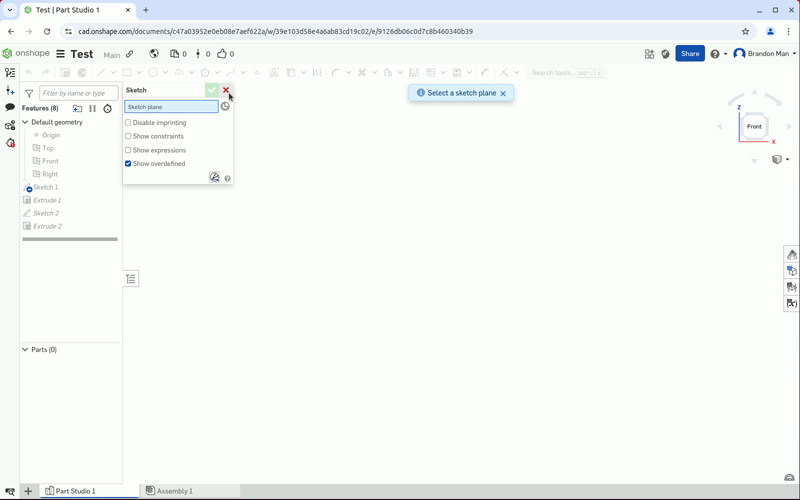
mouse_move(73, 163)
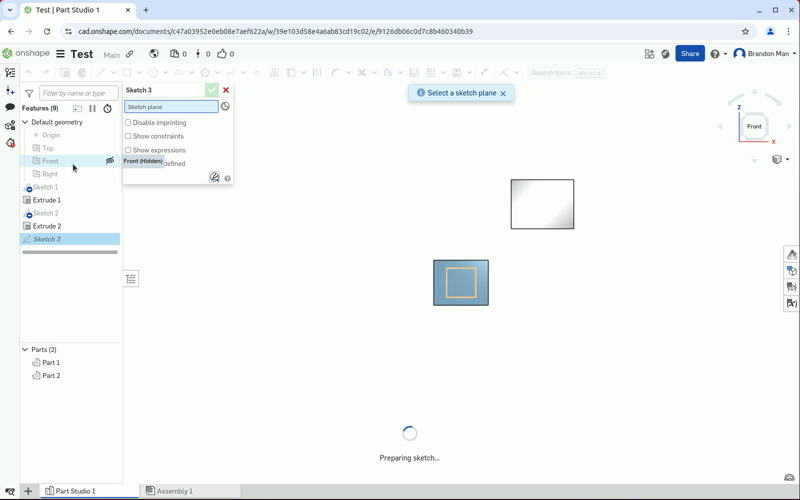
click(73, 163)
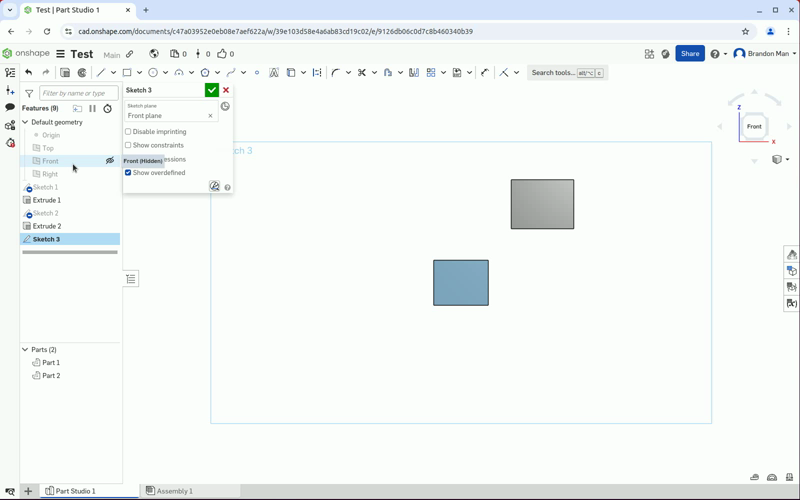
mouse_move(73, 352)
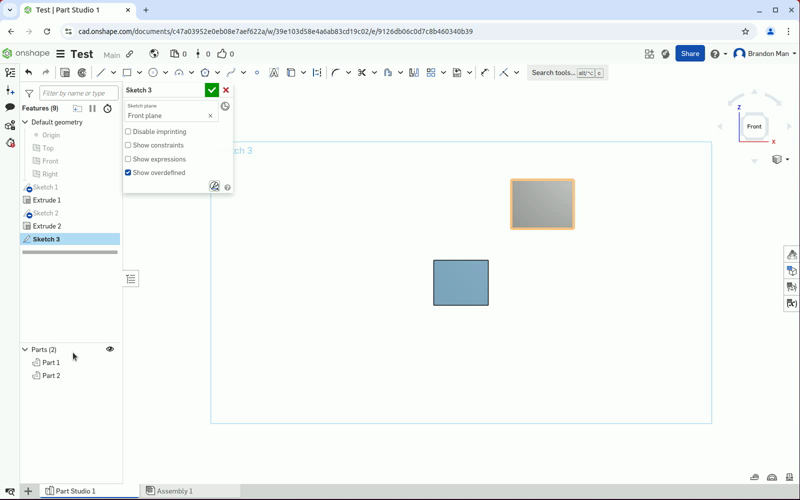
key(y)
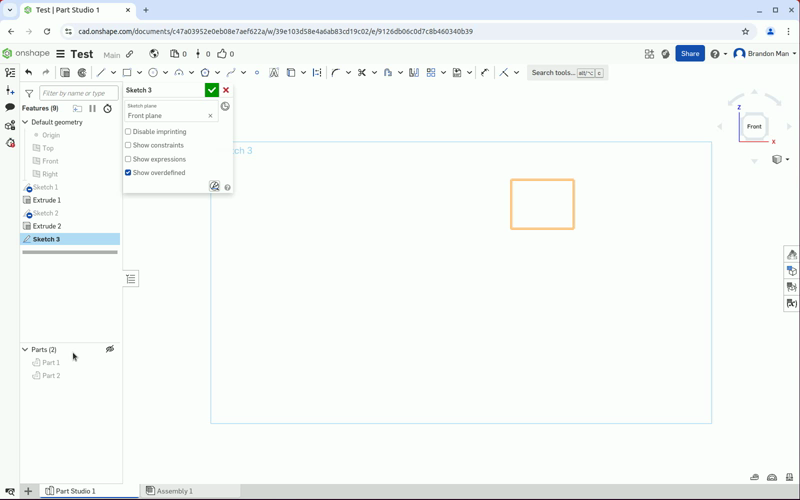
key(l)
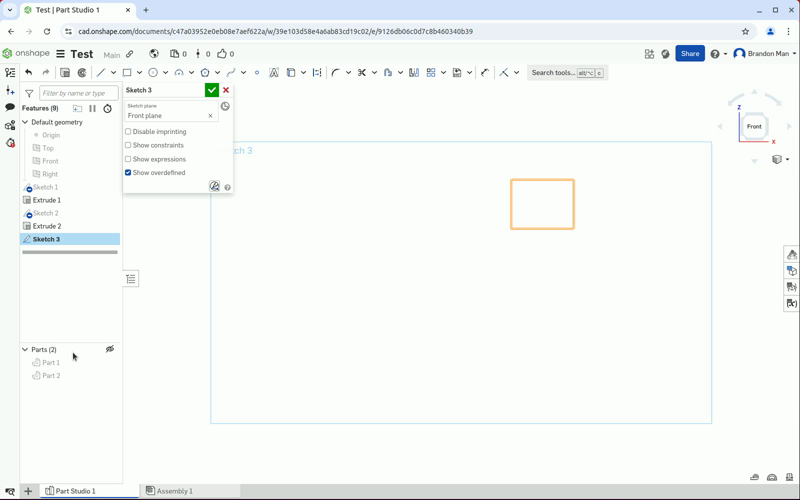
key_down(shift)
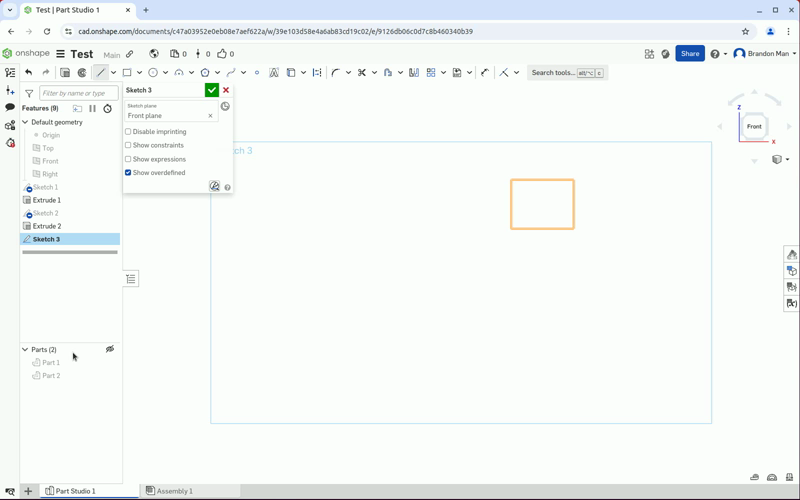
mouse_move(453, 260)
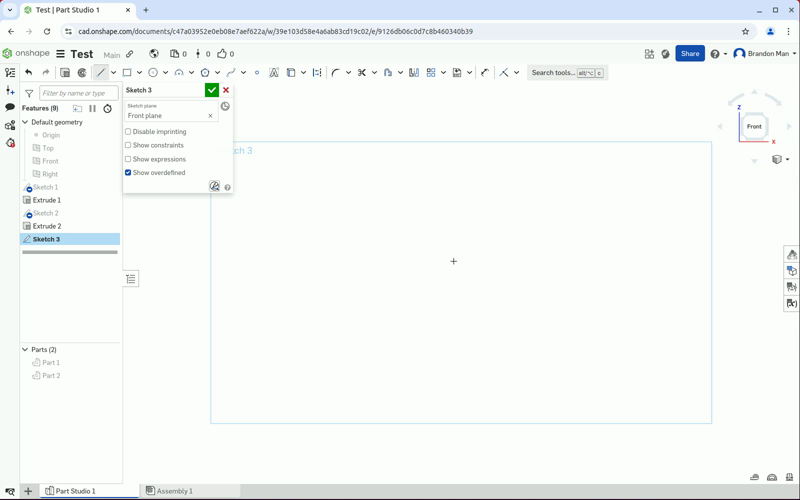
click(453, 260)
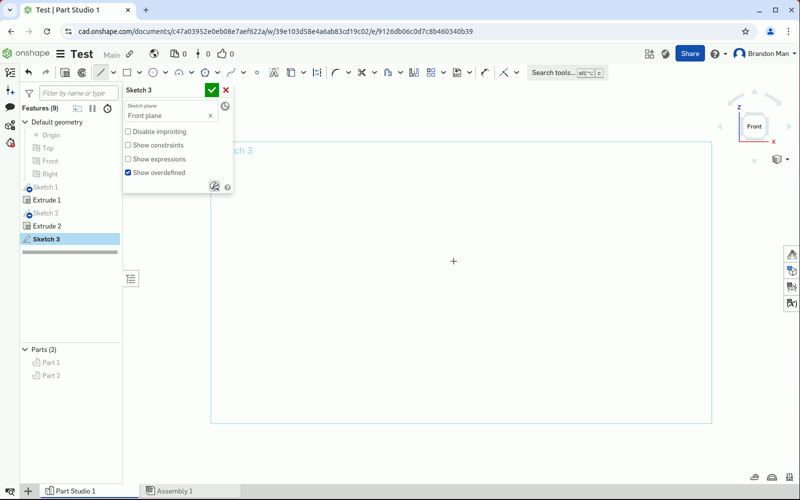
key_up(shift)
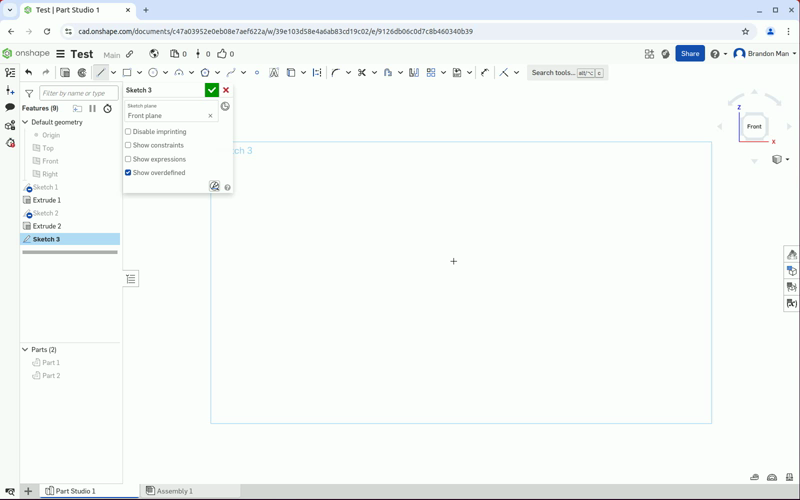
key_down(shift)
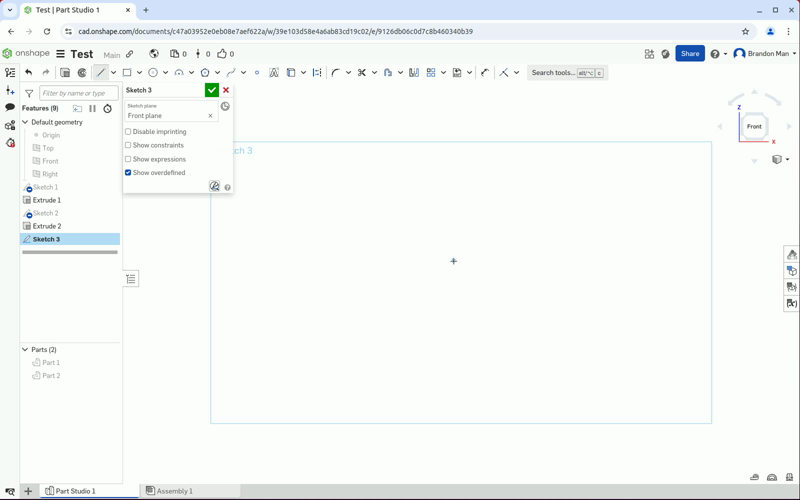
mouse_move(483, 260)
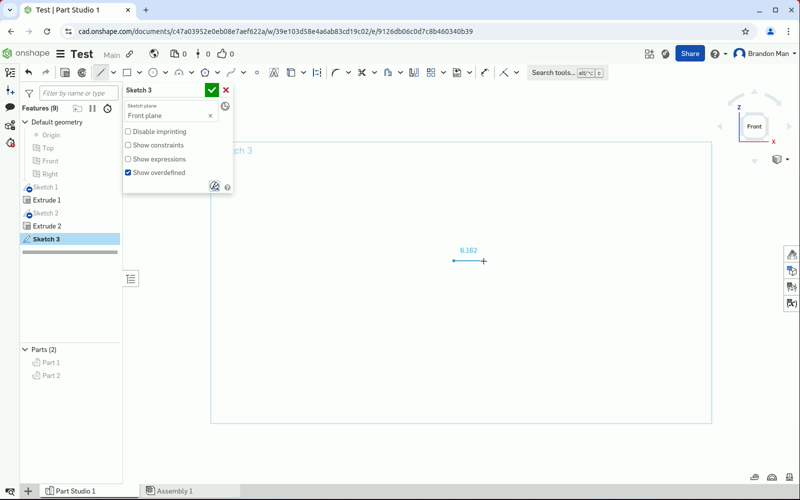
mouse_move(487, 260)
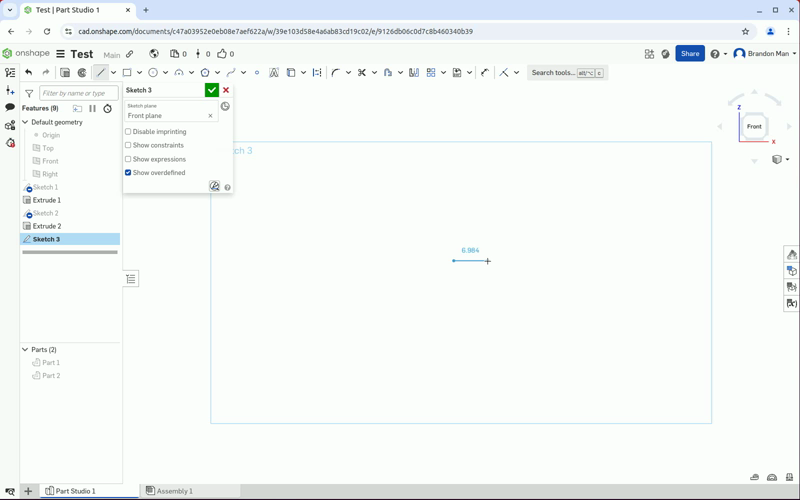
click(487, 260)
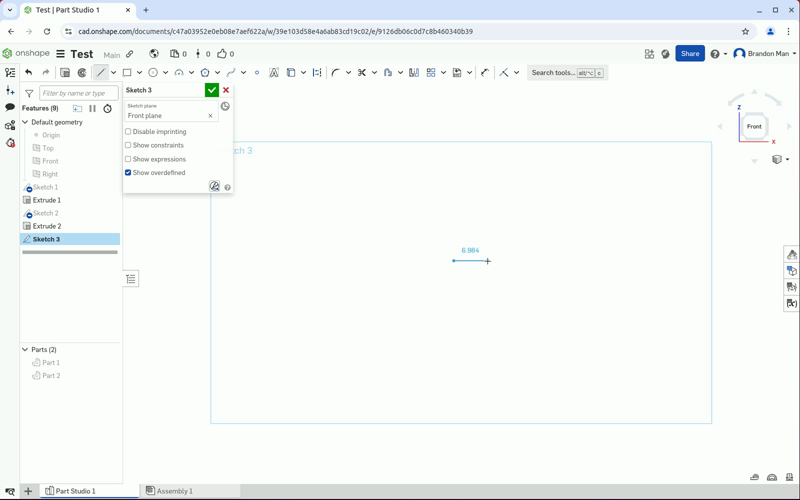
key_up(shift)
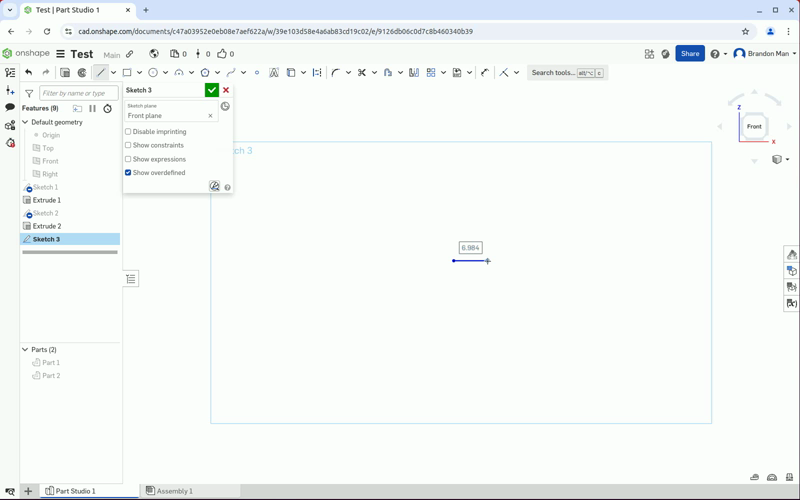
key_down(shift)
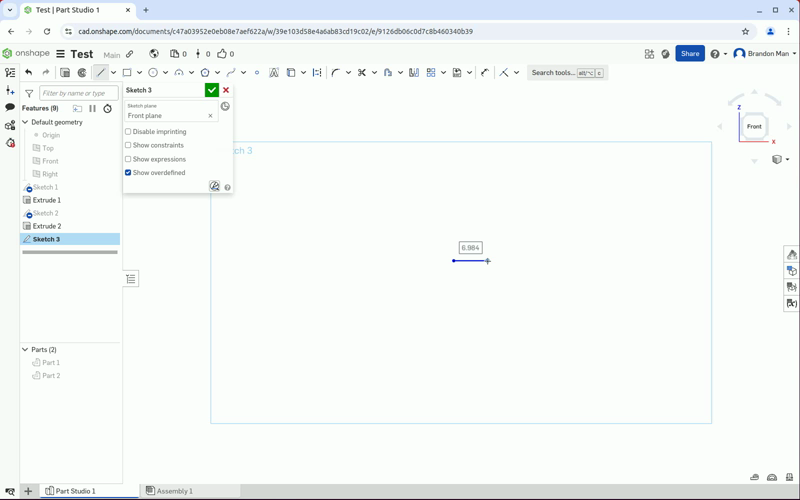
mouse_move(517, 260)
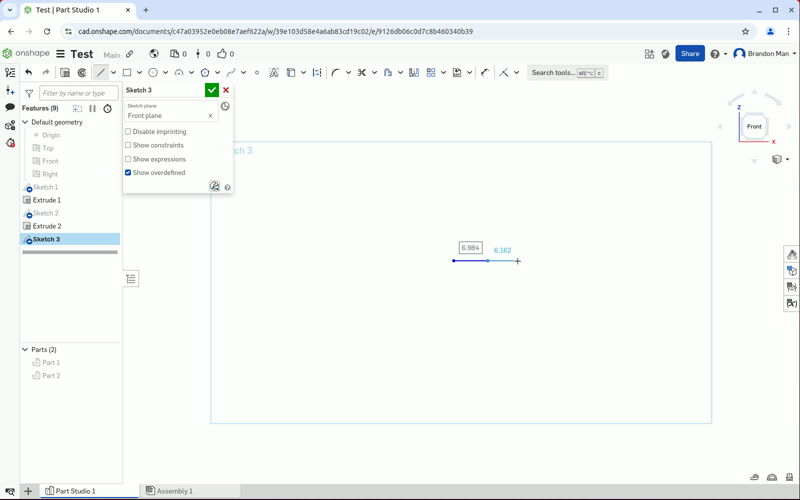
mouse_move(487, 229)
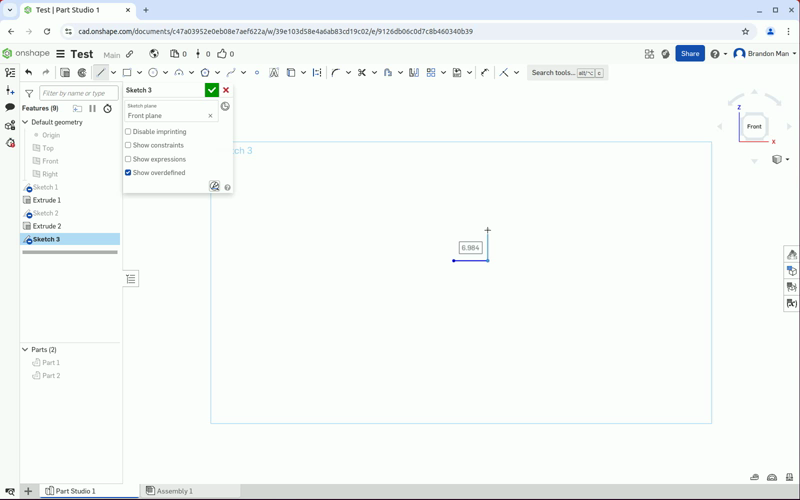
click(487, 229)
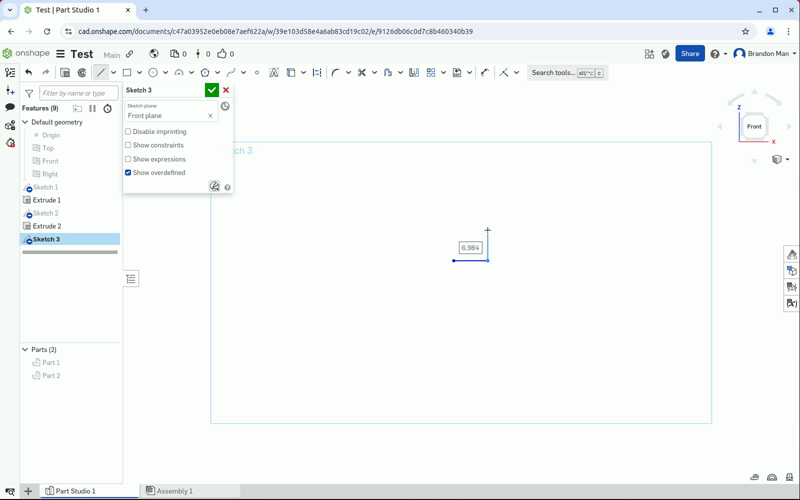
key_up(shift)
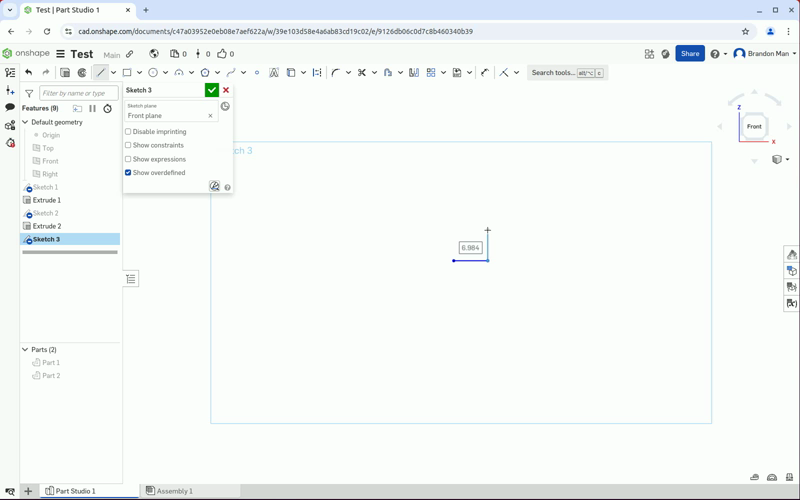
key(esc)
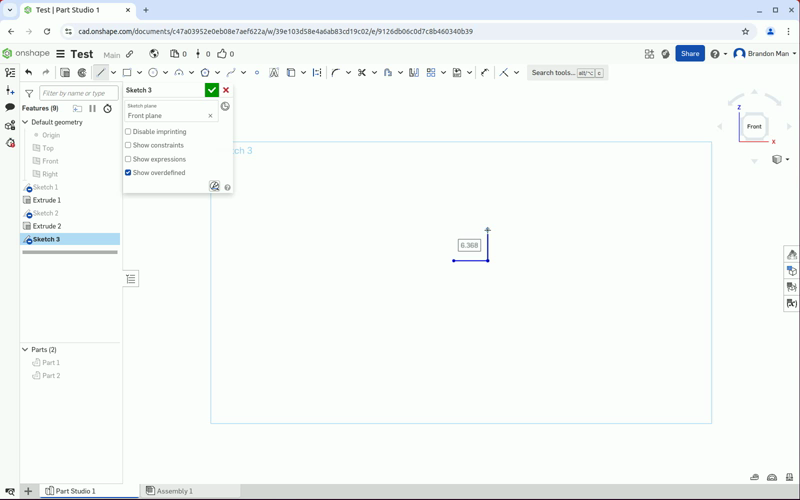
key(a)
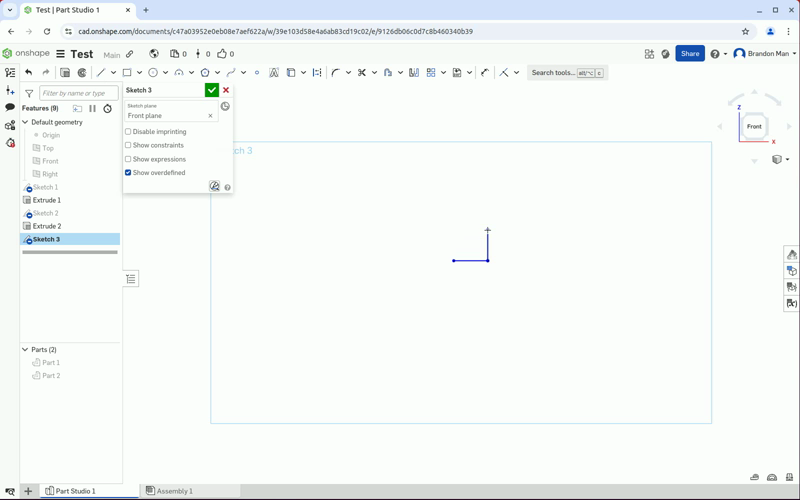
mouse_move(487, 229)
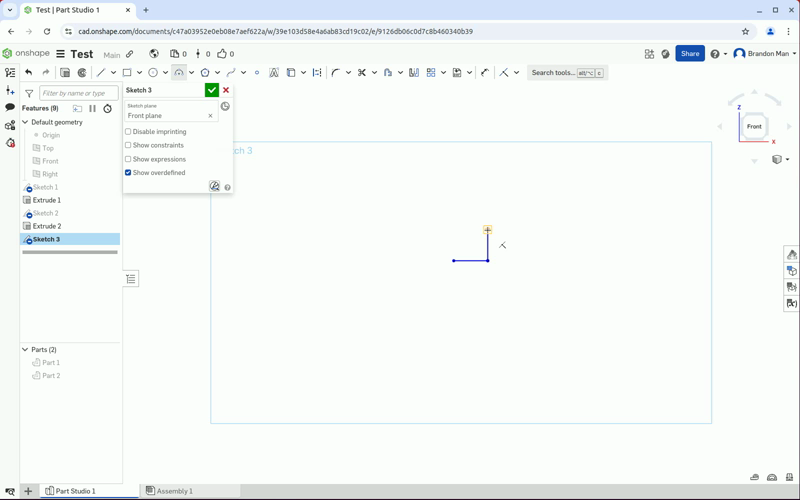
click(487, 229)
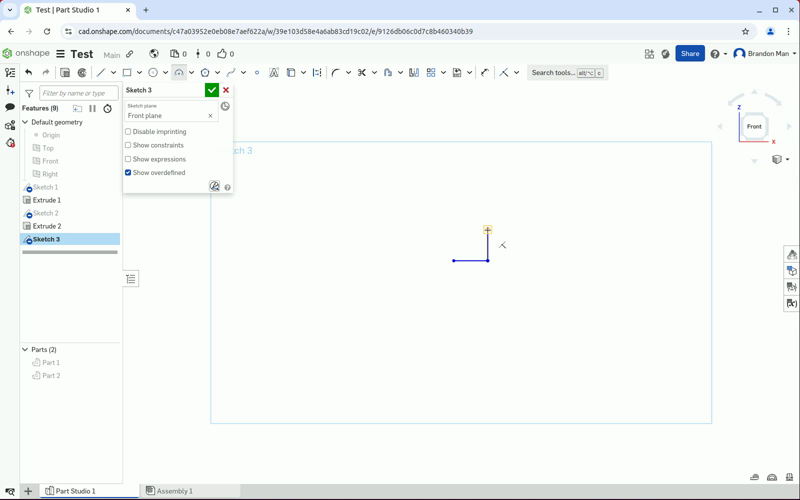
key_down(shift)
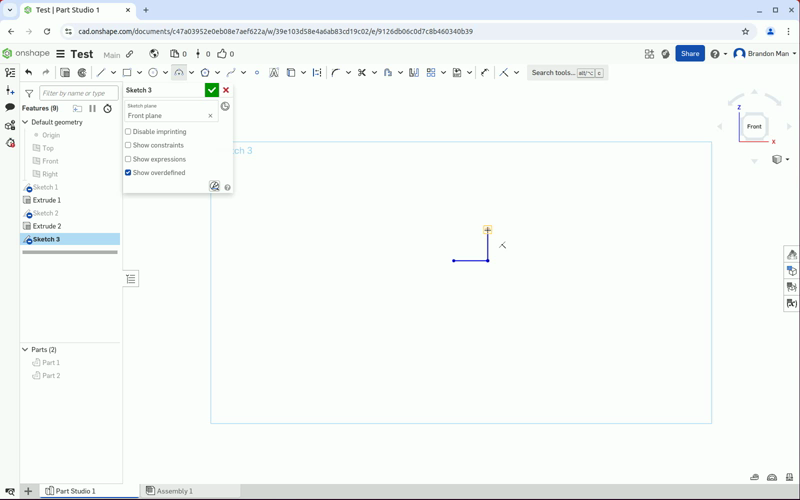
mouse_move(494, 222)
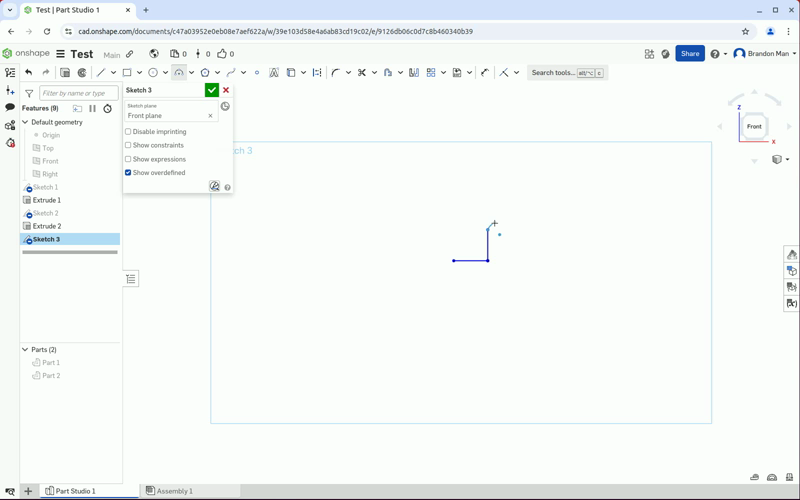
click(494, 222)
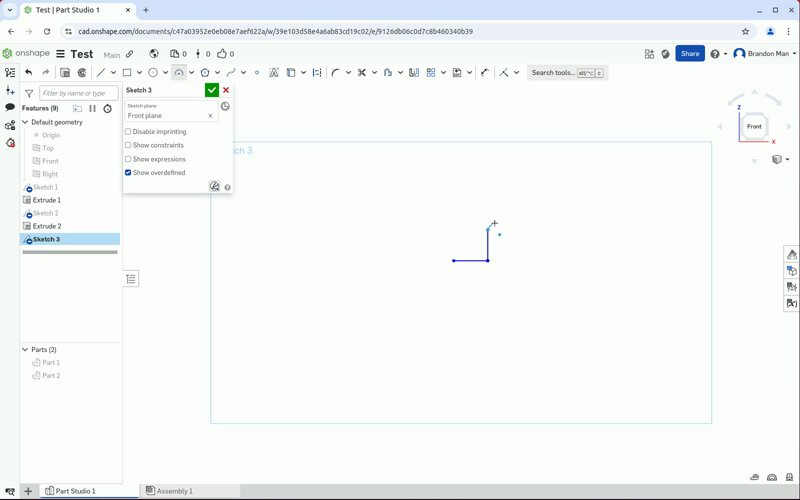
mouse_move(489, 225)
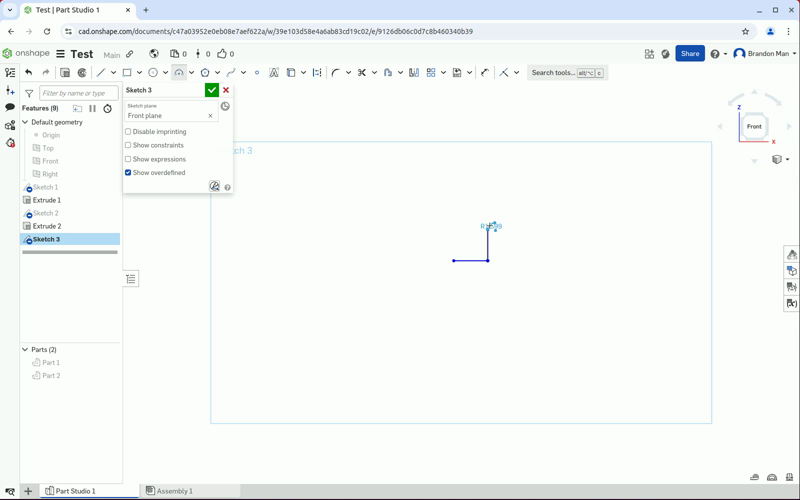
click(489, 225)
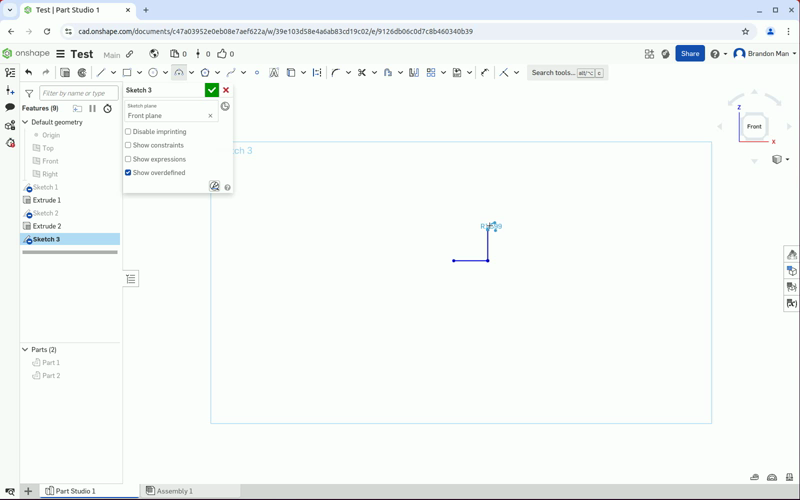
key_up(shift)
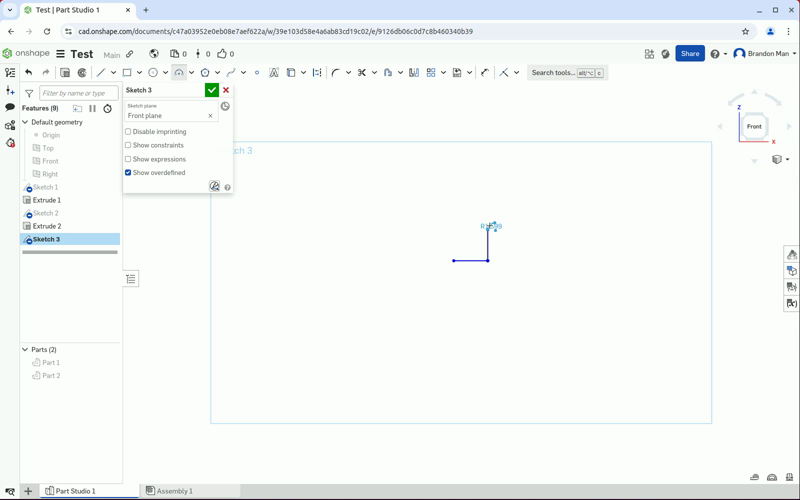
key(esc)
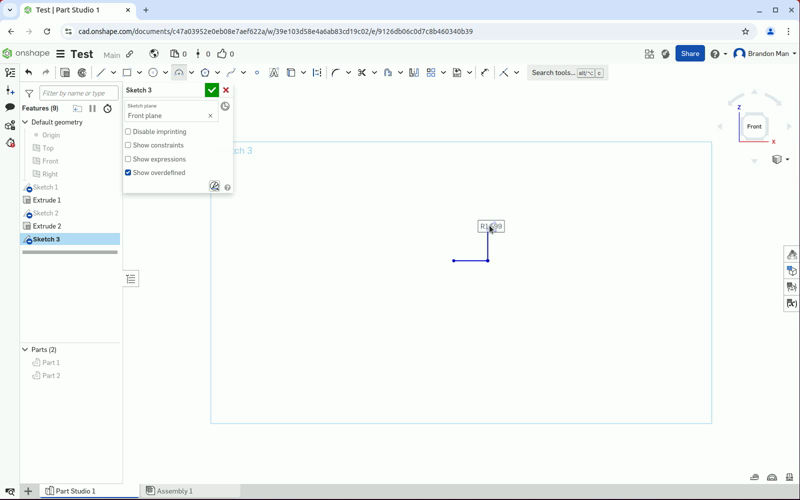
key(l)
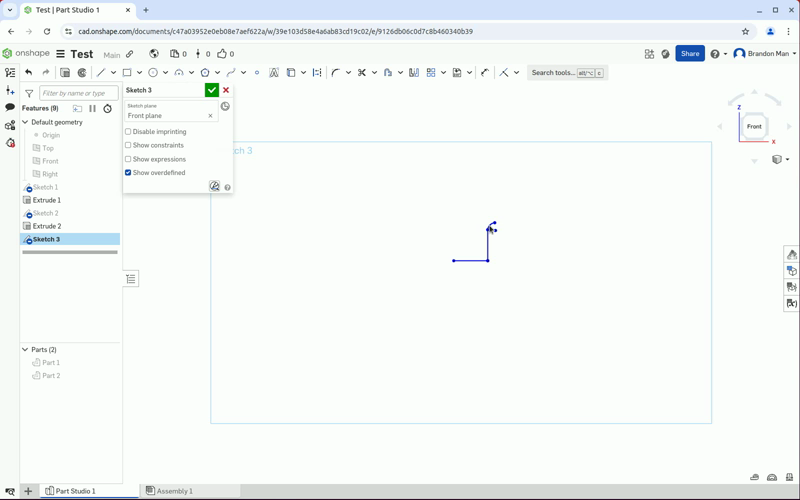
mouse_move(494, 222)
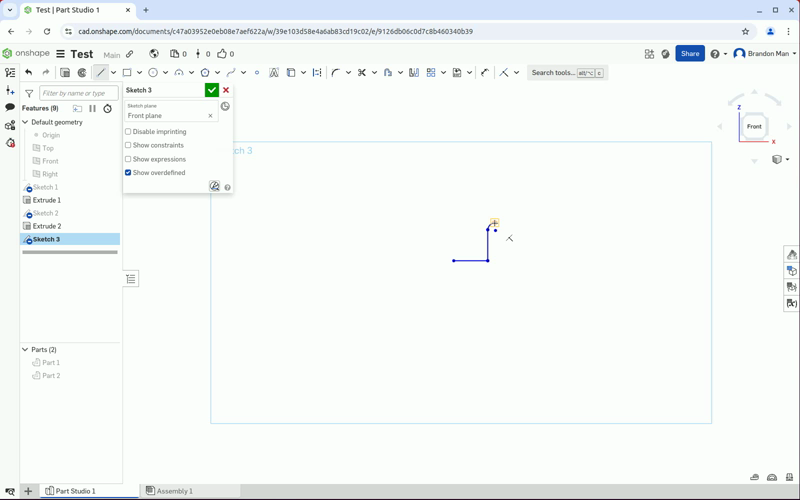
click(494, 222)
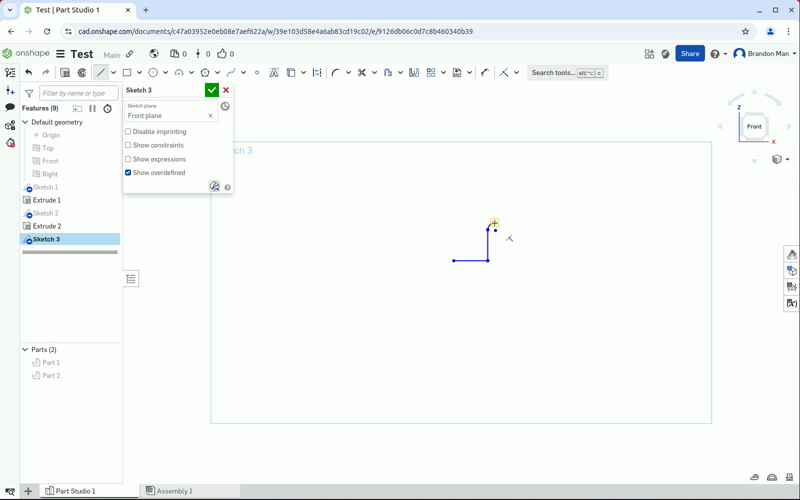
key_down(shift)
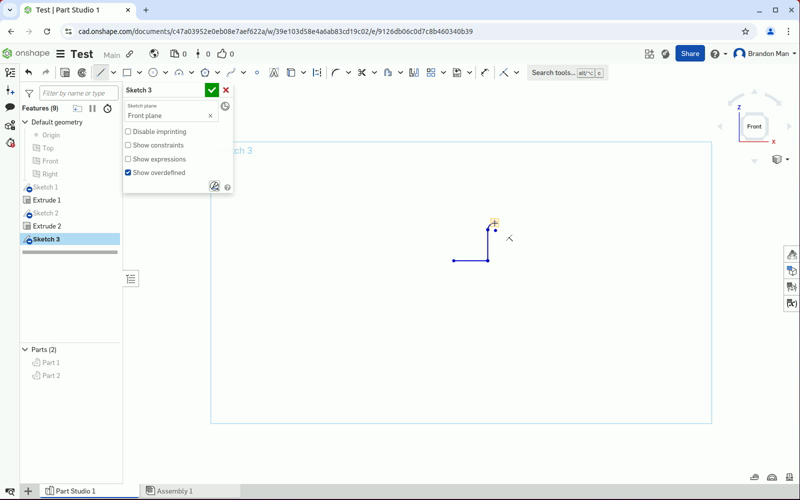
mouse_move(524, 222)
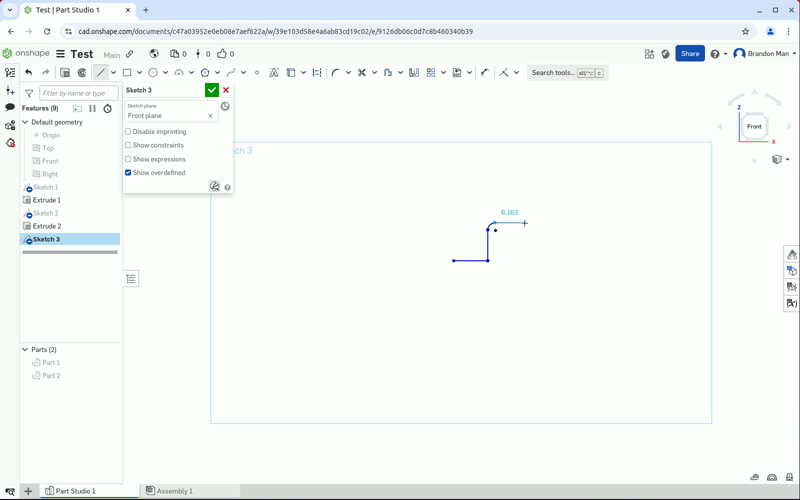
mouse_move(510, 222)
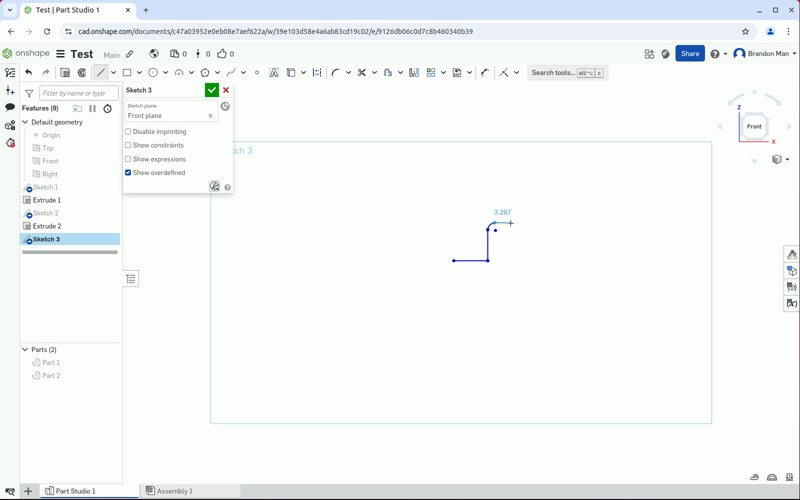
click(510, 222)
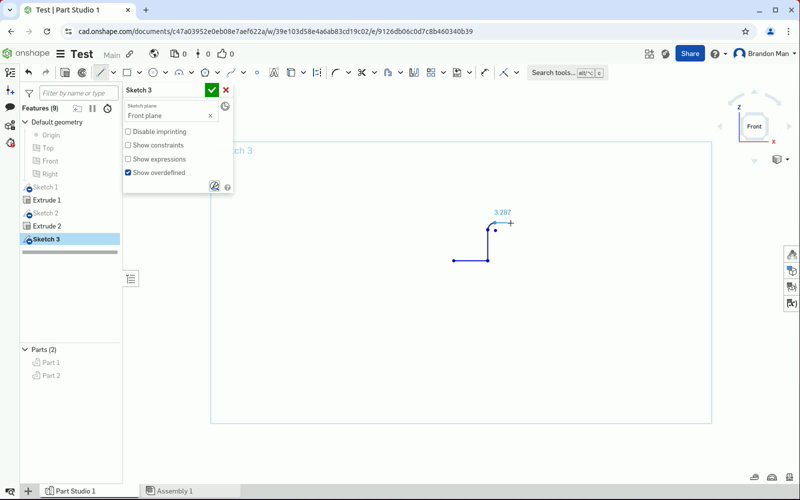
key_up(shift)
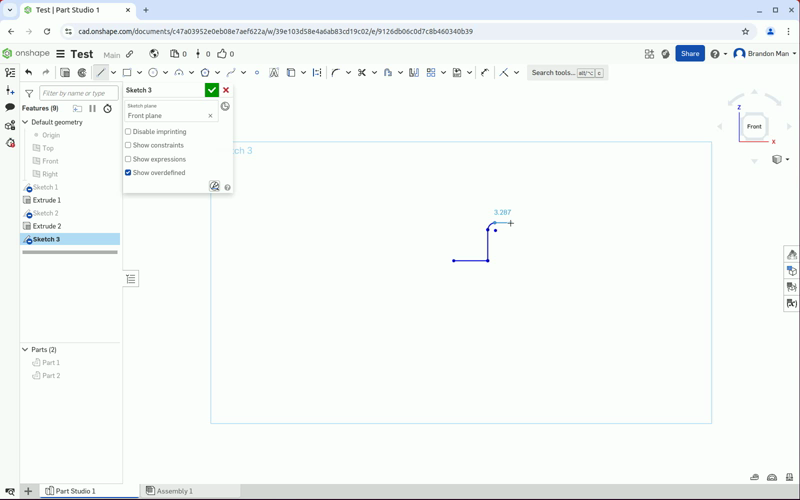
key_down(shift)
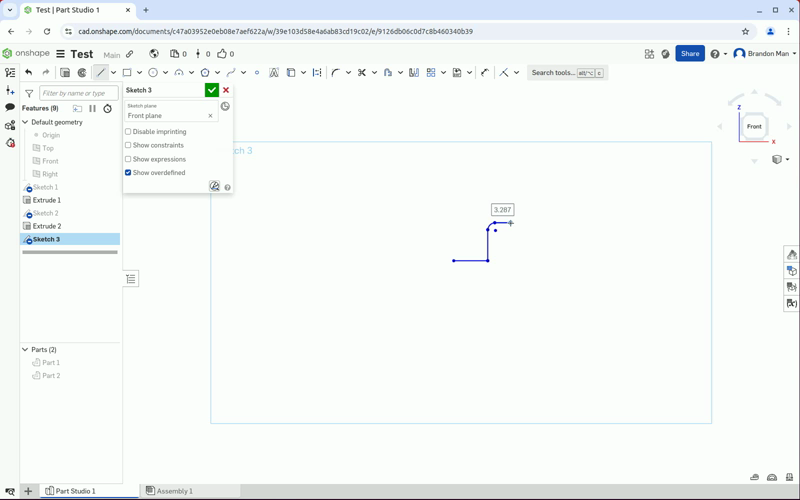
mouse_move(540, 222)
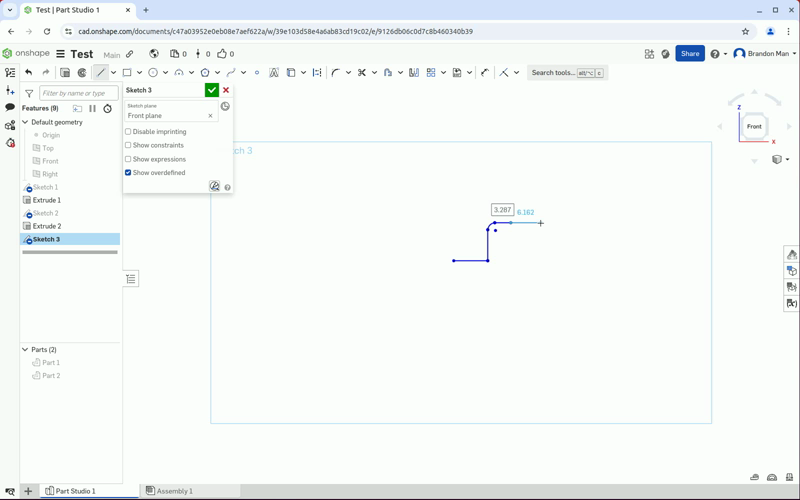
mouse_move(510, 188)
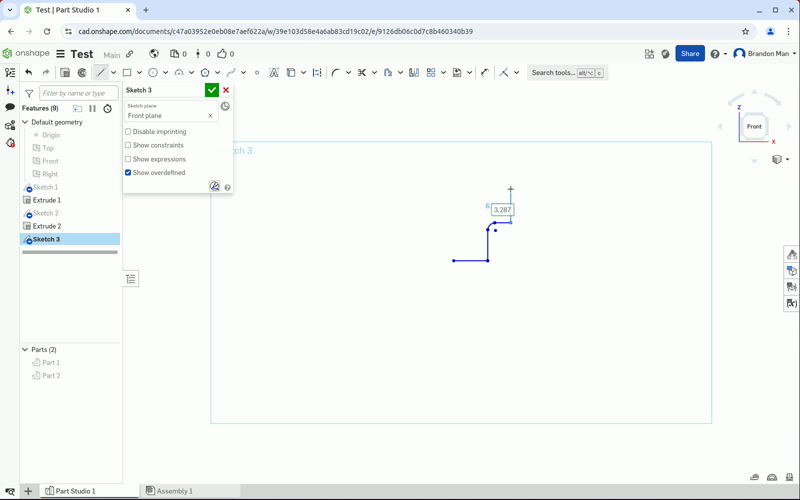
click(510, 188)
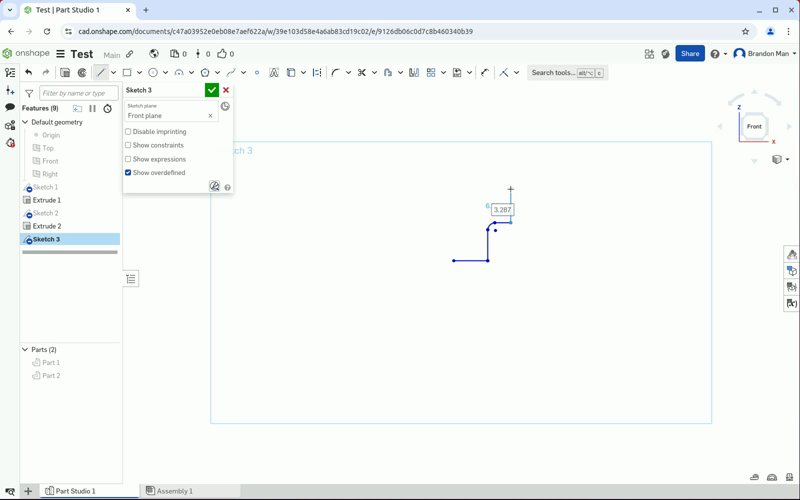
key_up(shift)
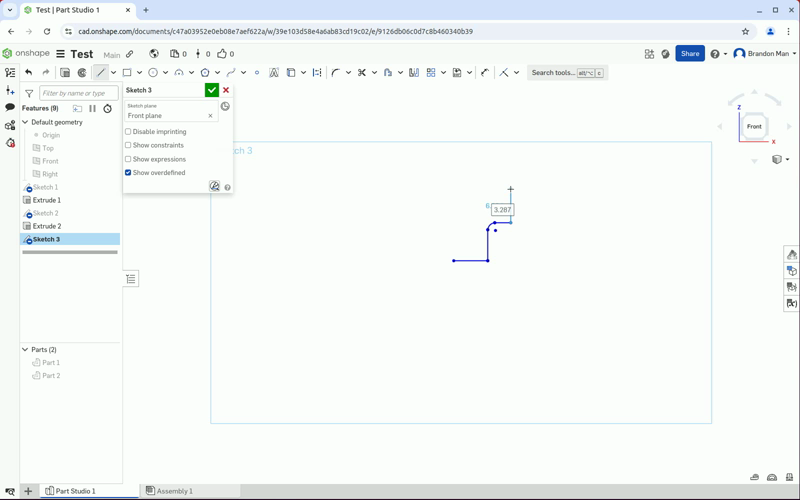
key_down(shift)
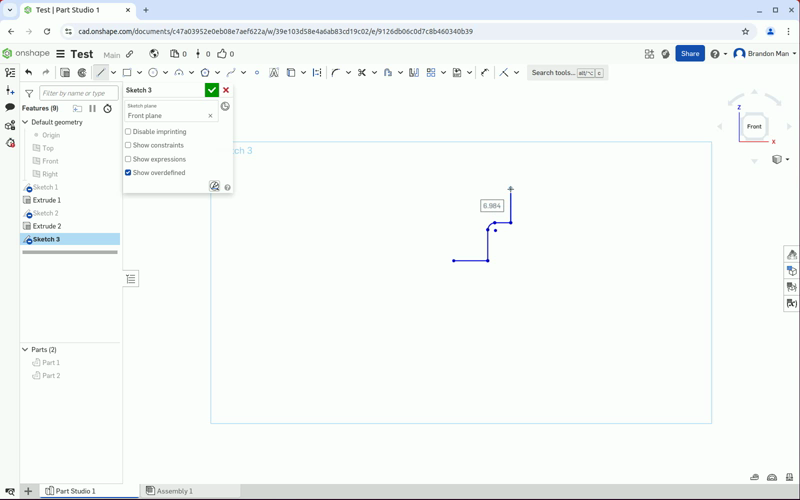
mouse_move(540, 188)
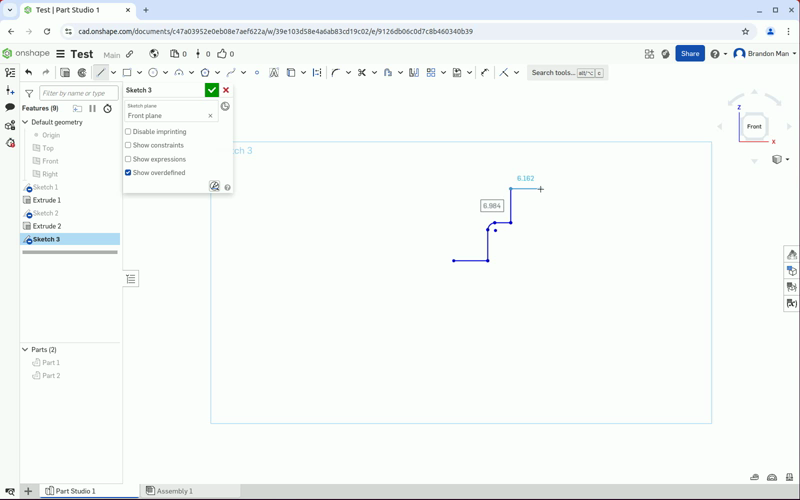
mouse_move(494, 188)
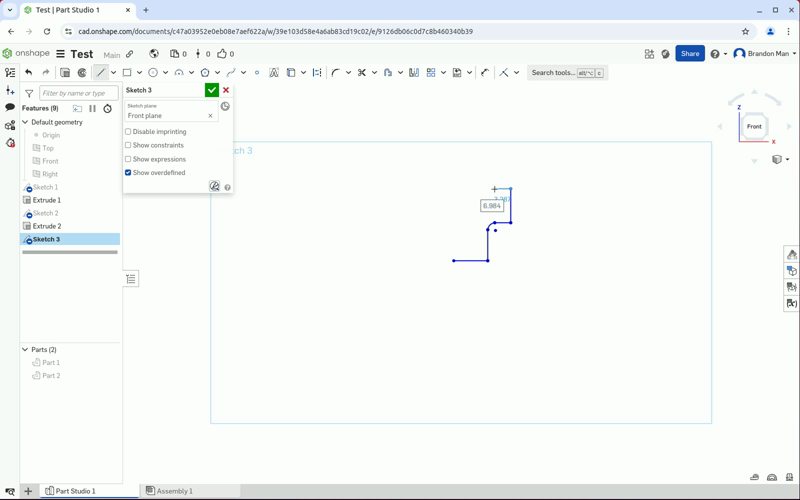
click(494, 188)
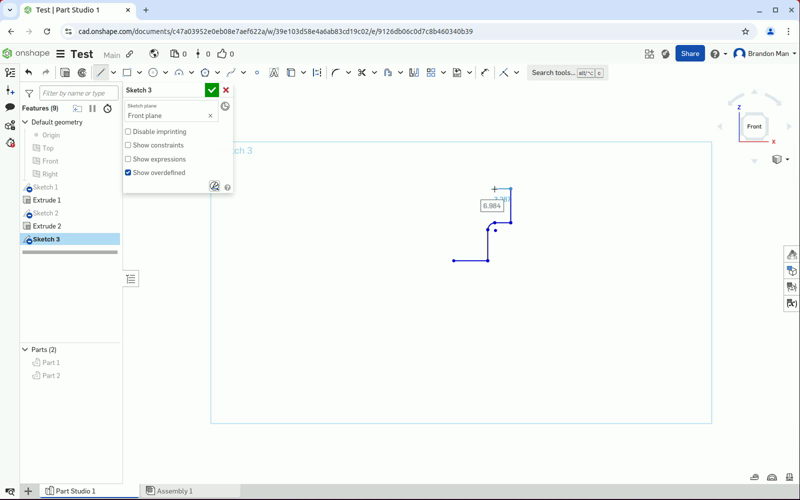
key_up(shift)
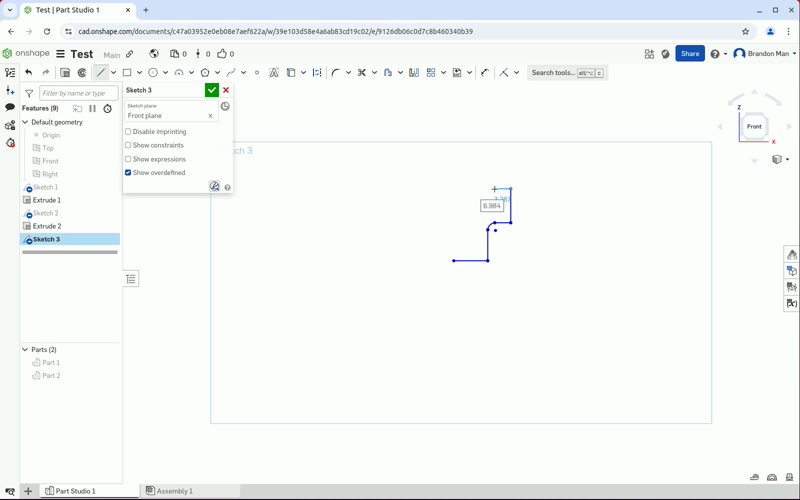
key(esc)
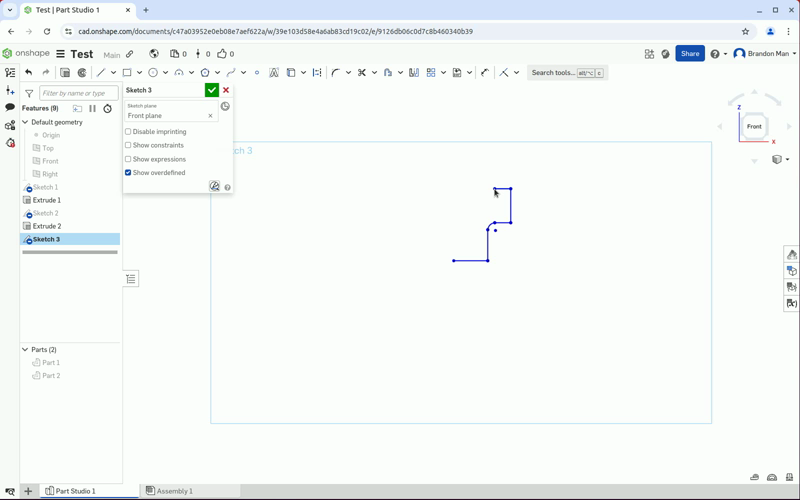
key(a)
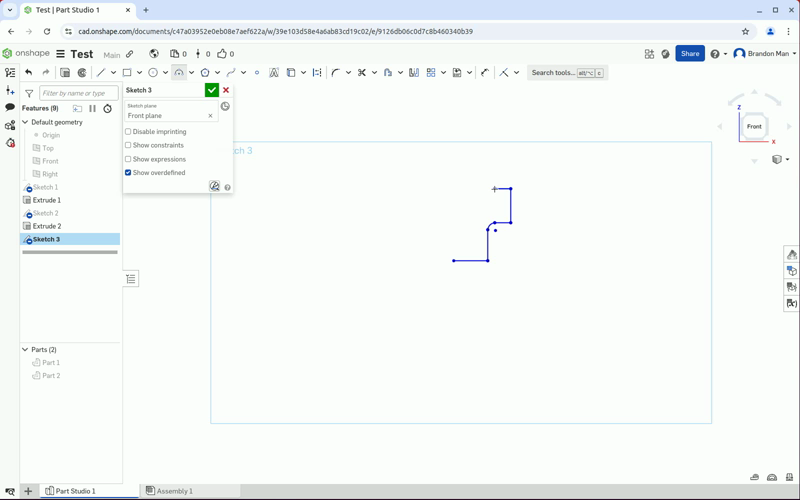
mouse_move(494, 188)
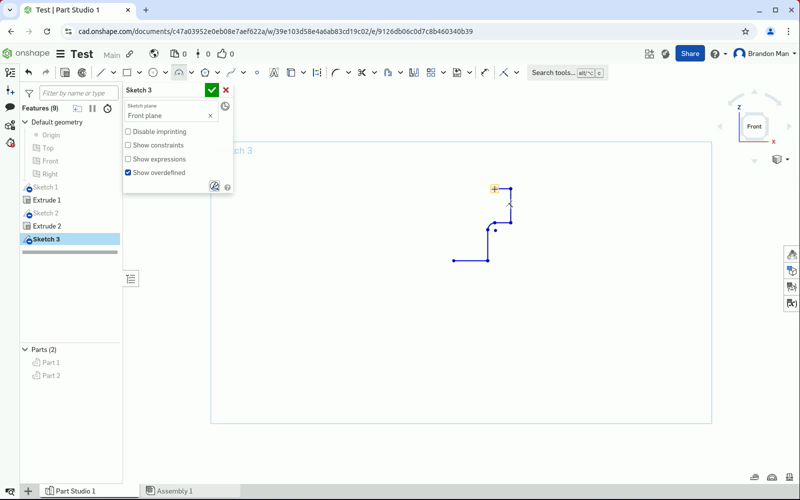
click(494, 188)
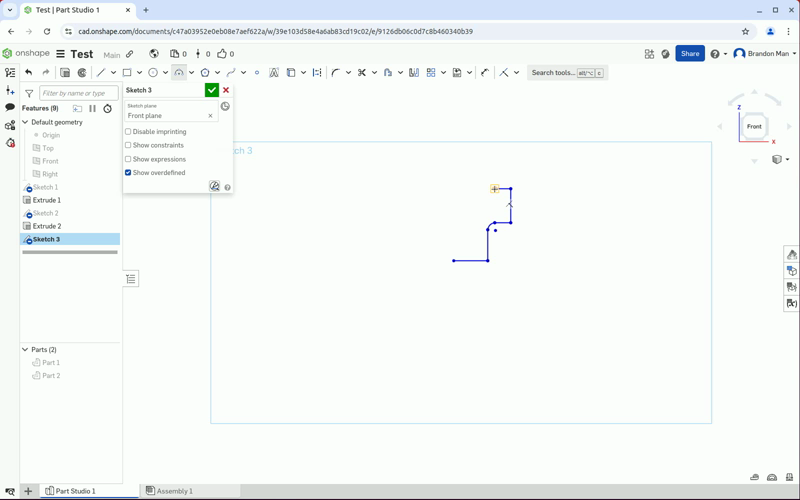
key_down(shift)
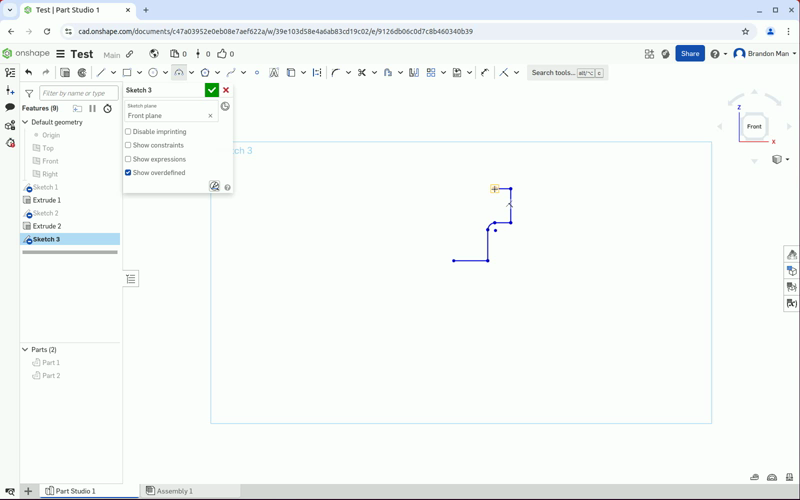
mouse_move(453, 229)
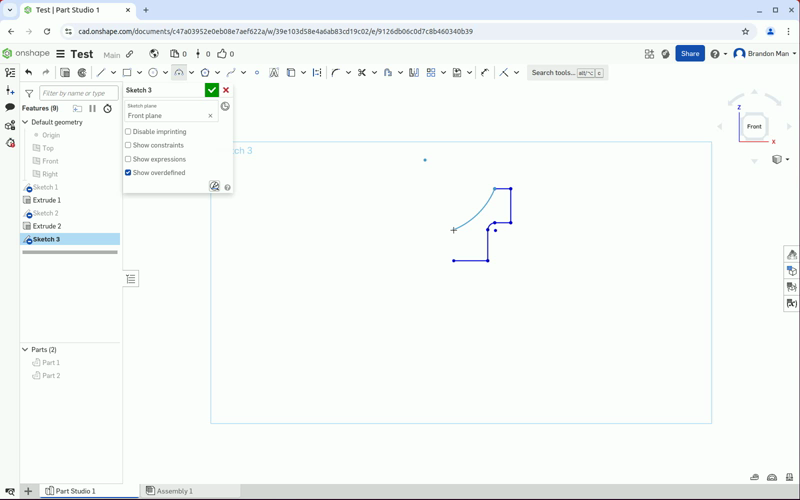
click(453, 229)
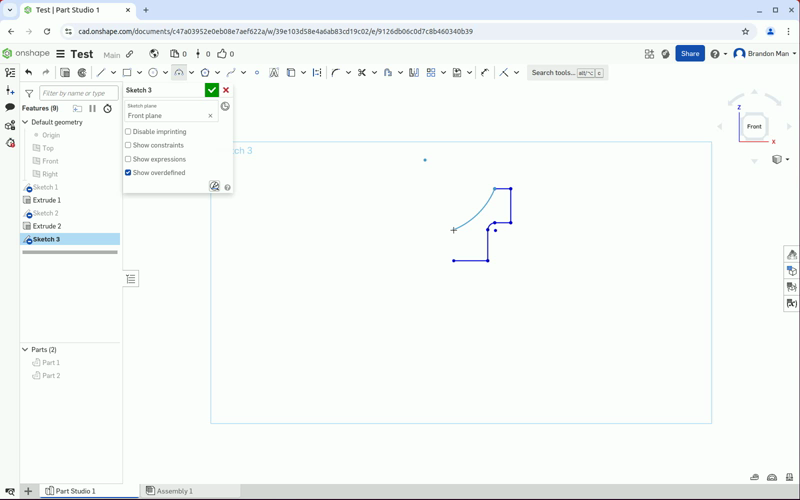
mouse_move(465, 200)
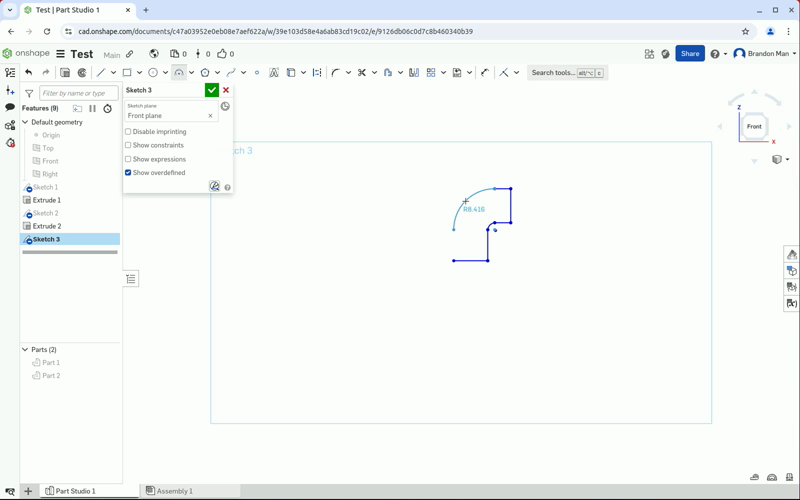
click(465, 200)
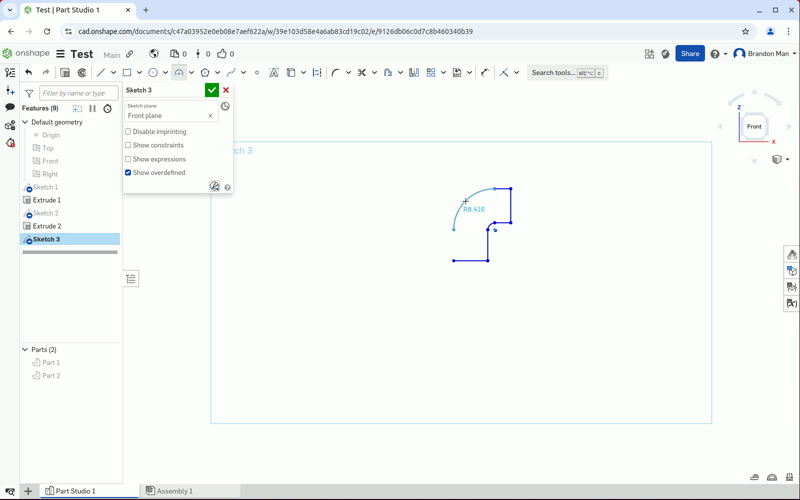
key_up(shift)
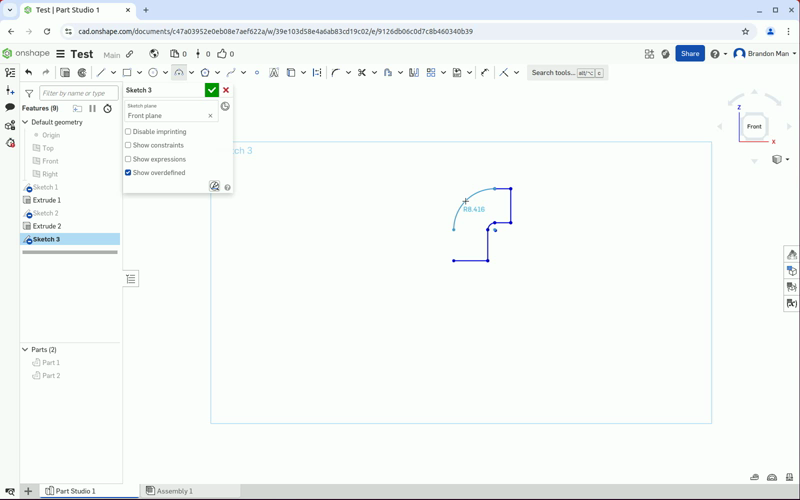
key(esc)
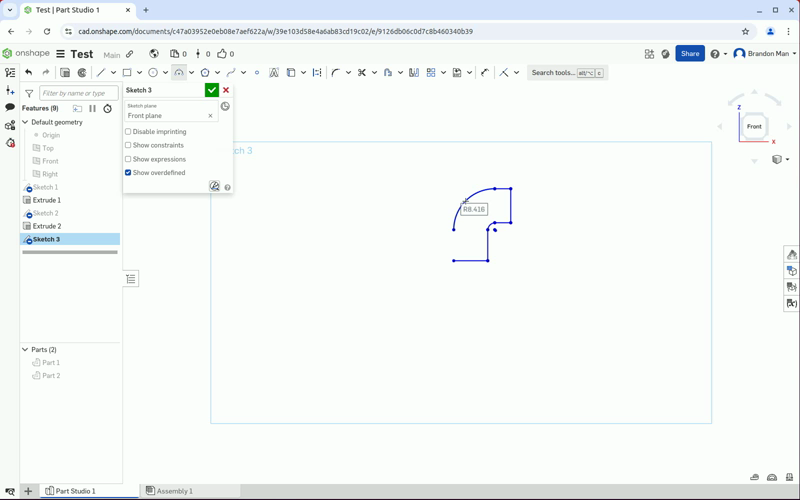
key(l)
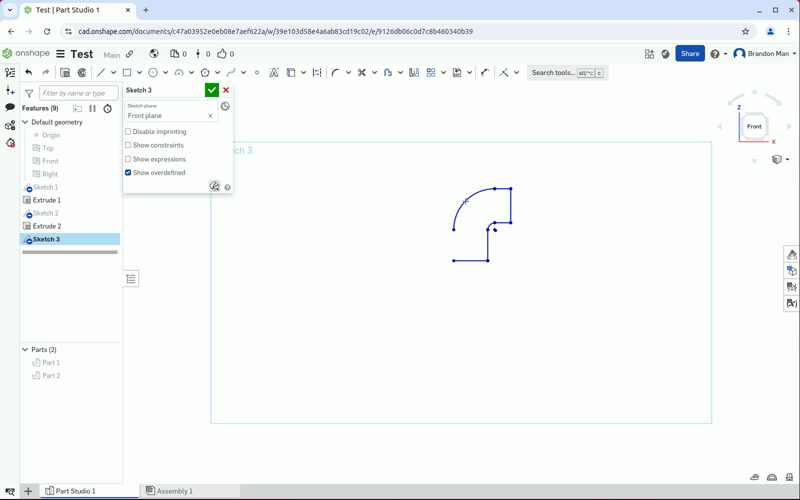
mouse_move(453, 229)
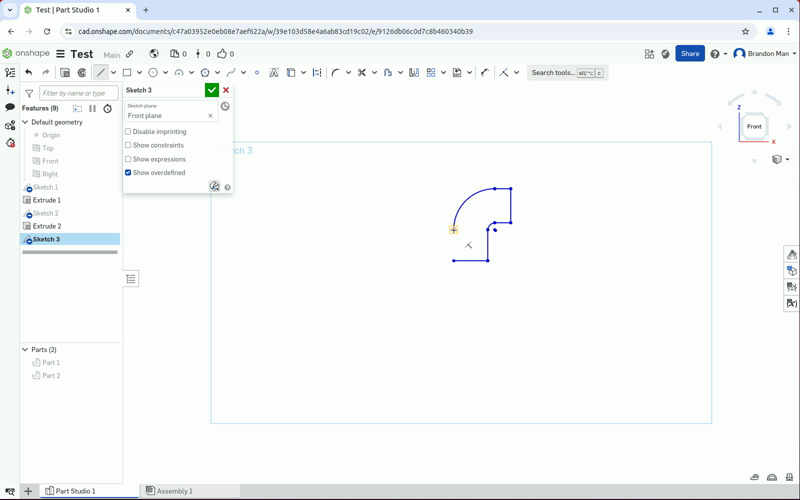
click(453, 229)
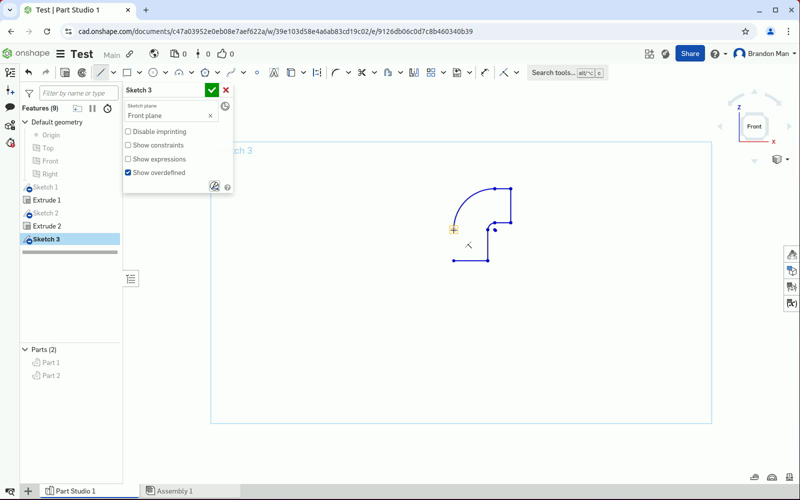
mouse_move(483, 229)
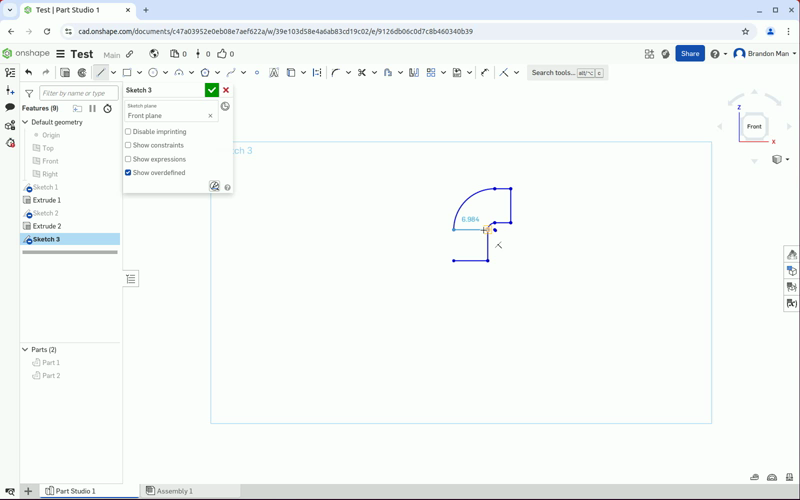
key_down(shift)
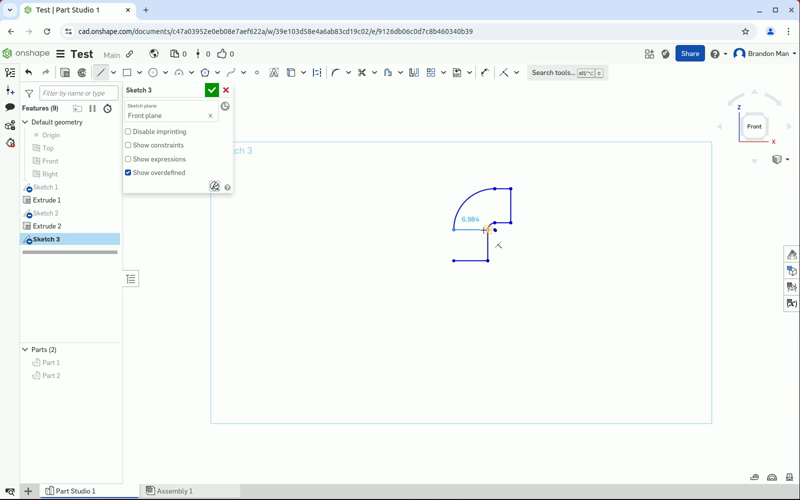
mouse_move(453, 260)
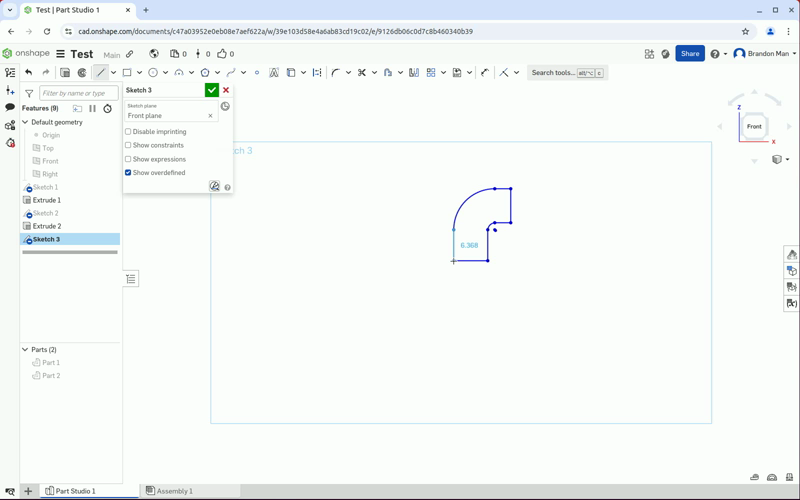
key_up(shift)
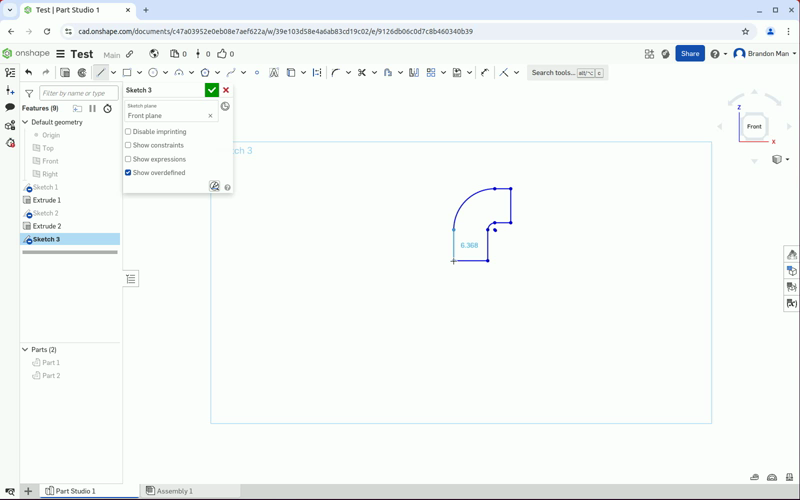
click(453, 260)
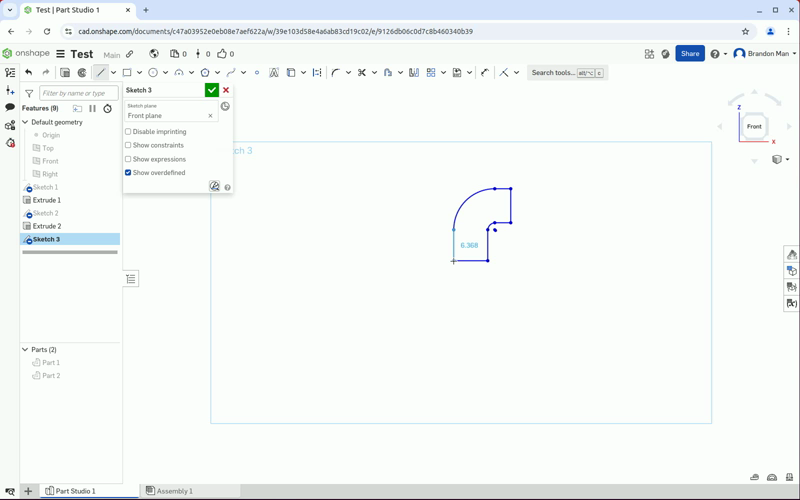
key(esc)
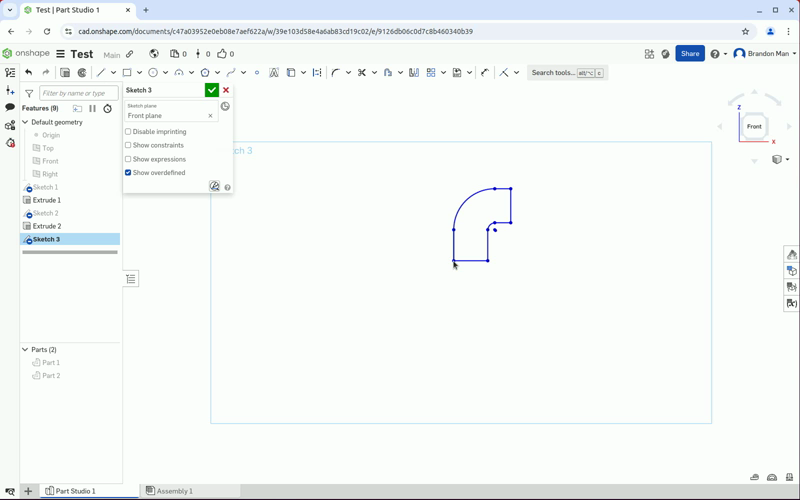
mouse_move(457, 254)
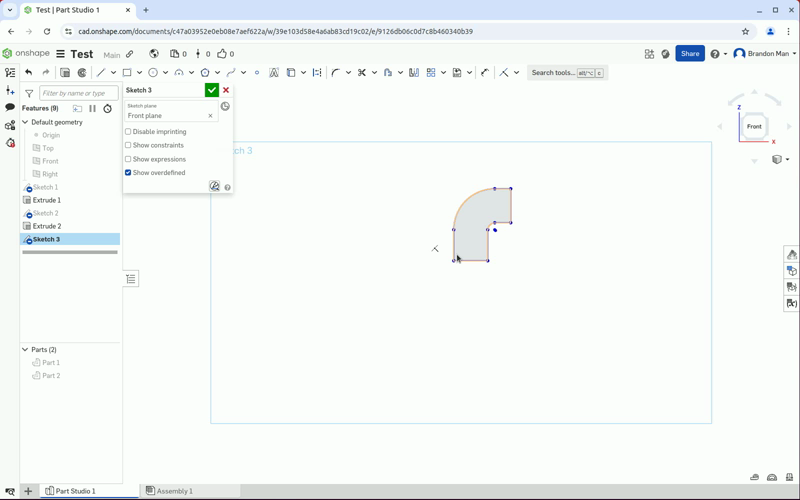
click(457, 254)
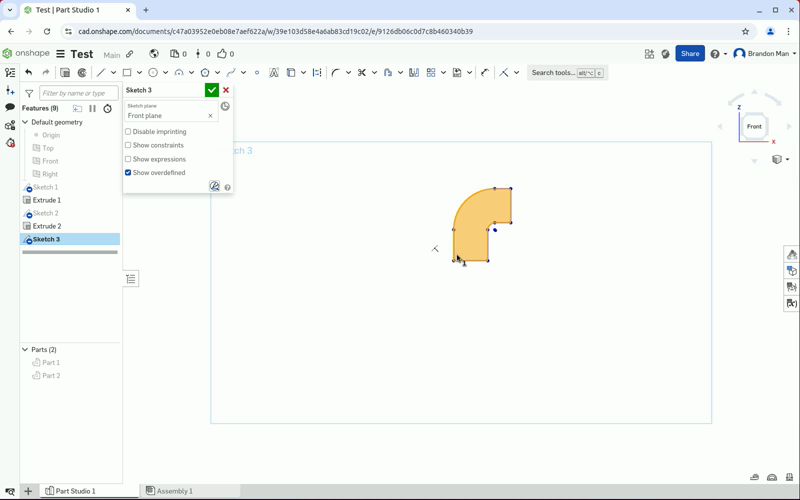
mouse_move(73, 352)
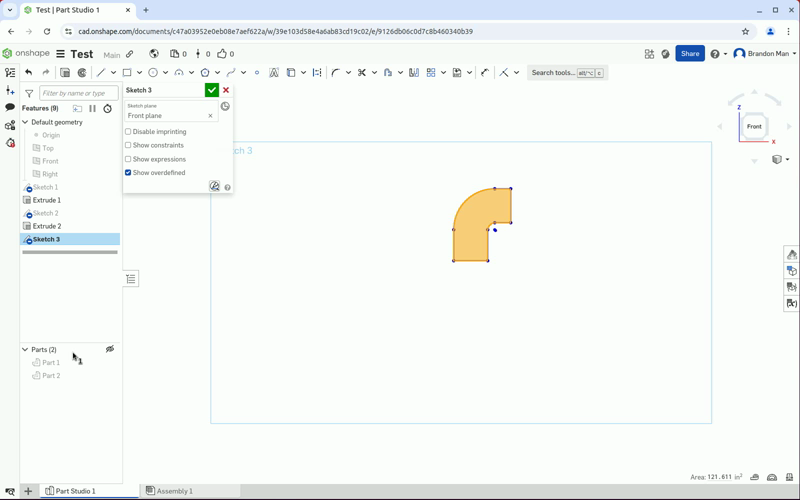
key(shift+y)
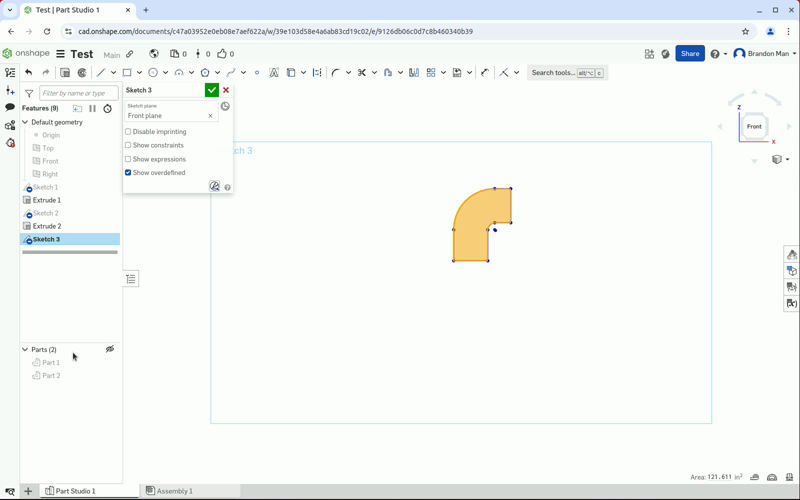
key(shift+e)
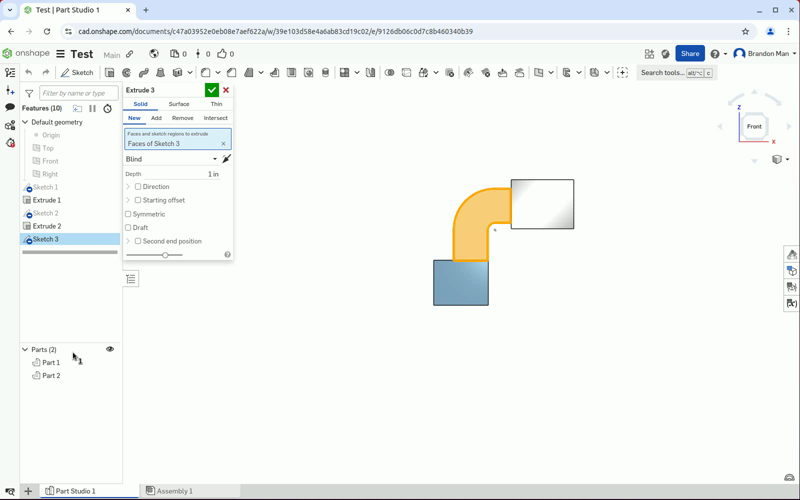
mouse_move(143, 106)
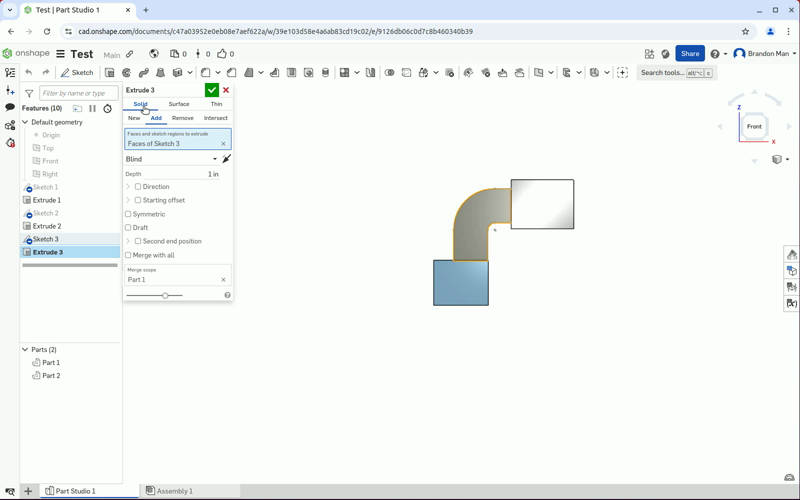
click(143, 106)
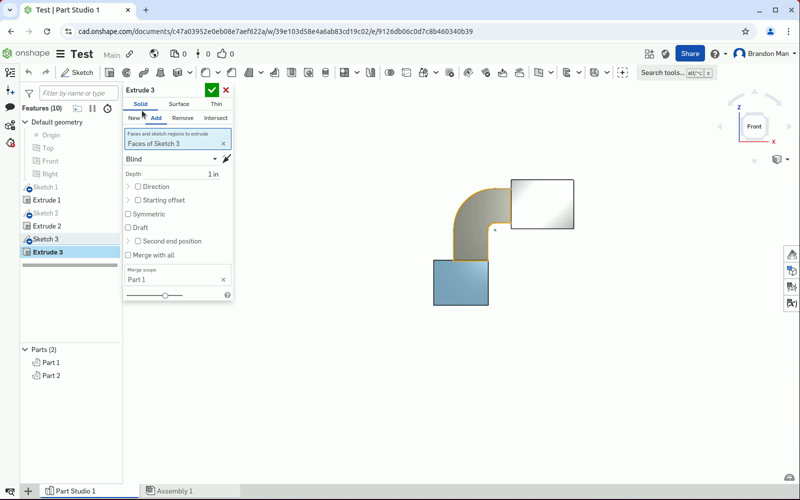
mouse_move(137, 120)
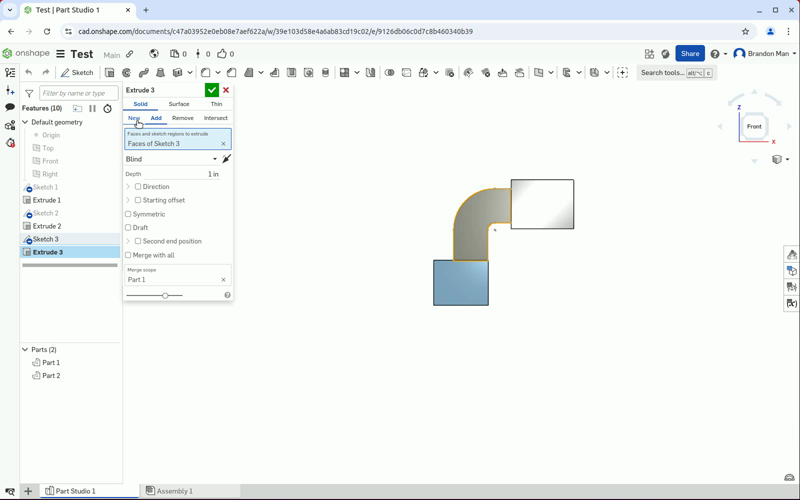
click(137, 120)
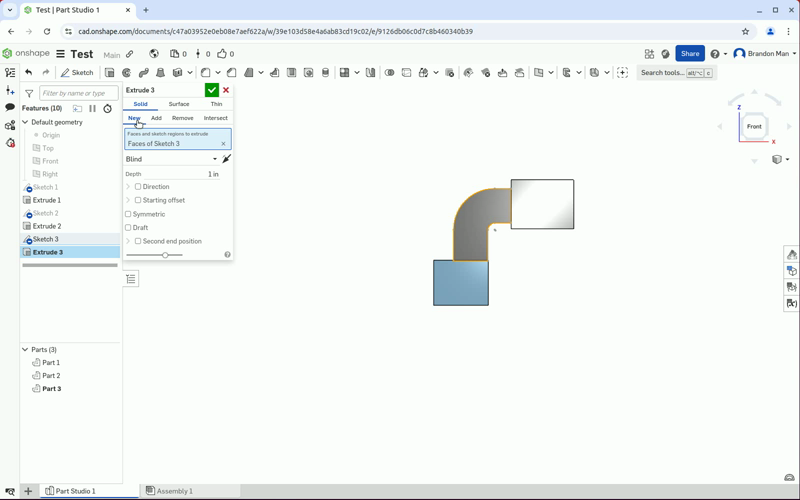
key(tab, 4)
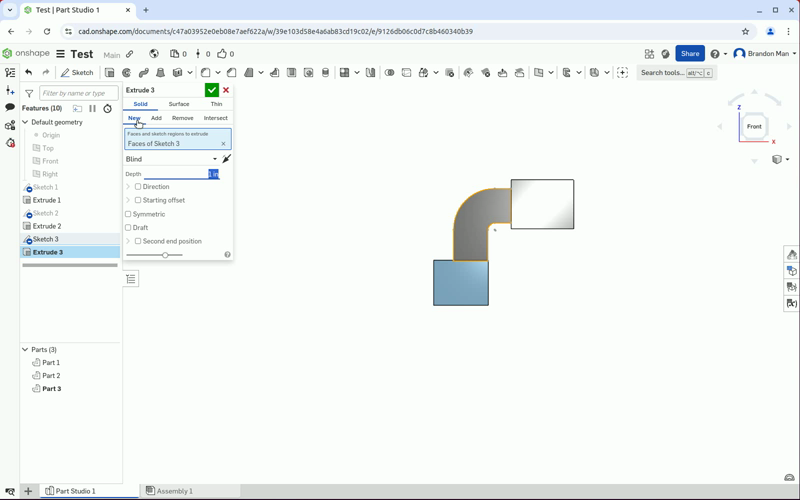
text(25.996)
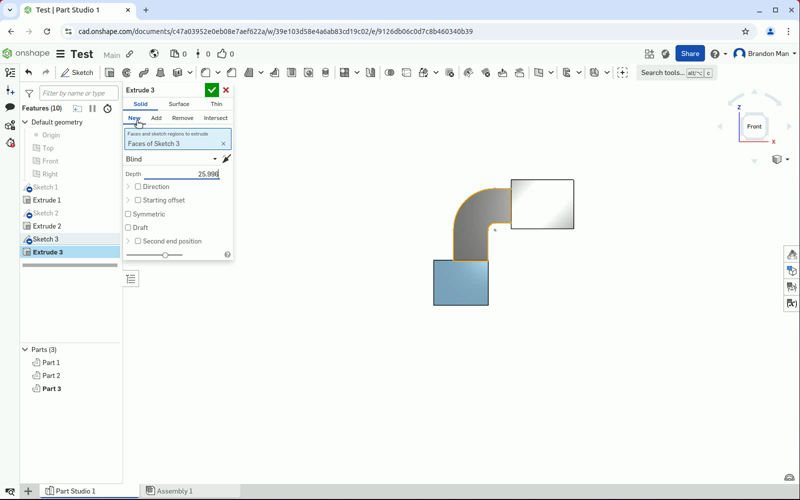
key(tab, 3)
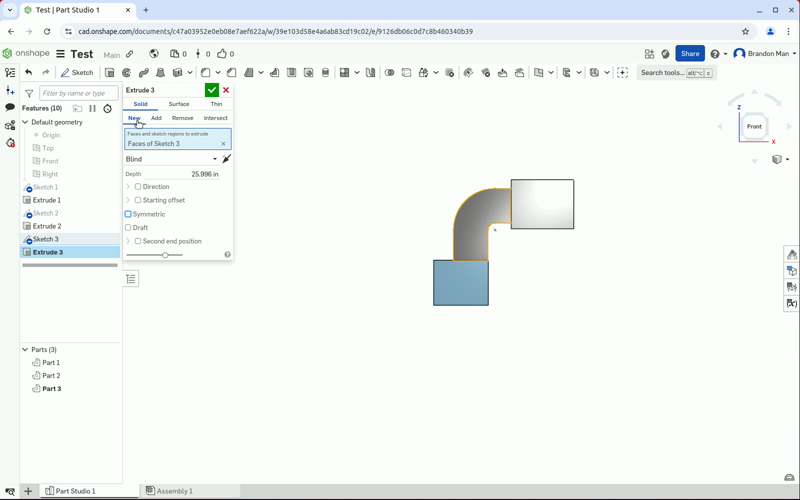
key(space)
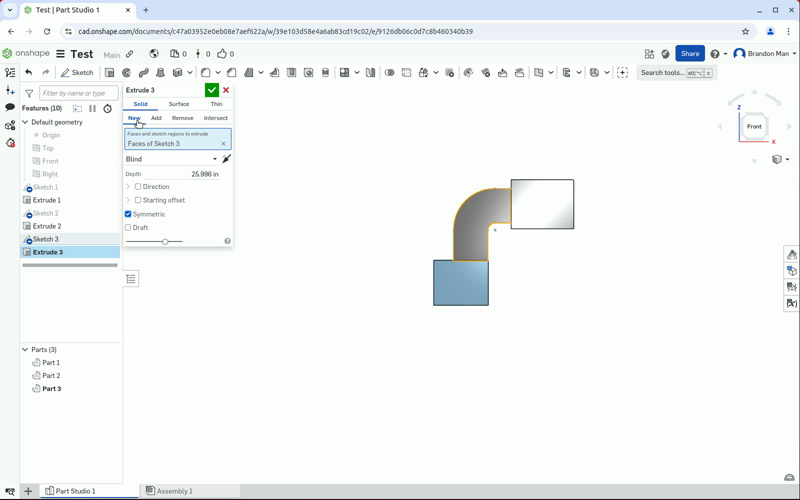
key(enter)
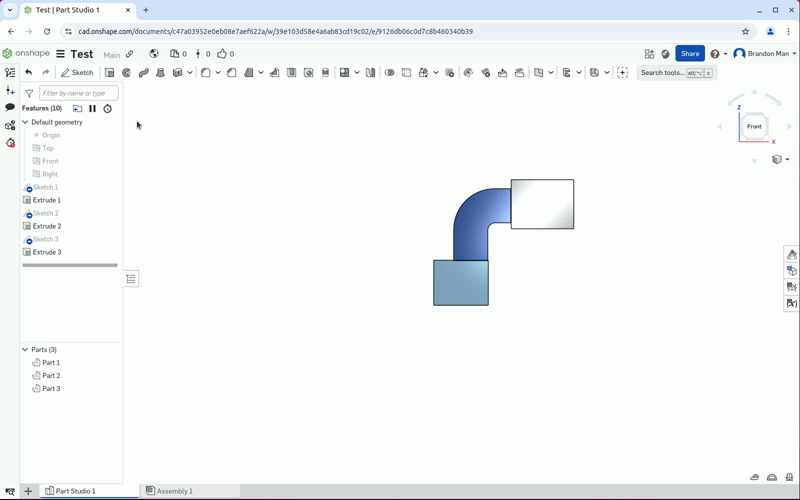
key(shift+h)
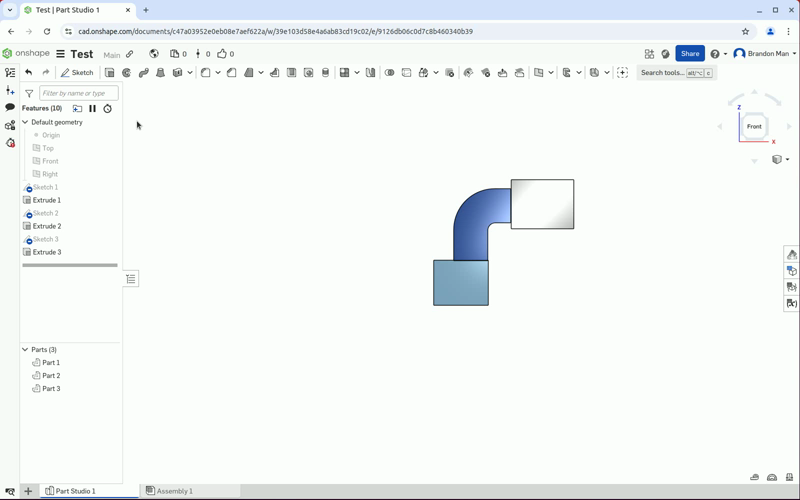
key(shift+h)
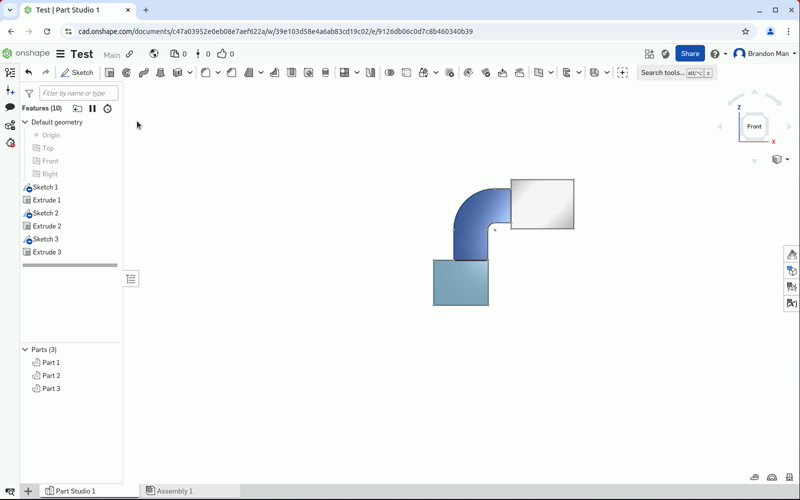
key(shift+7)
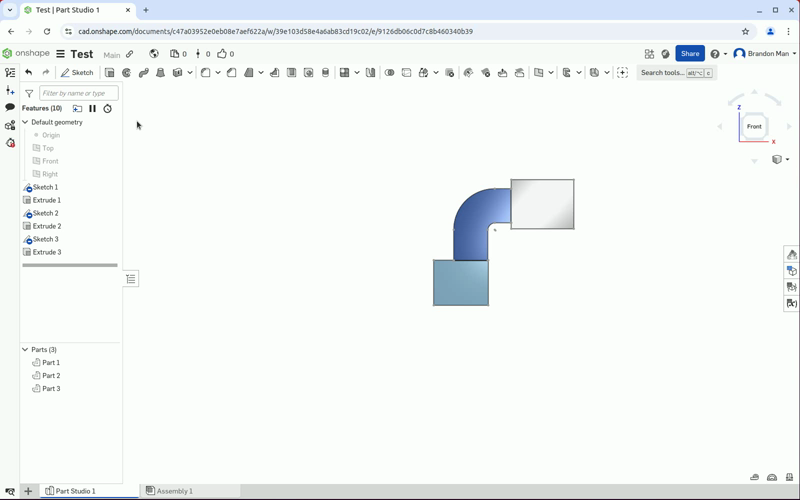
key(left, 2)
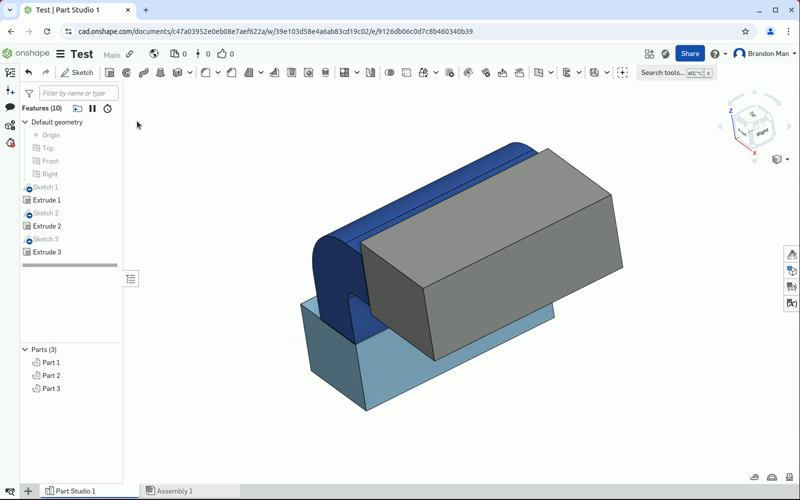
key(down, 2)
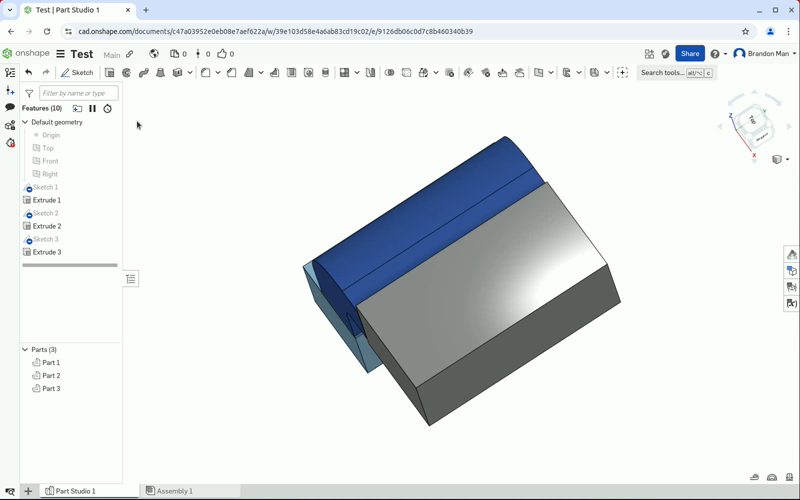
key(up, 2)
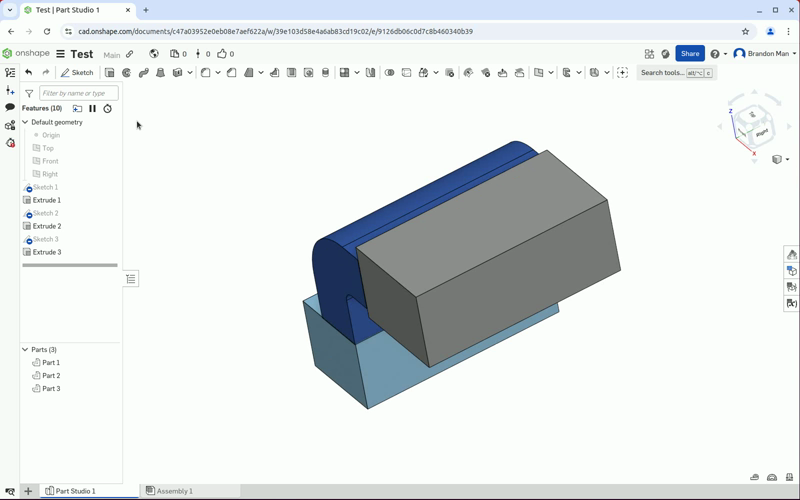
key(right, 2)
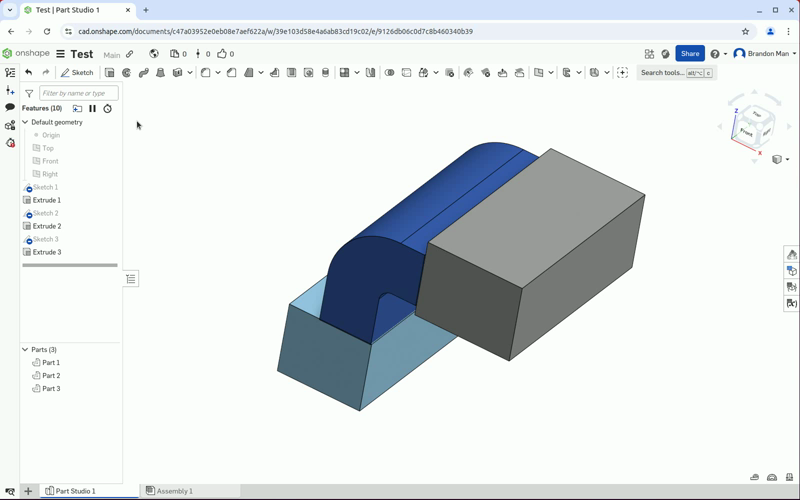
mouse_move(73, 189)
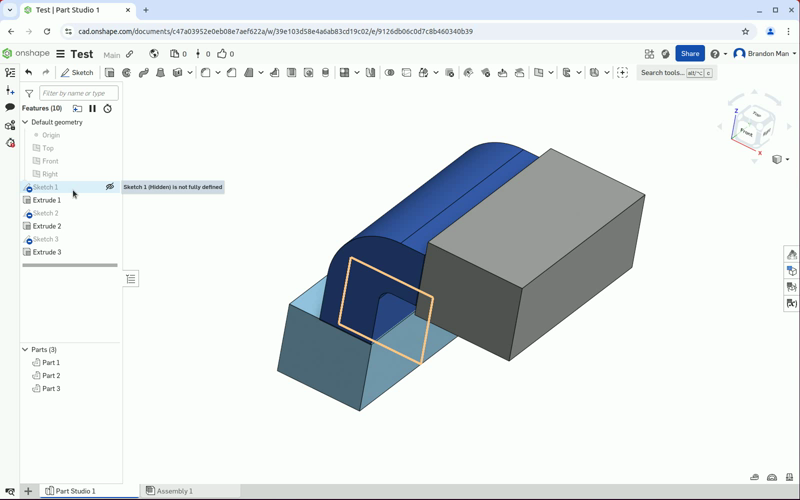
click(73, 189)